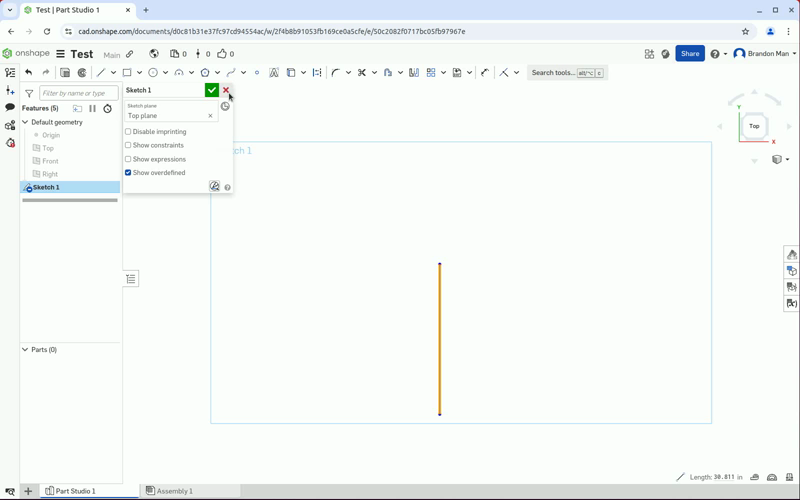
key(shift+h)
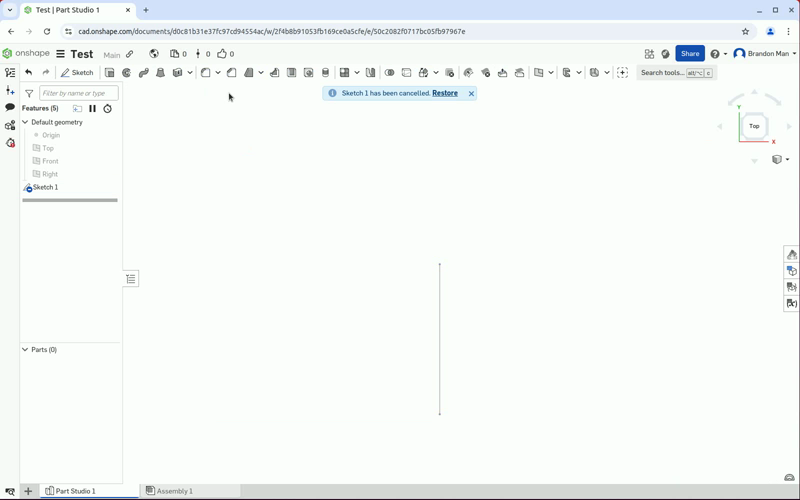
key(shift+s)
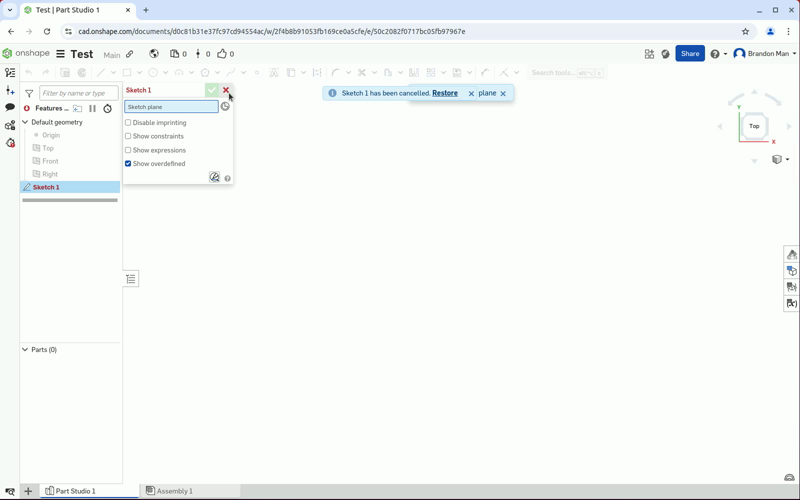
mouse_move(73, 150)
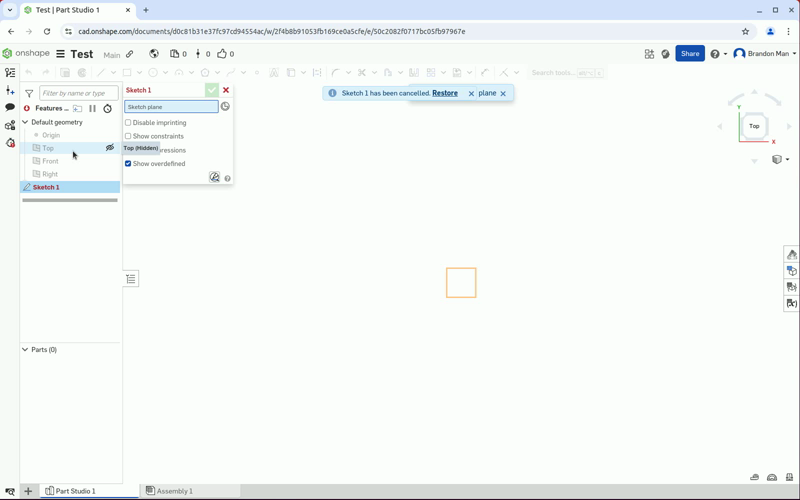
click(73, 150)
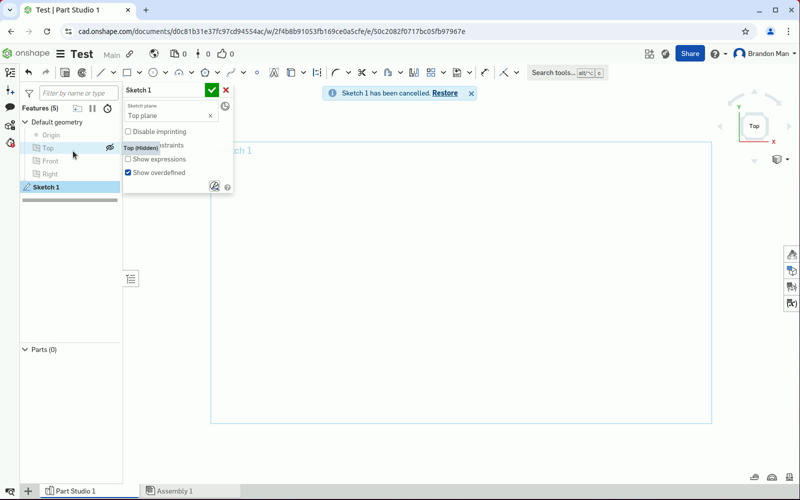
mouse_move(73, 352)
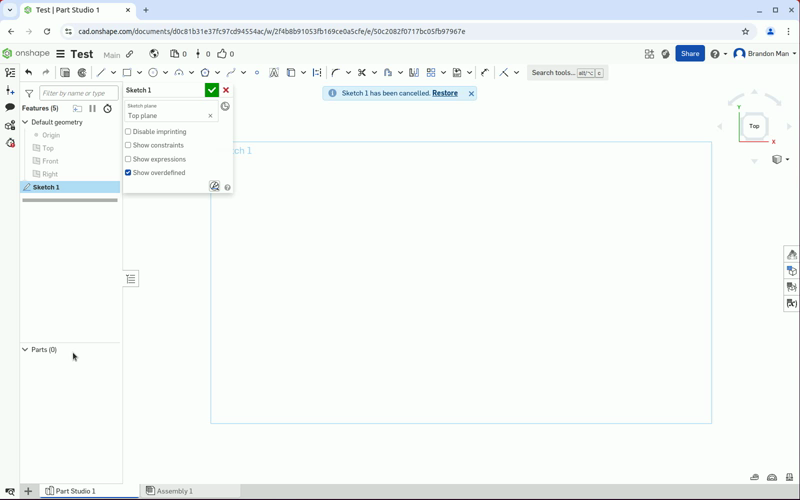
key(y)
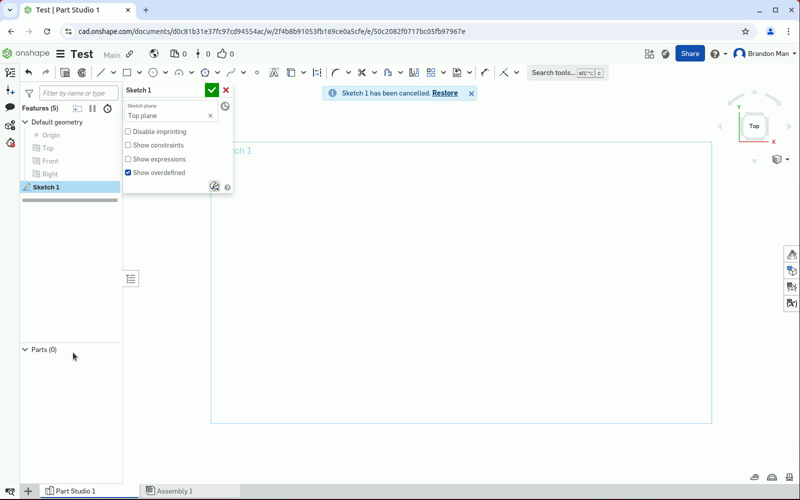
key(l)
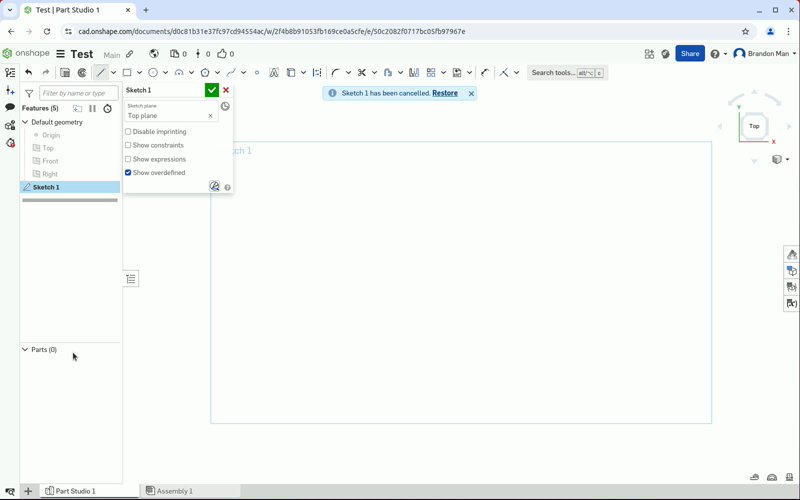
key_down(shift)
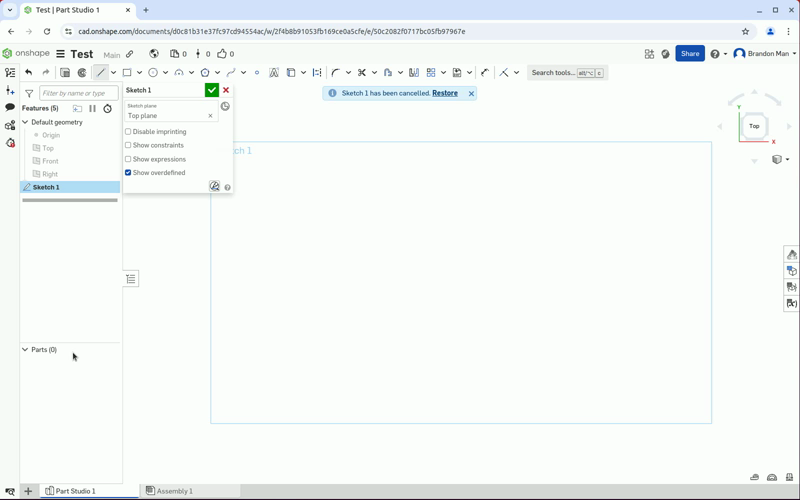
mouse_move(351, 231)
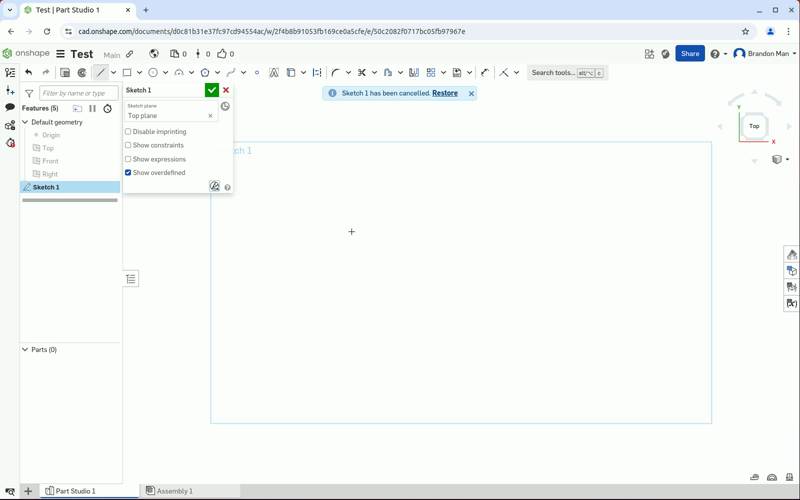
click(351, 231)
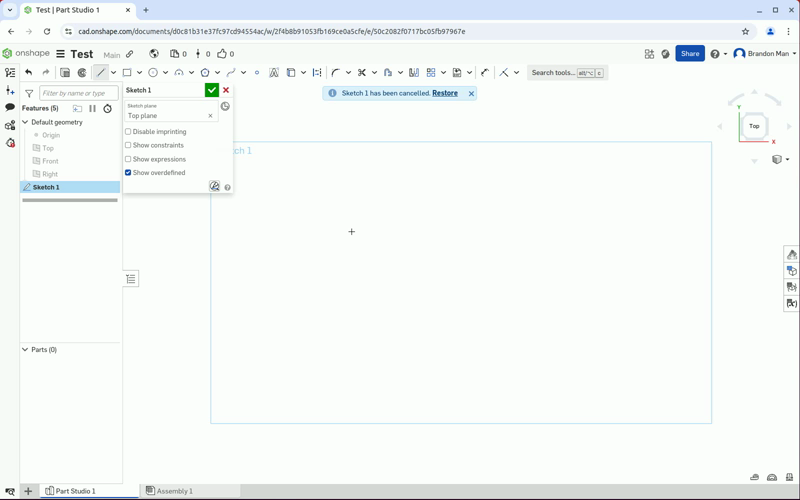
key_up(shift)
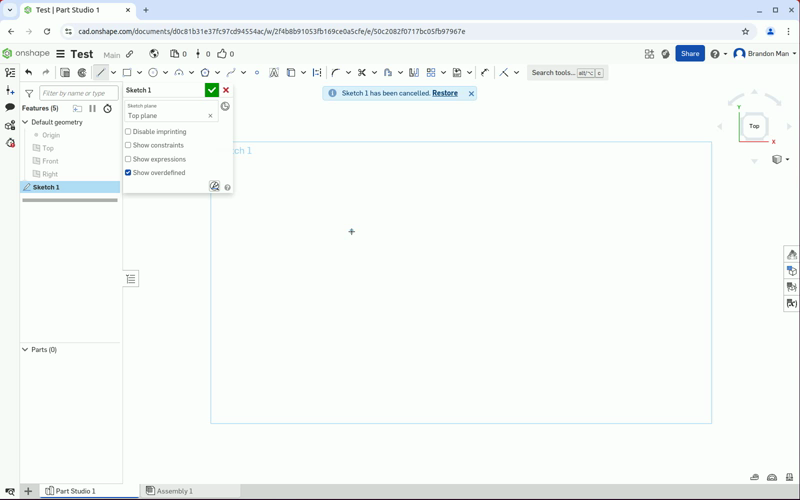
key_down(shift)
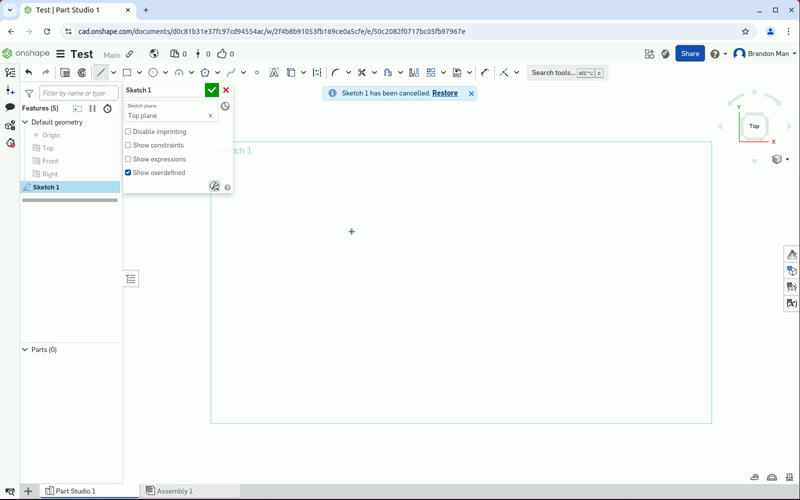
mouse_move(431, 231)
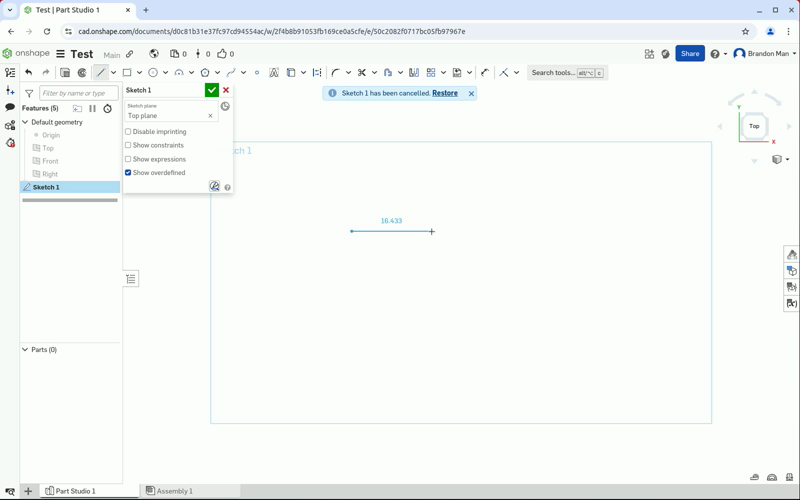
click(431, 231)
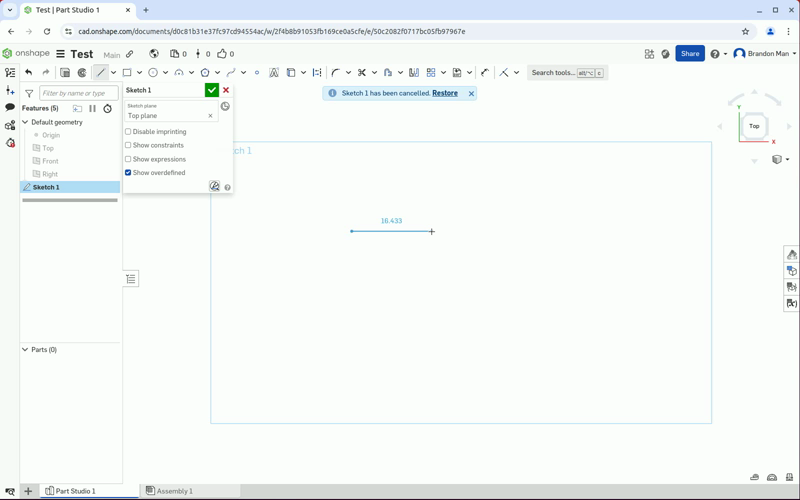
key_up(shift)
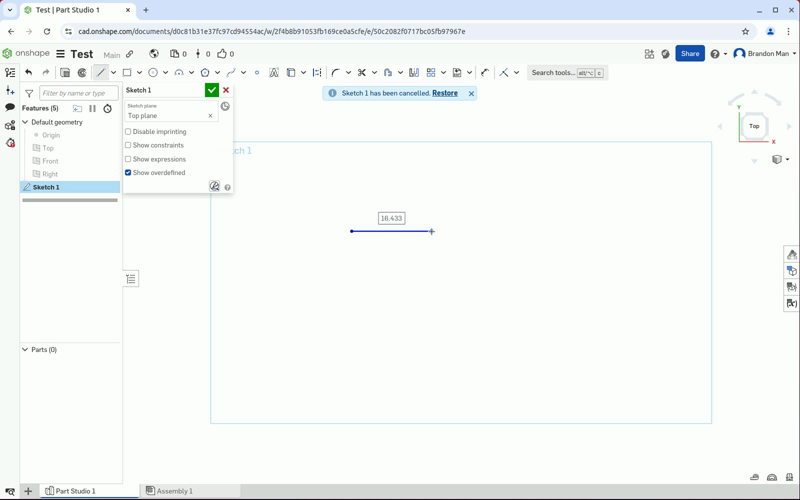
key_down(shift)
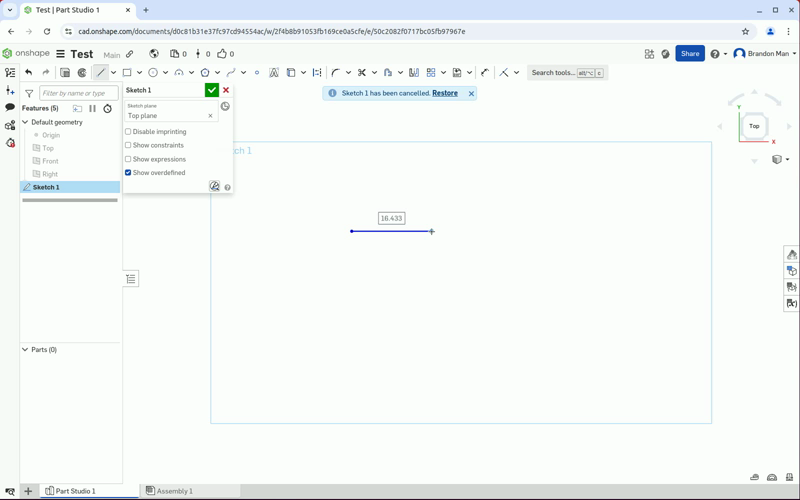
mouse_move(461, 231)
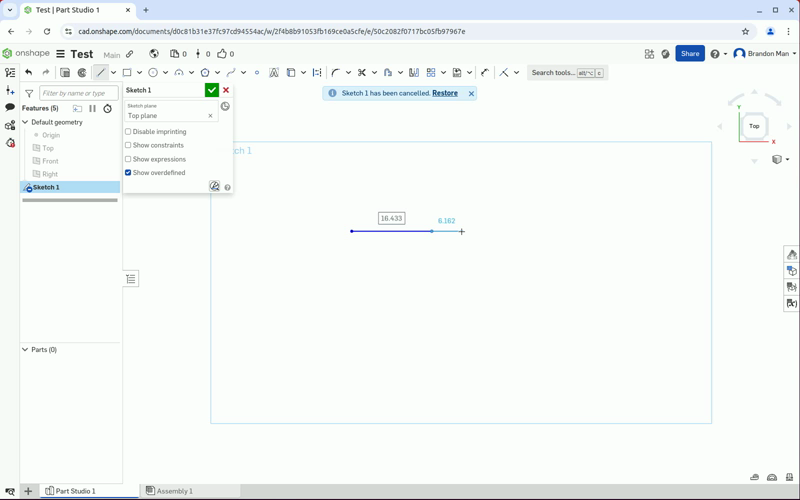
mouse_move(431, 224)
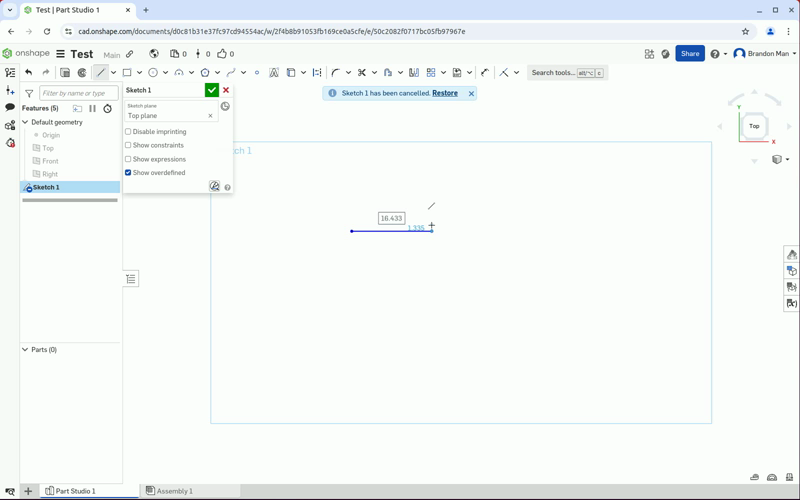
scroll(6)
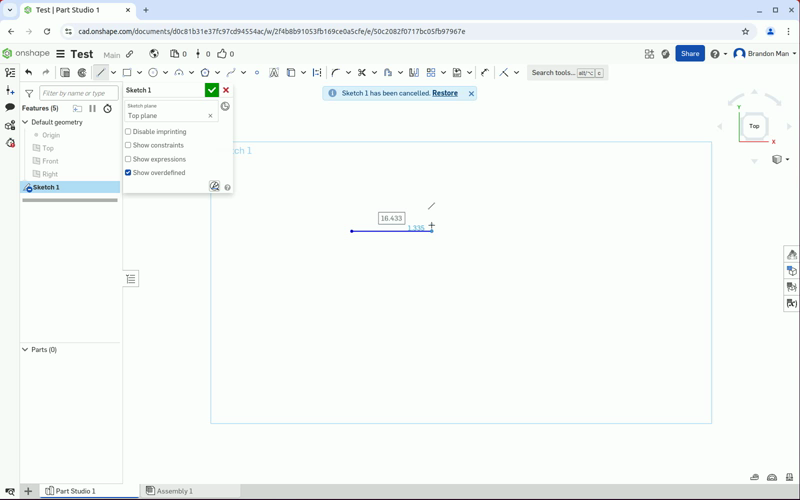
scroll(6)
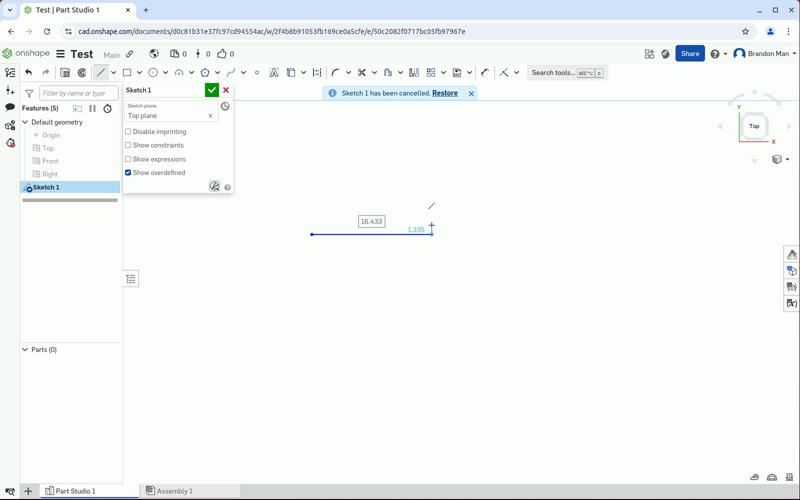
scroll(6)
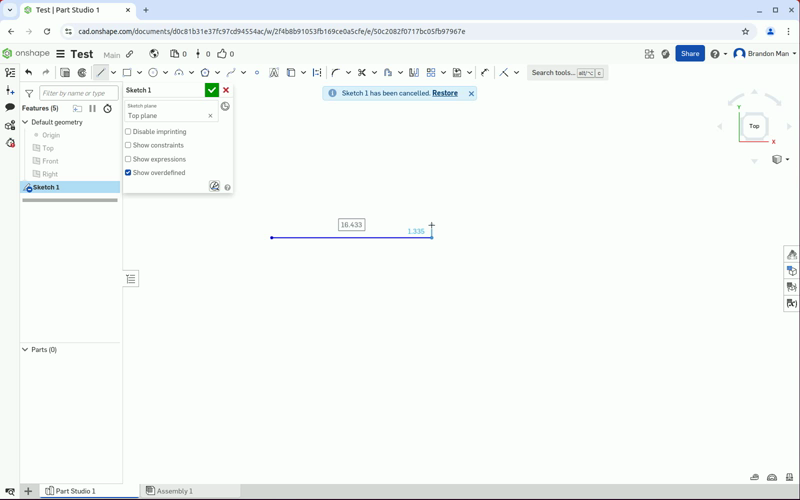
scroll(6)
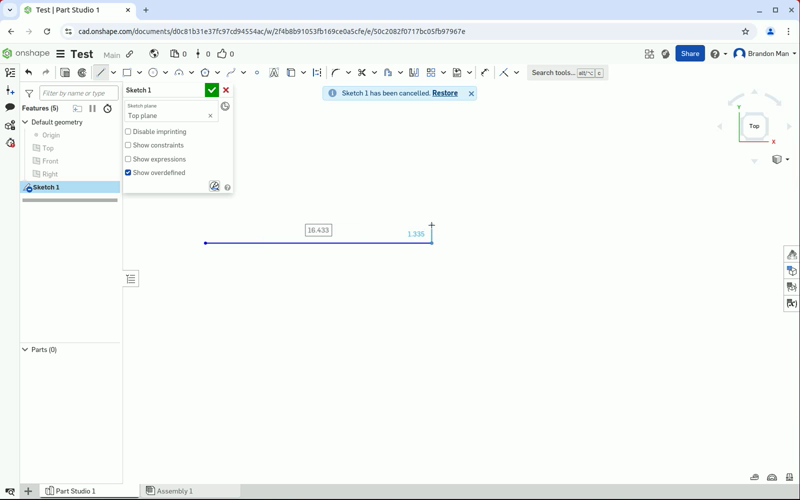
scroll(6)
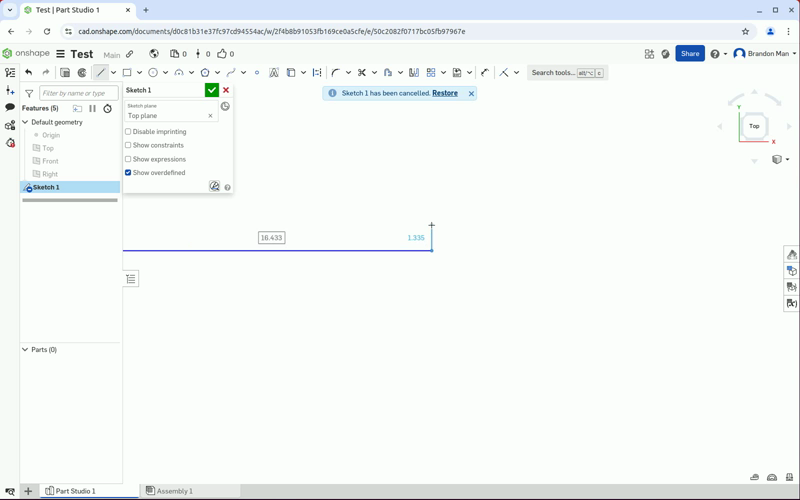
scroll(6)
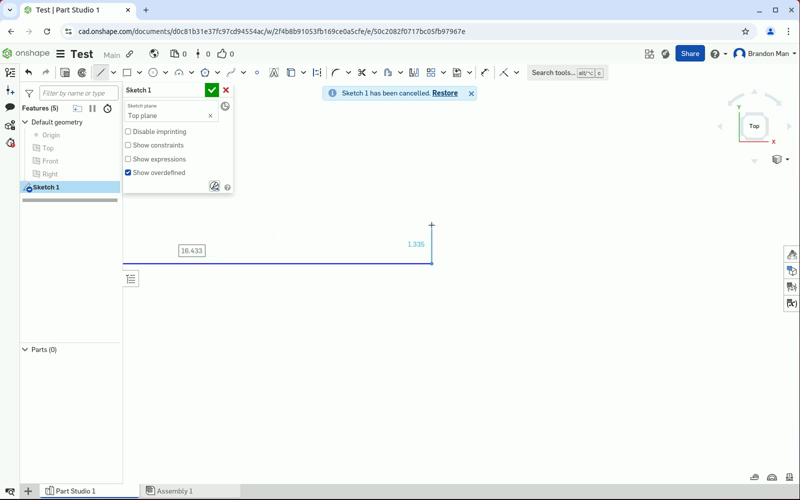
scroll(6)
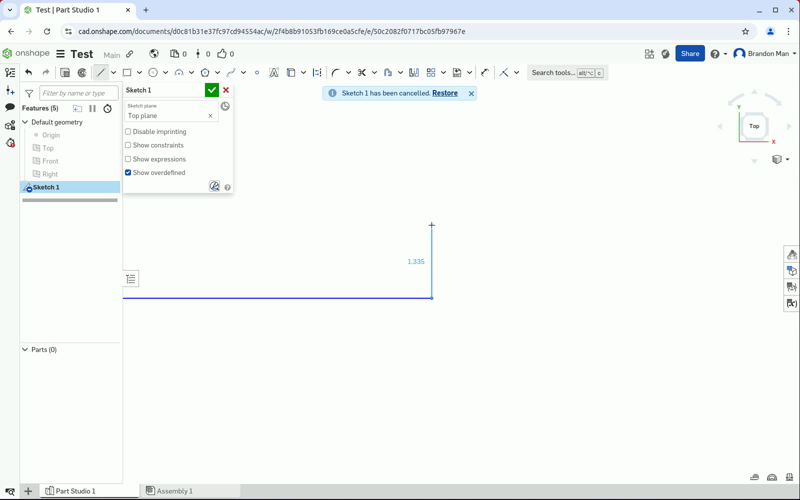
click(431, 224)
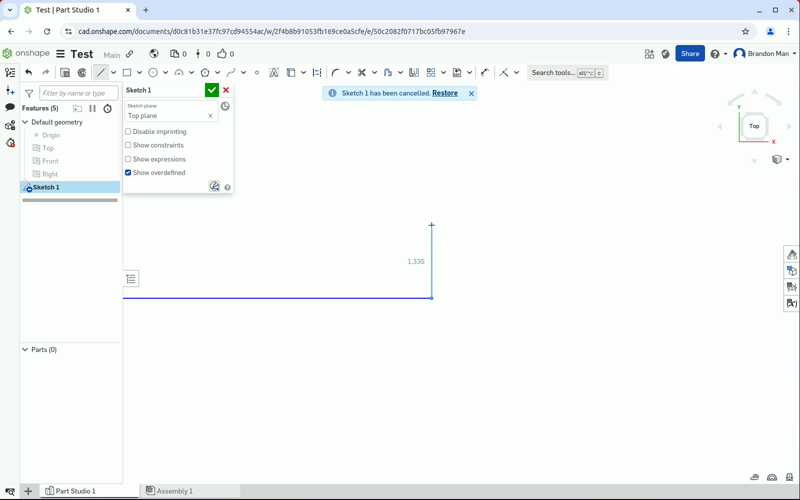
scroll(-6)
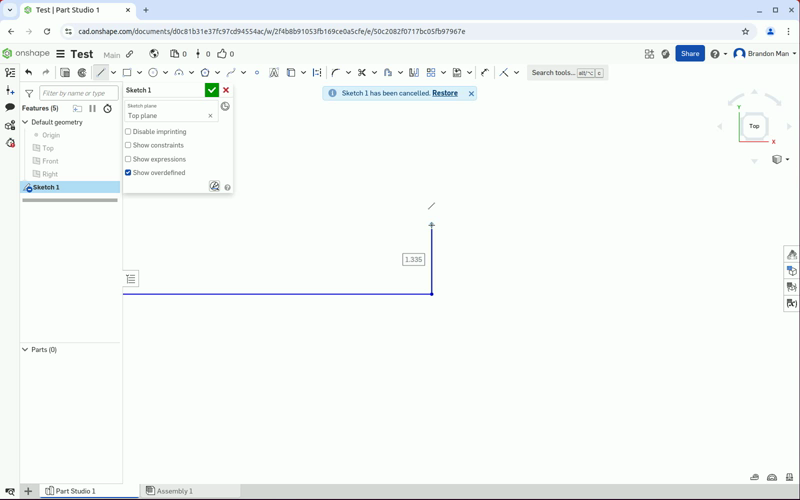
scroll(-6)
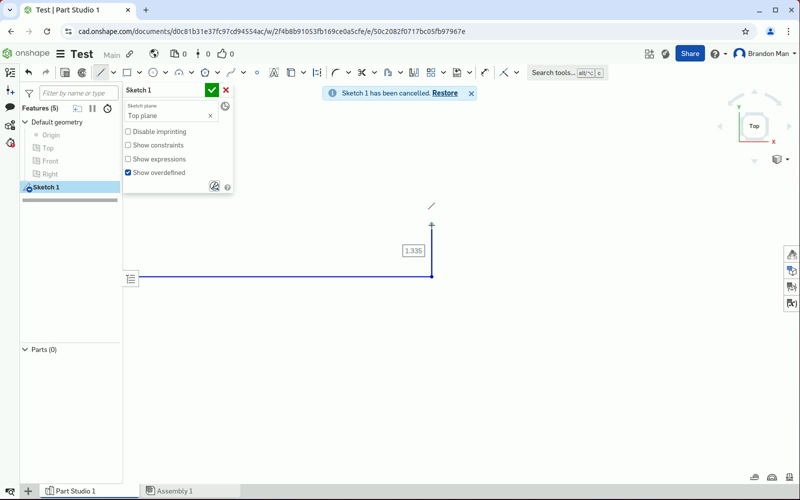
scroll(-6)
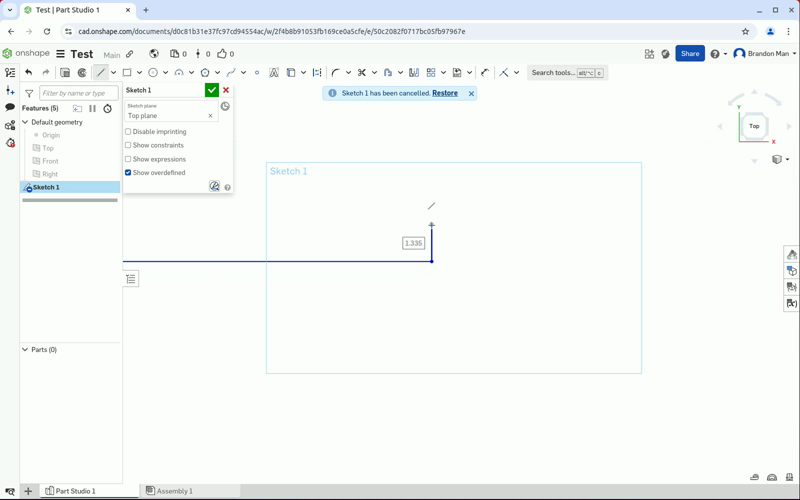
scroll(-6)
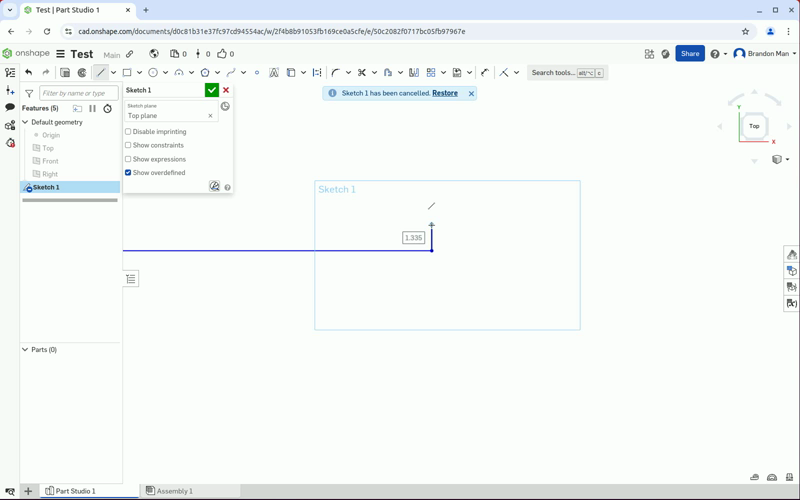
scroll(-6)
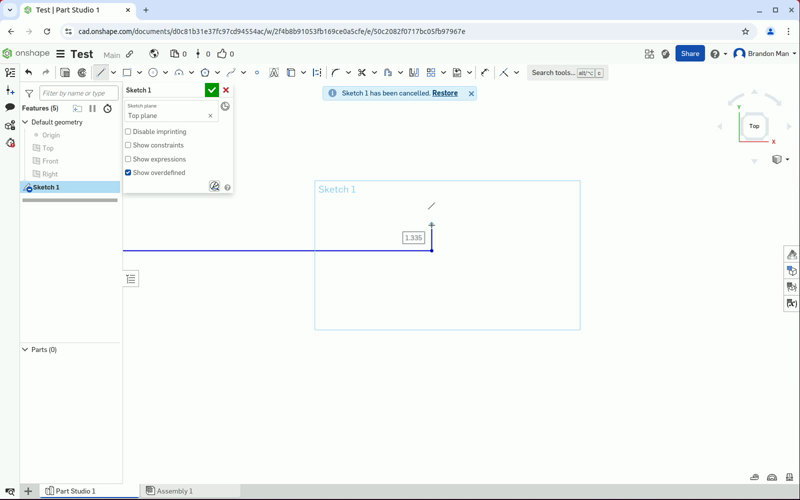
scroll(-6)
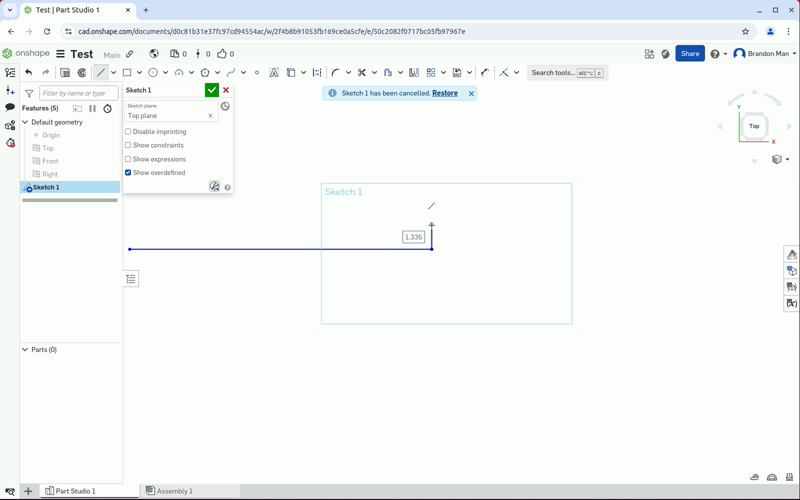
scroll(-6)
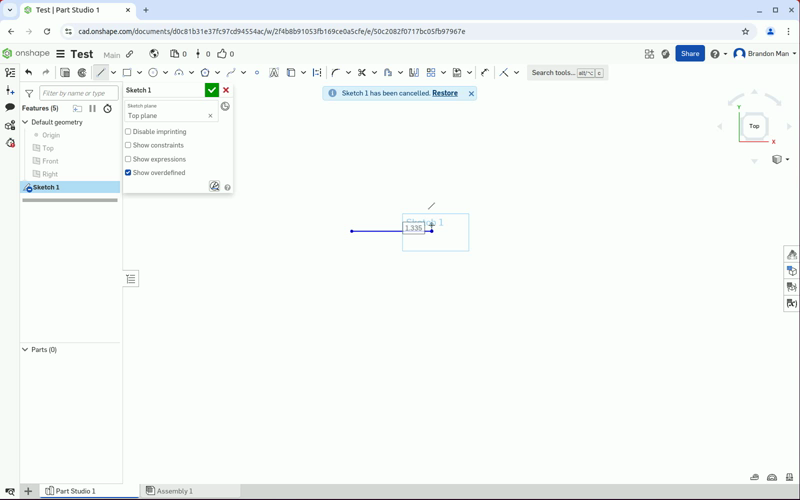
key_up(shift)
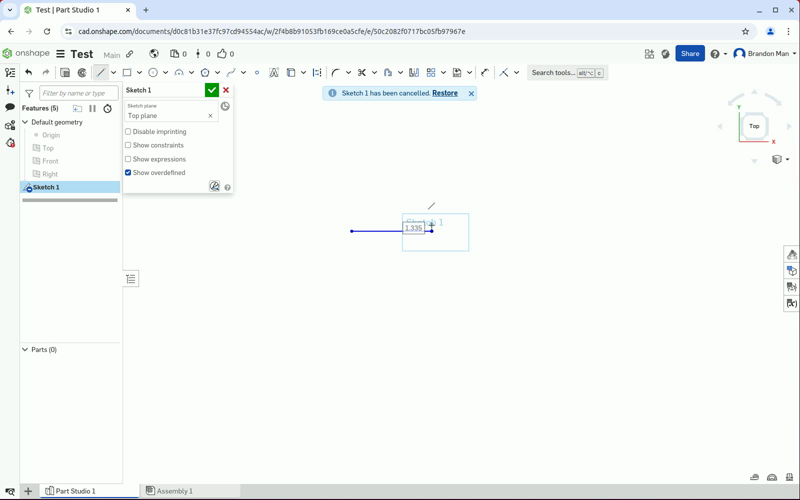
key_down(shift)
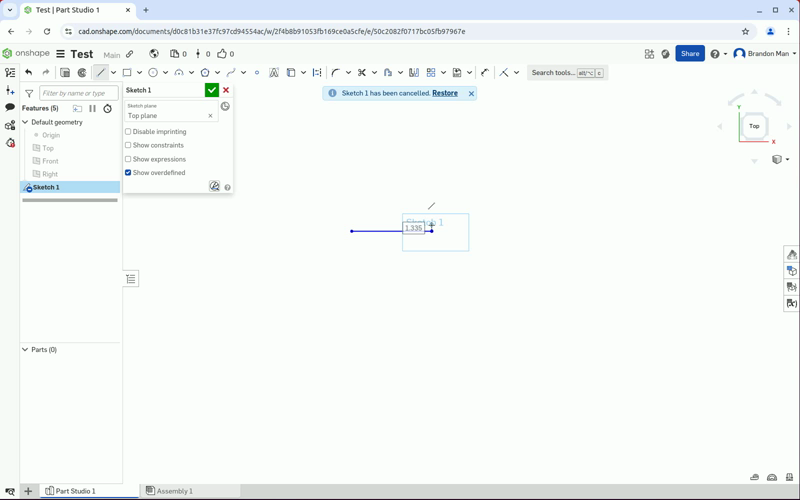
mouse_move(351, 224)
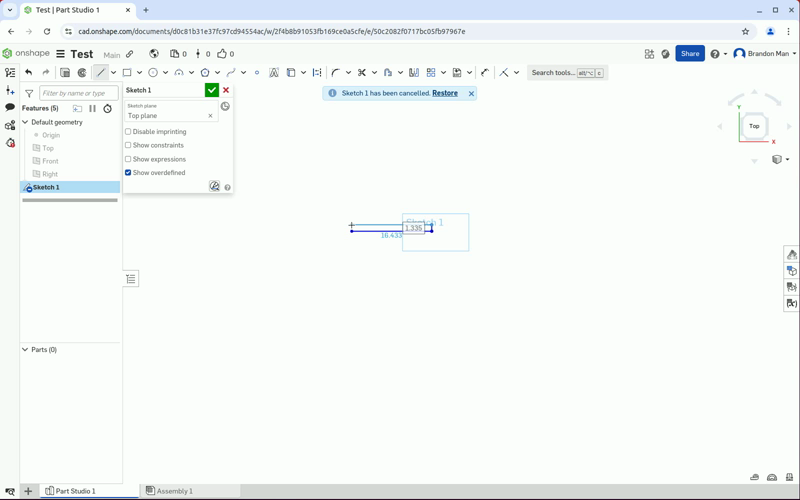
click(351, 224)
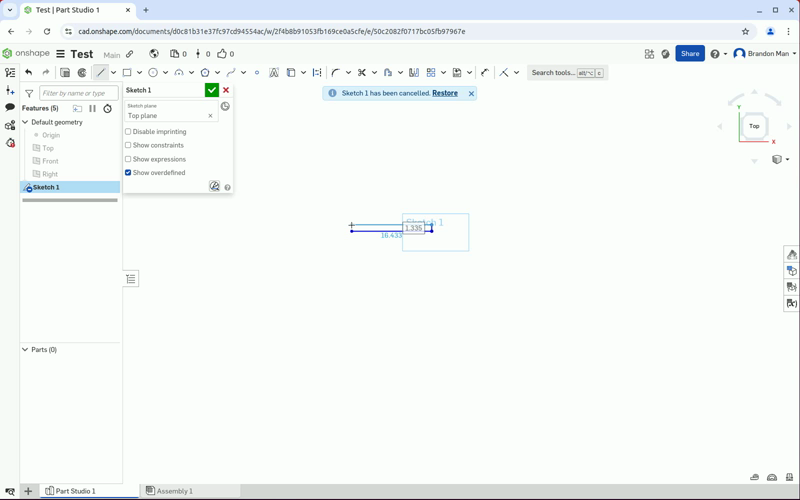
key_up(shift)
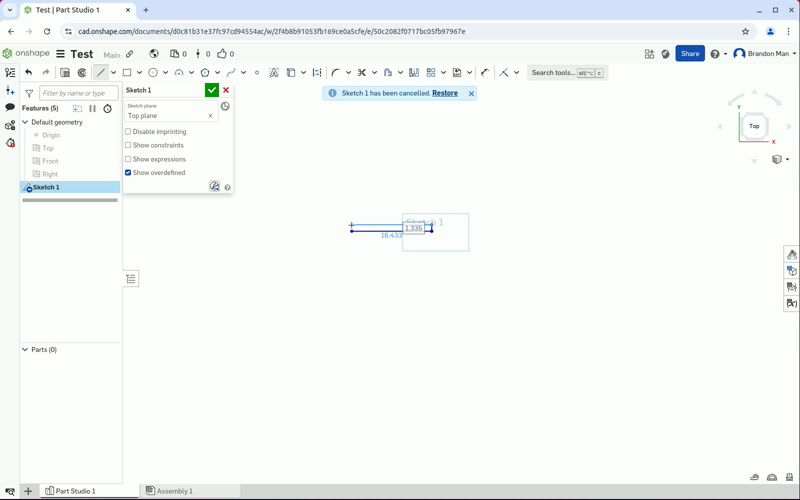
mouse_move(381, 224)
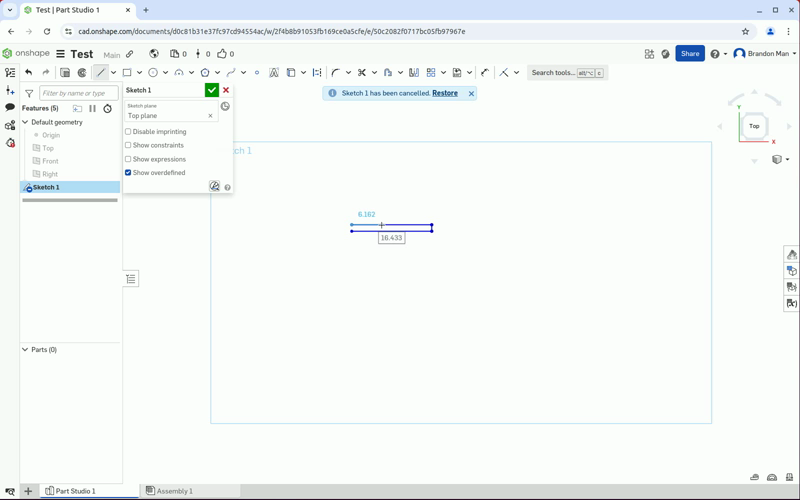
key_down(shift)
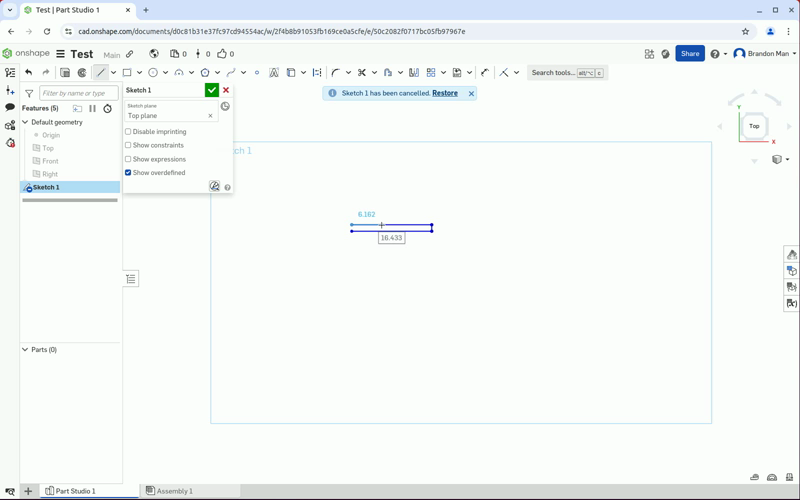
mouse_move(351, 231)
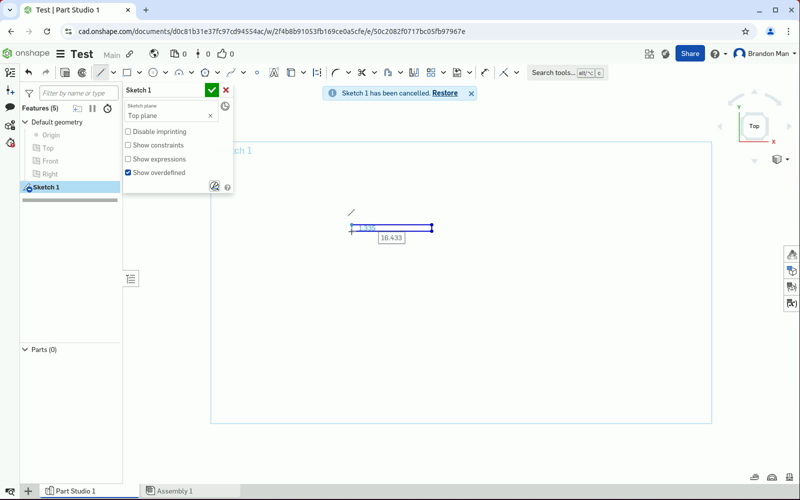
scroll(6)
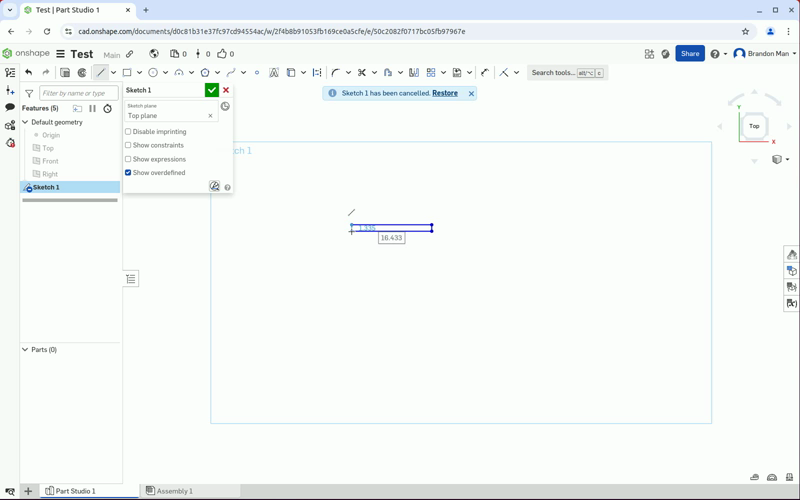
scroll(6)
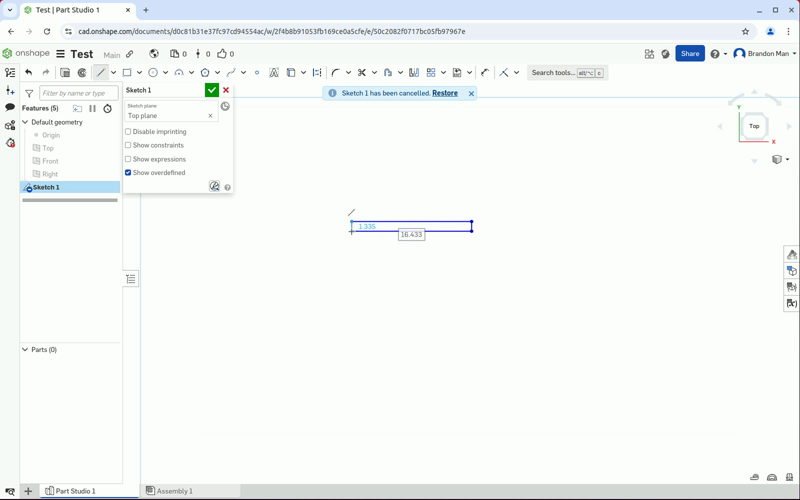
scroll(6)
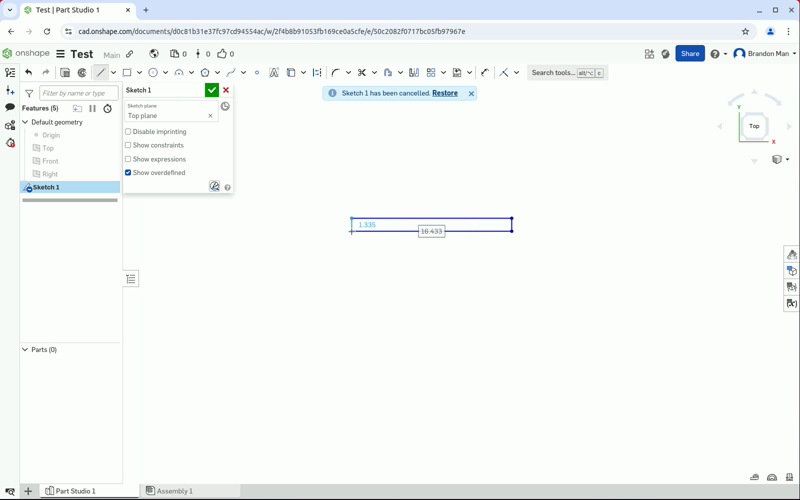
scroll(6)
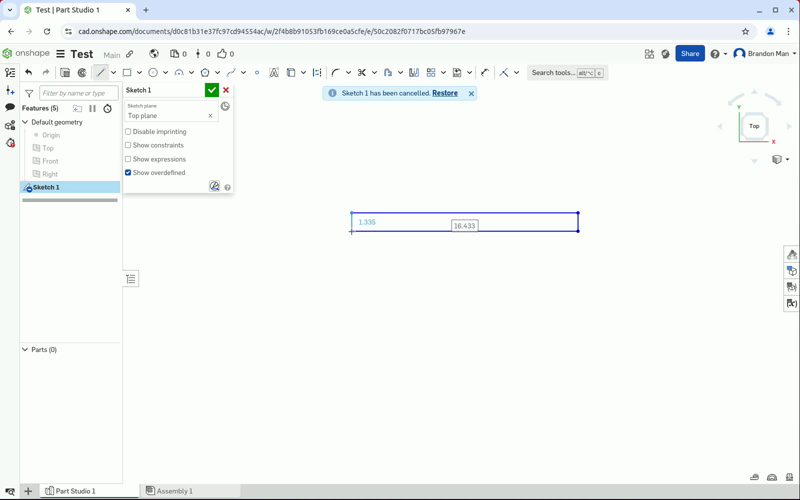
scroll(6)
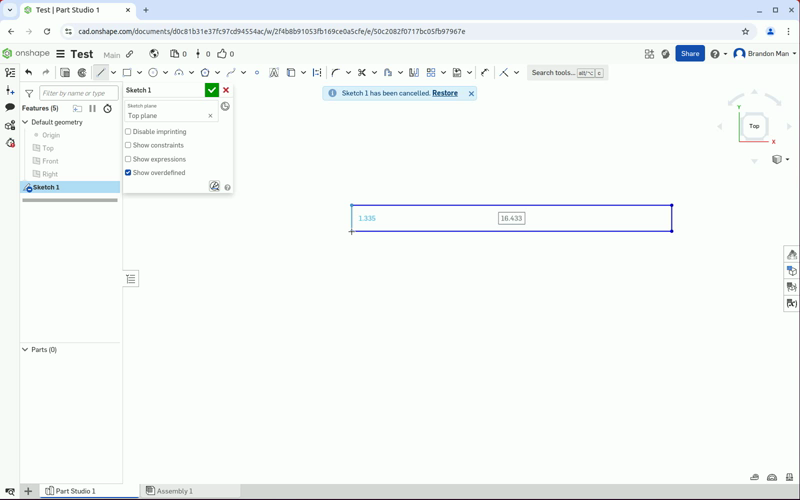
scroll(6)
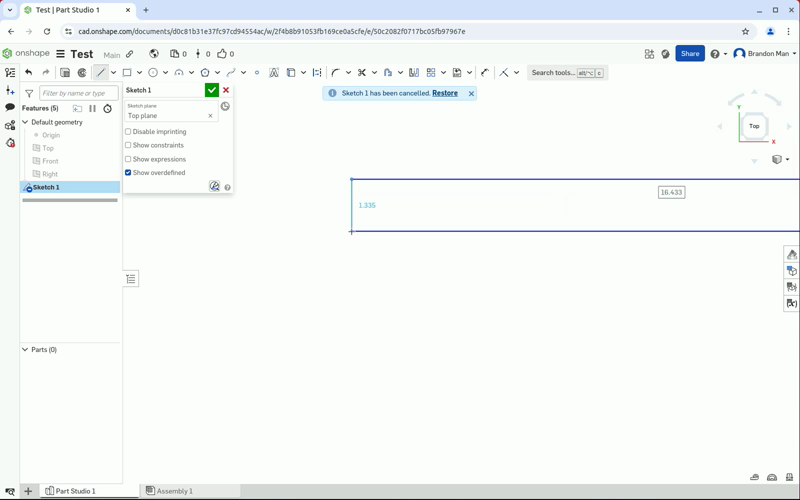
scroll(6)
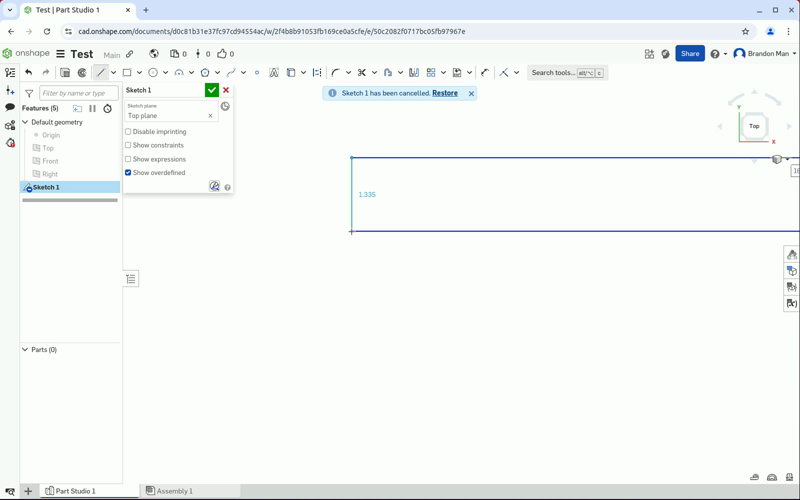
key_up(shift)
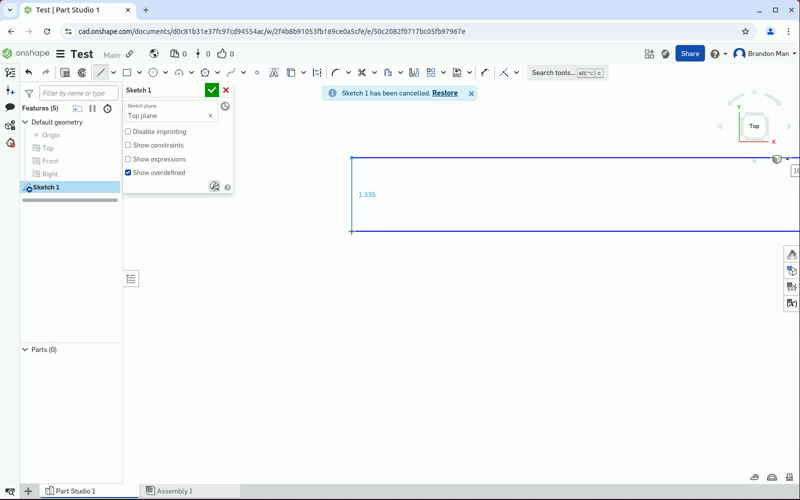
click(351, 231)
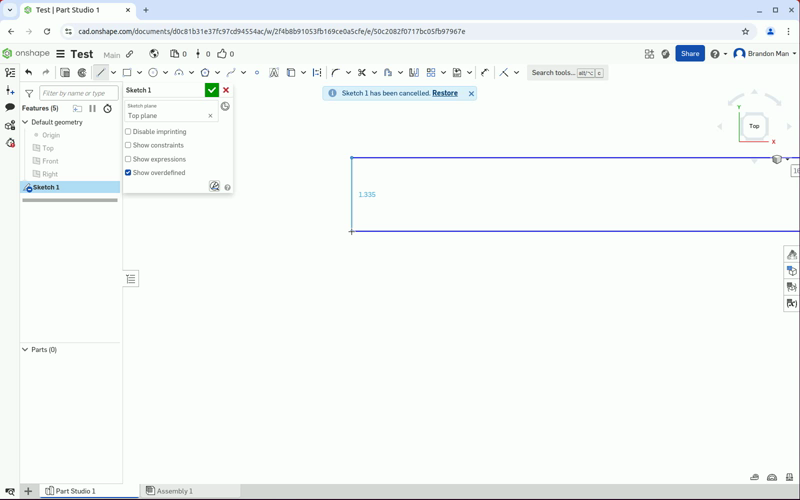
scroll(-6)
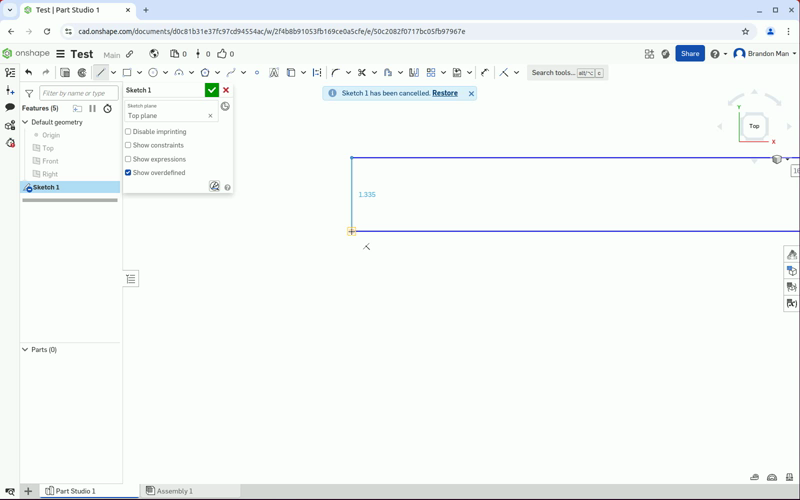
scroll(-6)
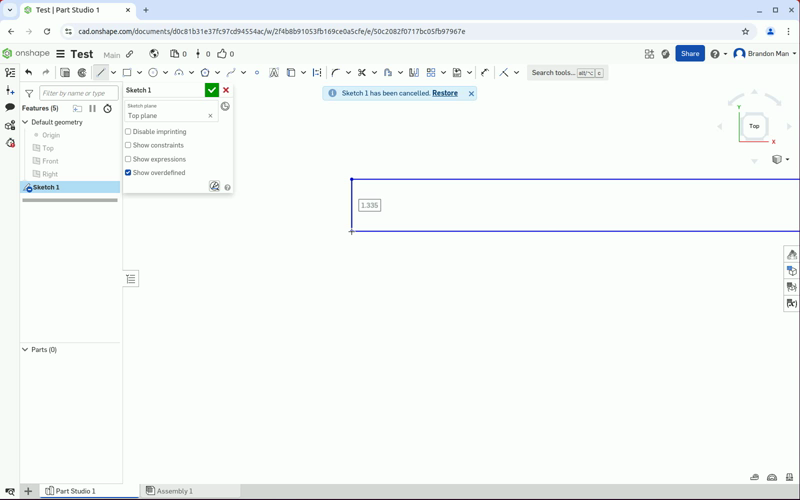
scroll(-6)
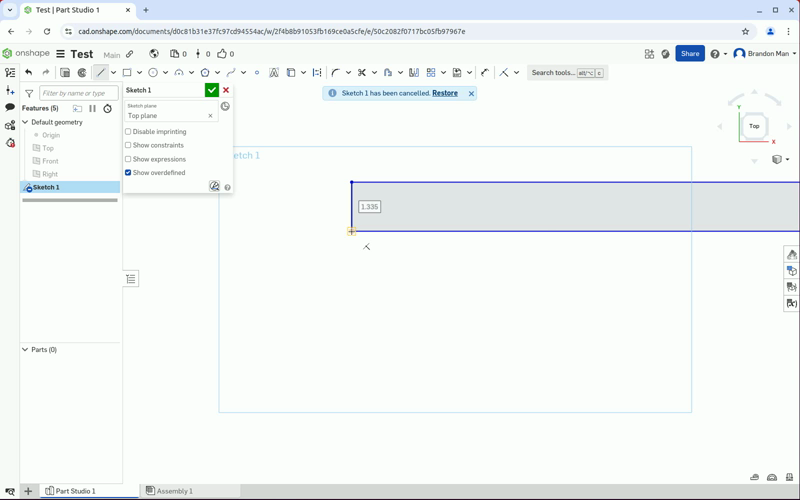
scroll(-6)
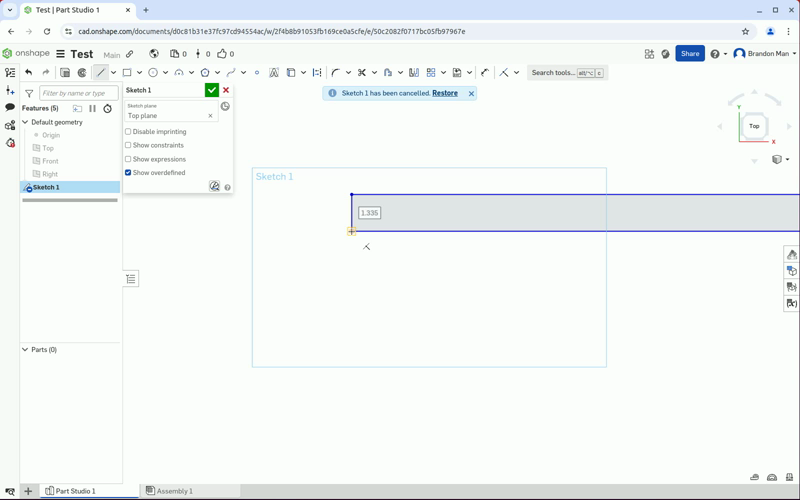
scroll(-6)
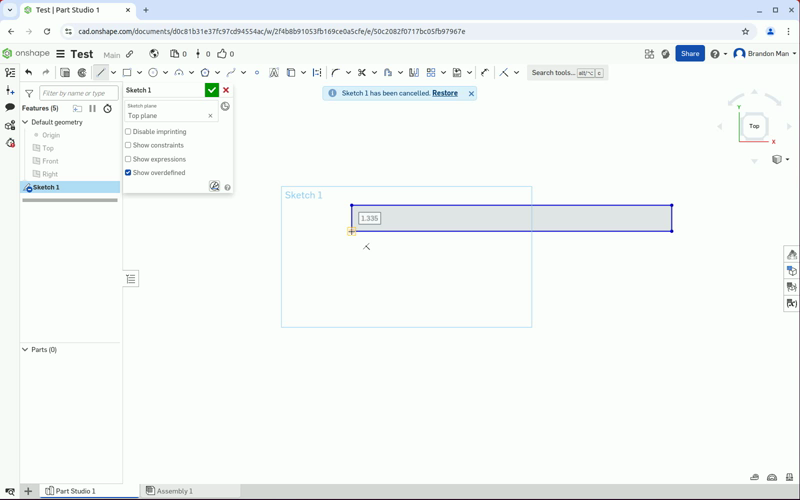
scroll(-6)
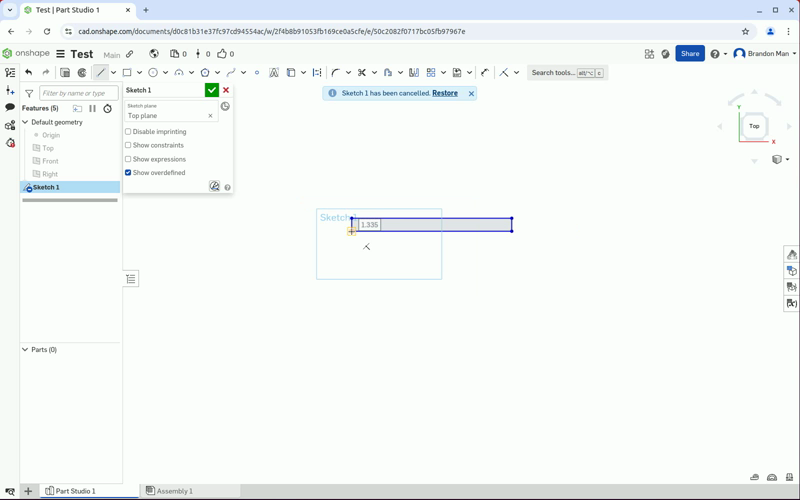
scroll(-6)
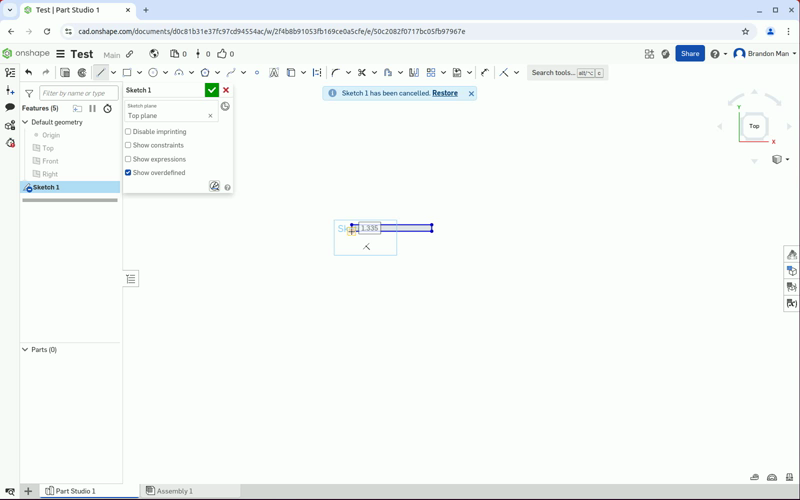
key(esc)
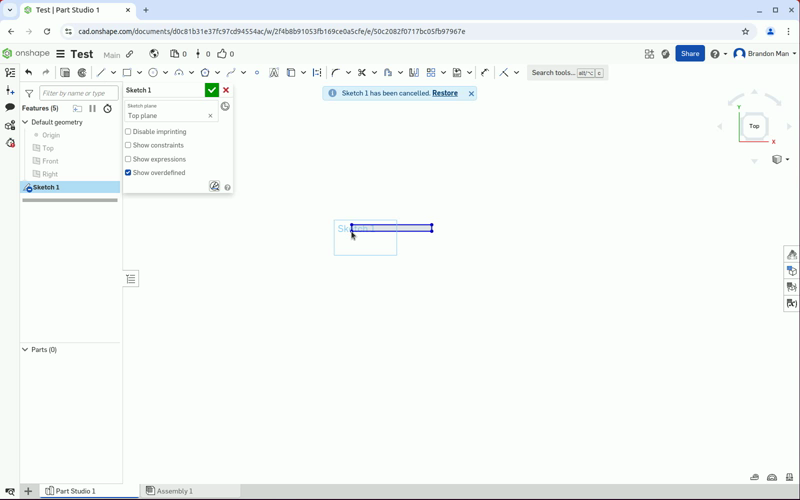
mouse_move(425, 230)
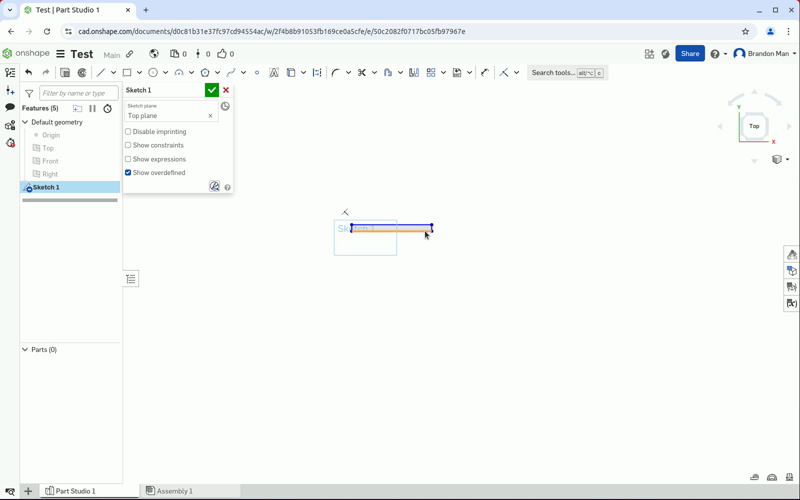
scroll(6)
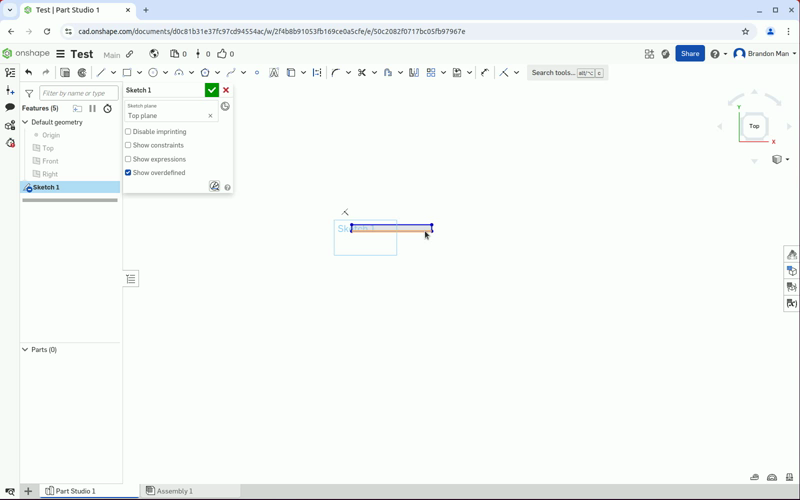
scroll(6)
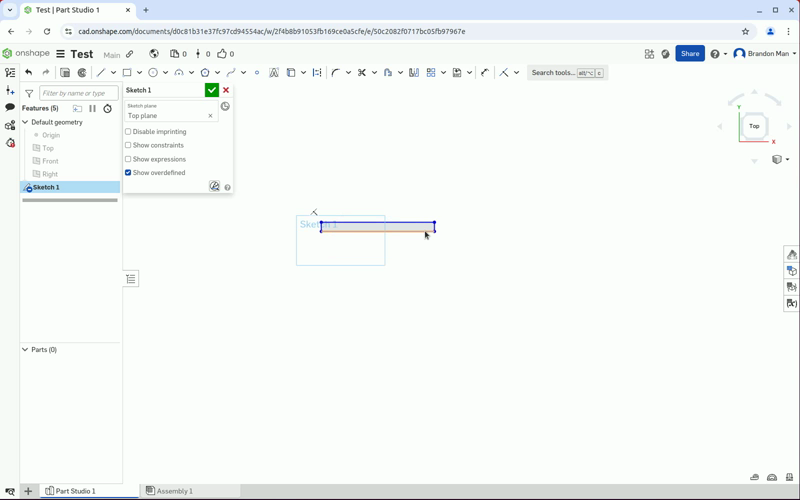
scroll(6)
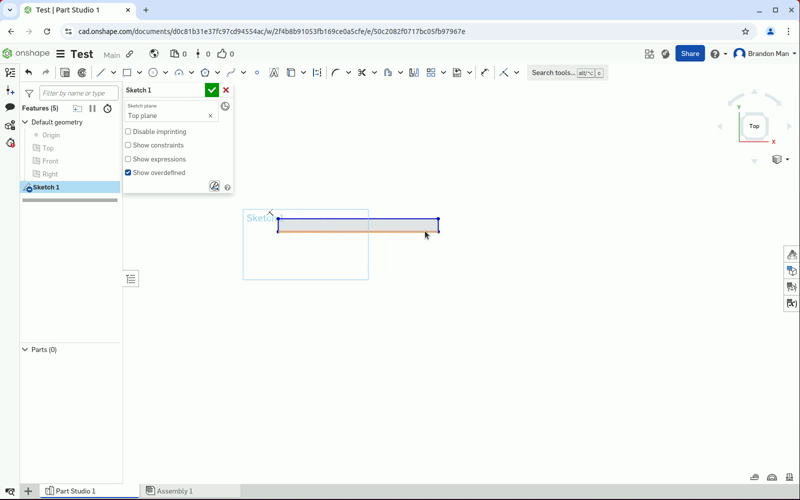
scroll(6)
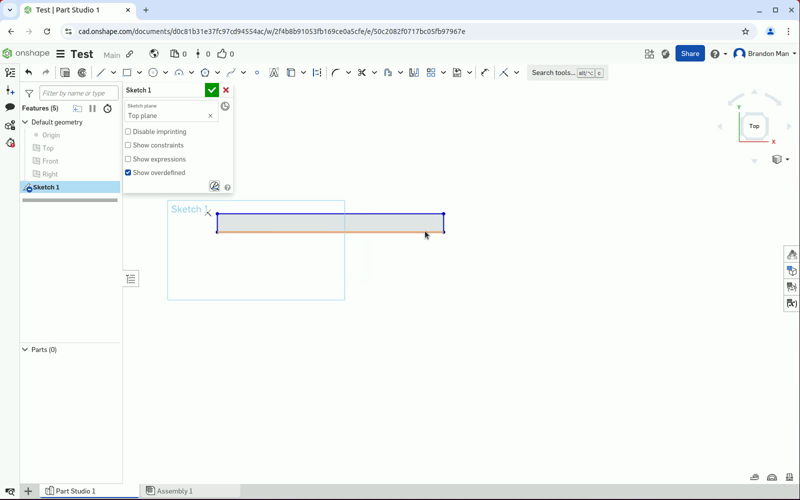
scroll(6)
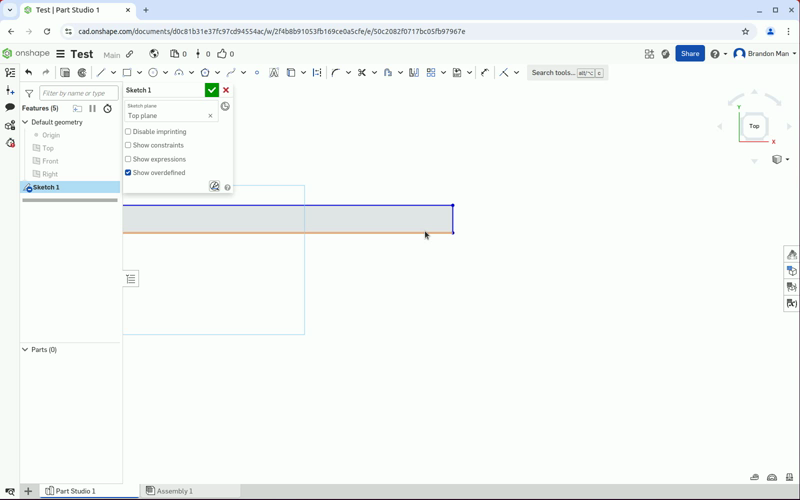
scroll(6)
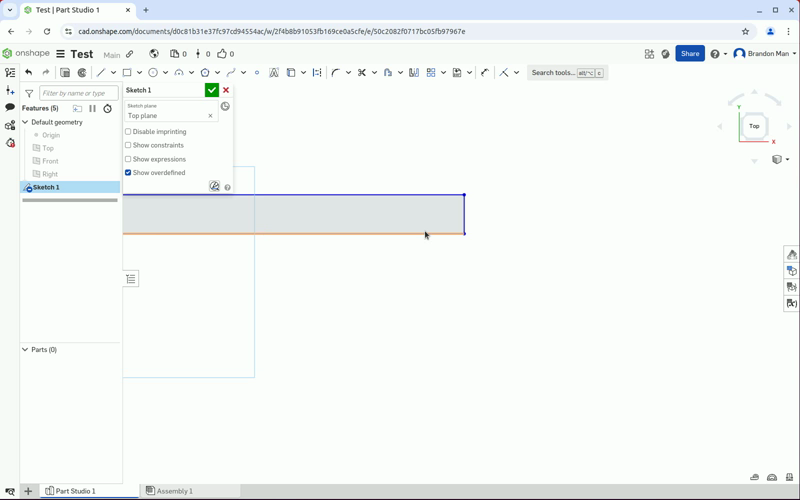
scroll(6)
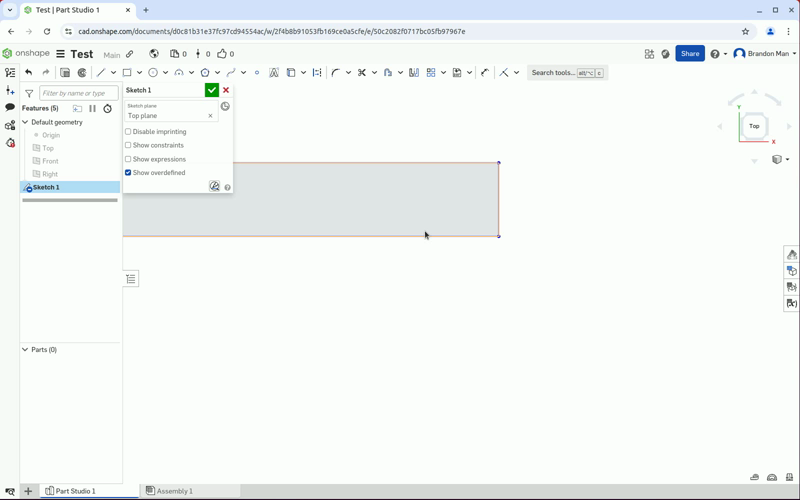
click(425, 230)
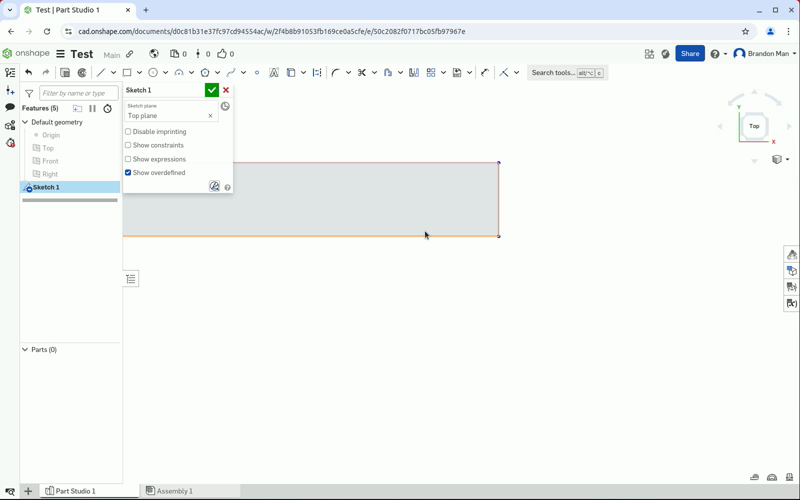
scroll(-6)
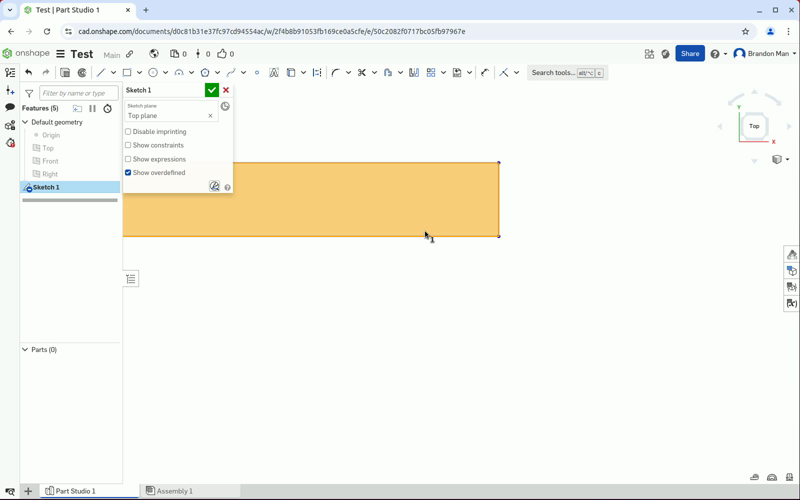
scroll(-6)
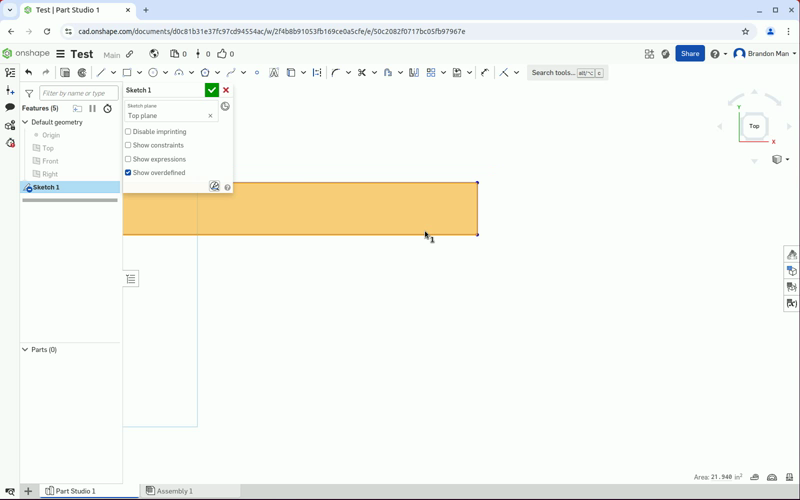
scroll(-6)
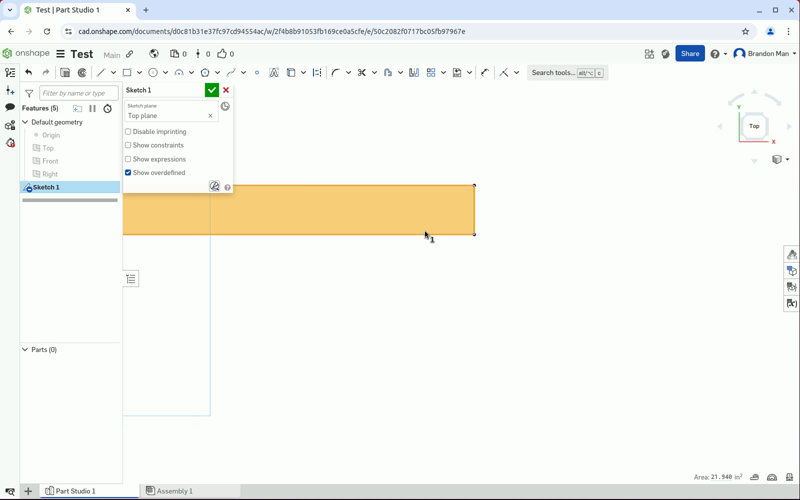
scroll(-6)
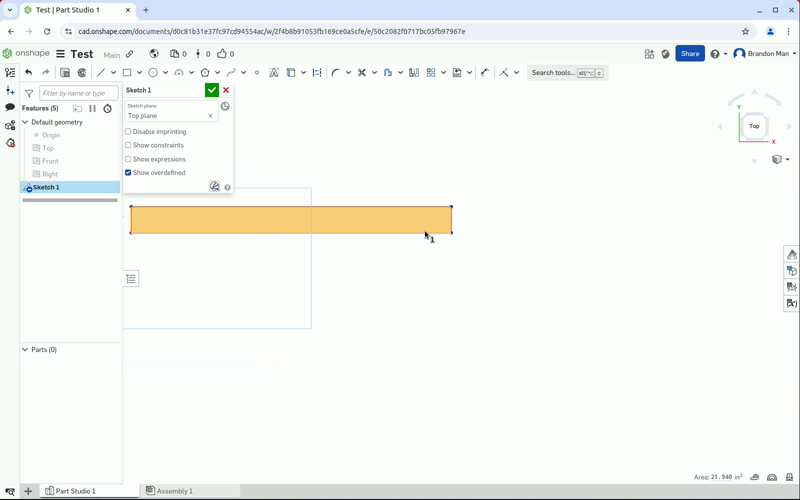
scroll(-6)
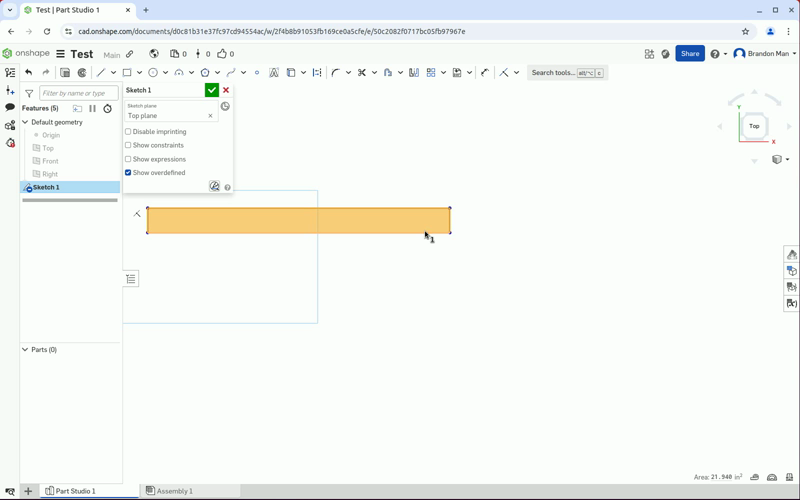
scroll(-6)
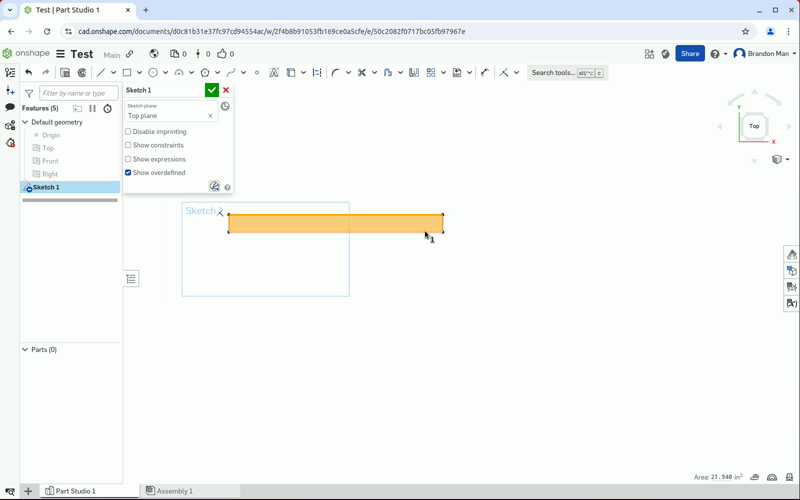
scroll(-6)
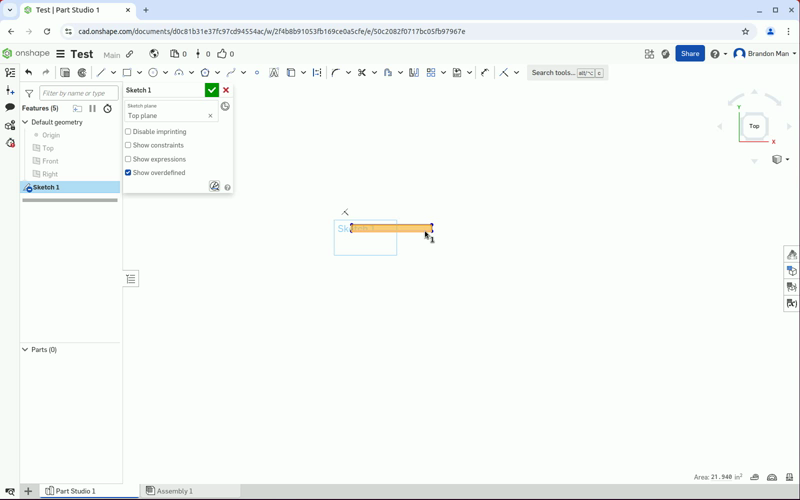
mouse_move(73, 352)
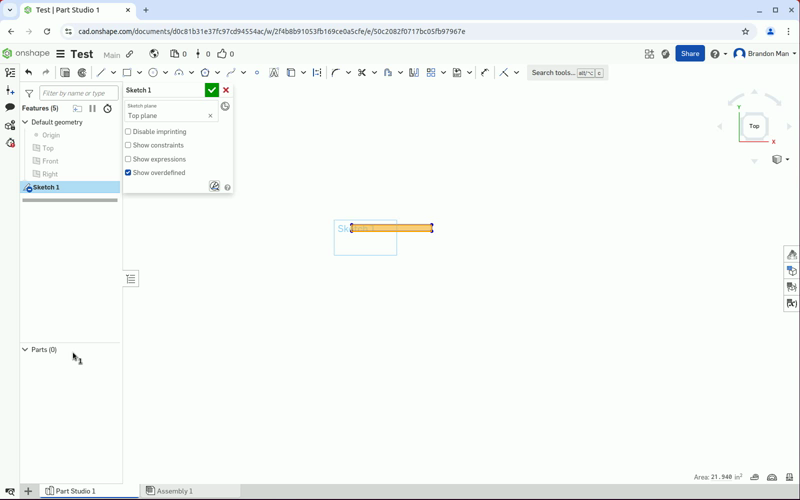
key(shift+y)
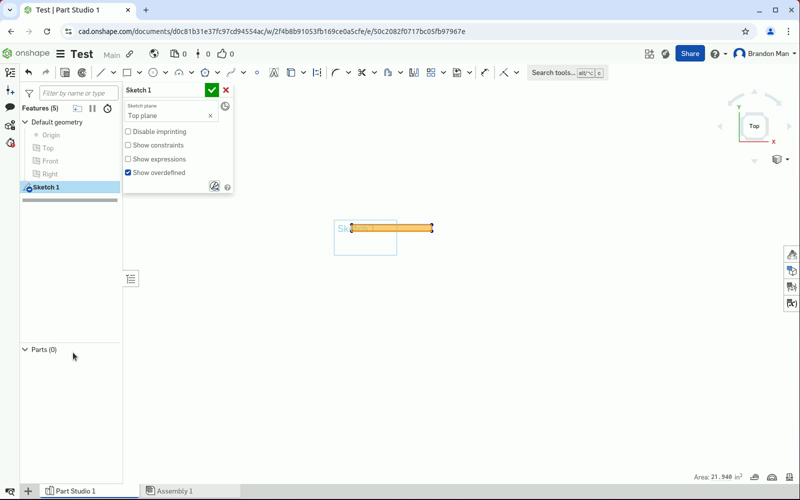
key(shift+e)
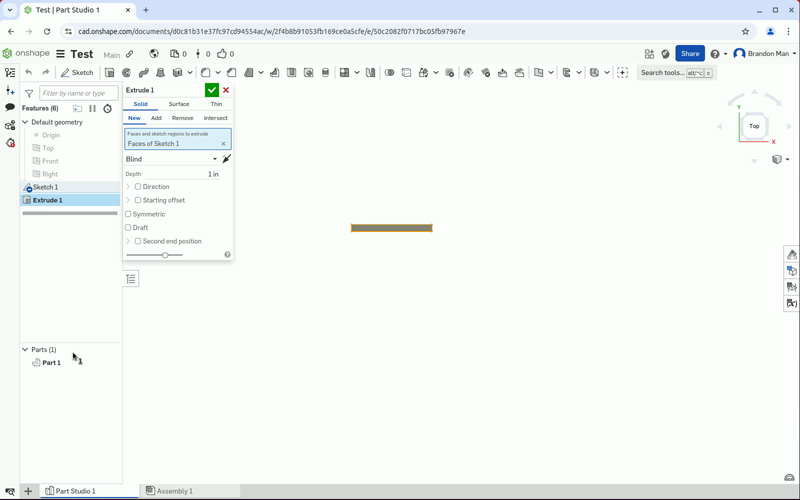
mouse_move(143, 106)
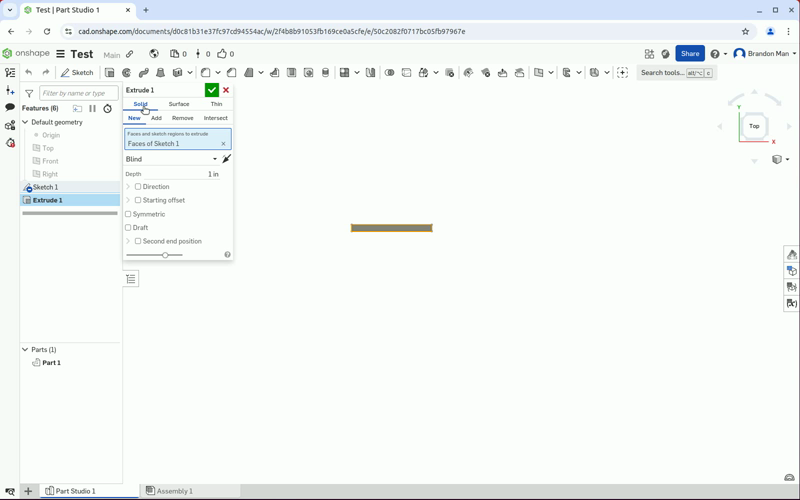
click(143, 106)
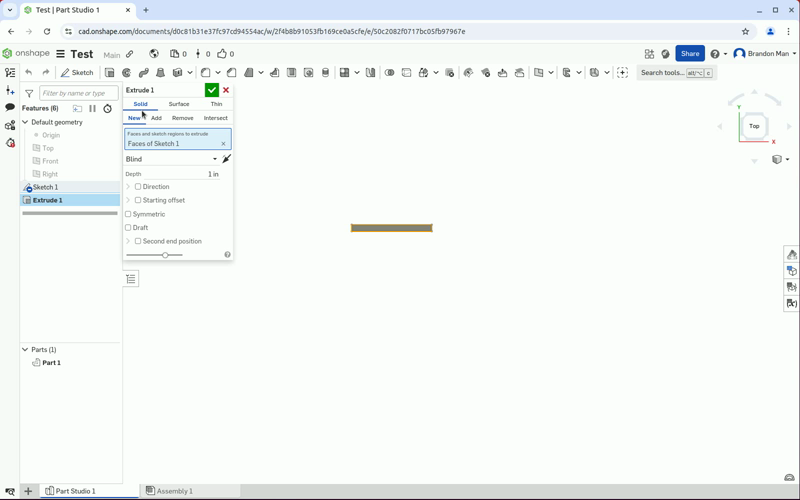
mouse_move(137, 120)
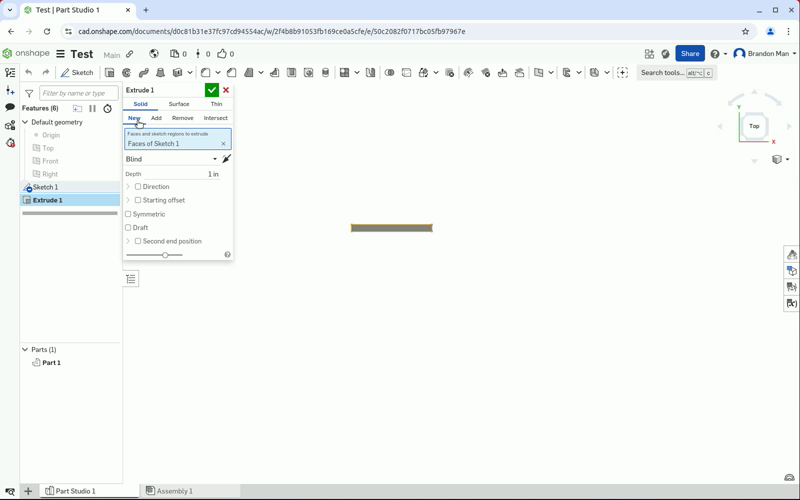
click(137, 120)
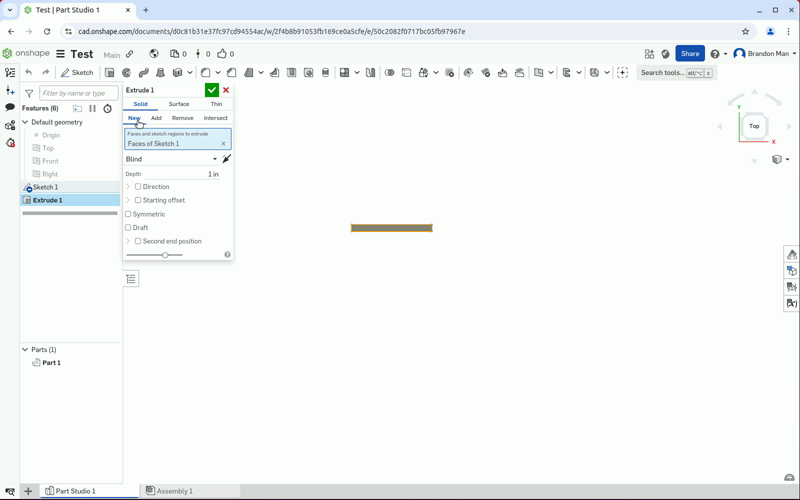
key(tab, 4)
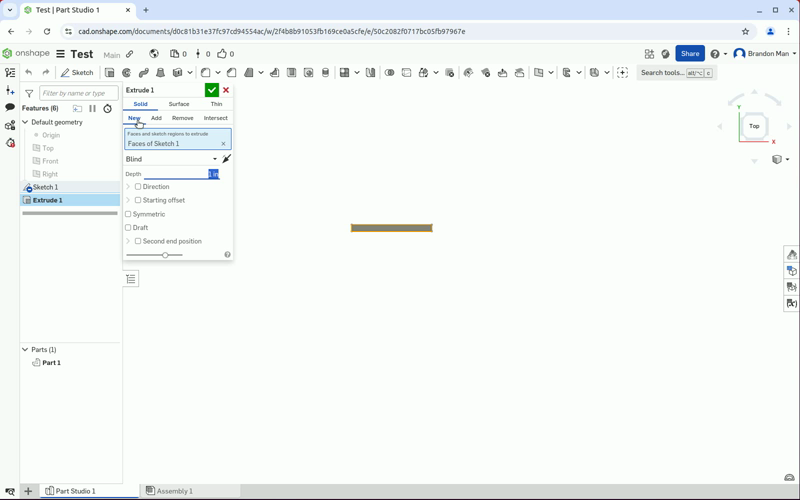
text(23.108)
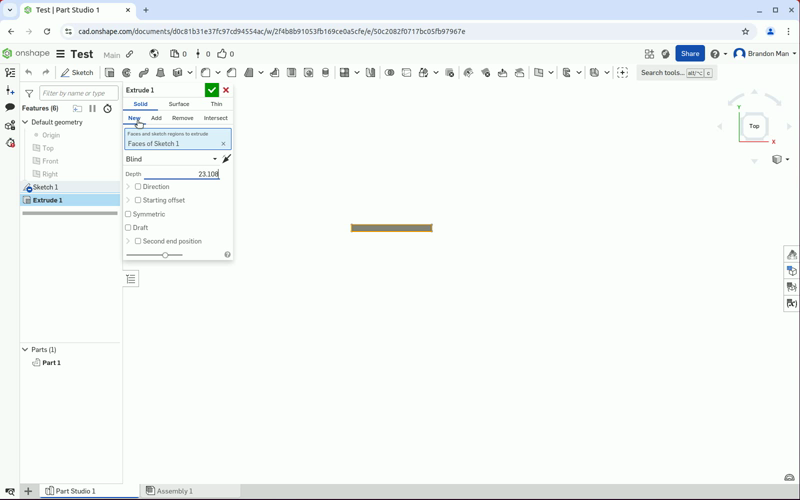
key(enter)
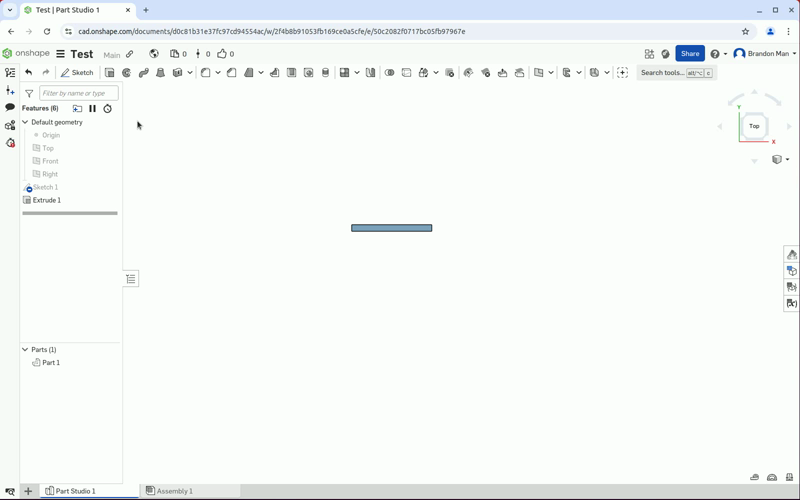
key(shift+h)
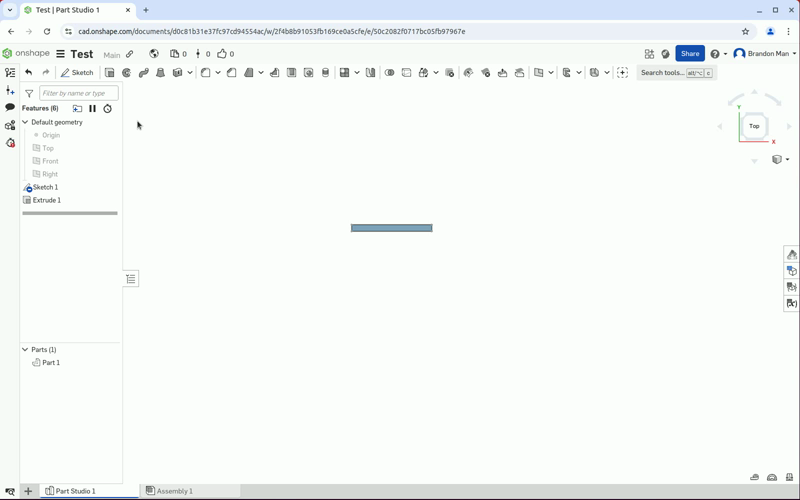
key(shift+h)
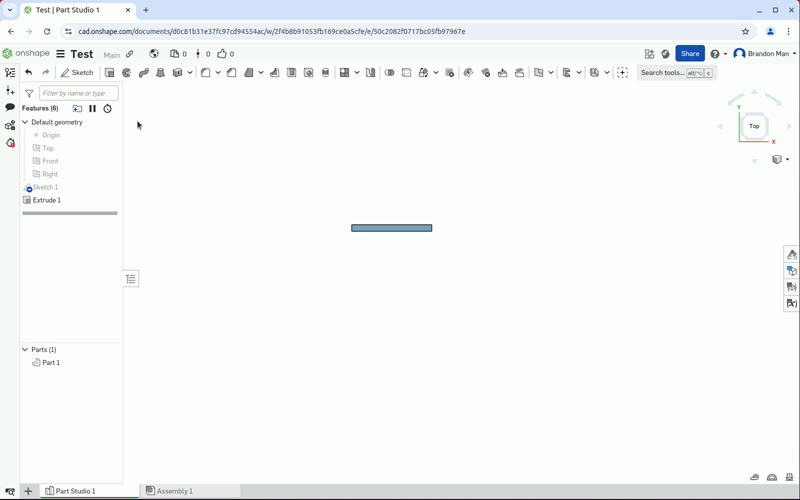
mouse_move(73, 189)
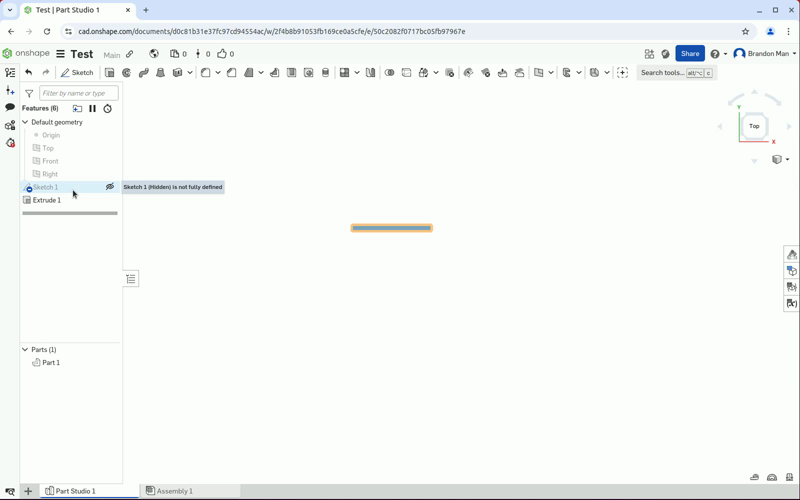
click(73, 189)
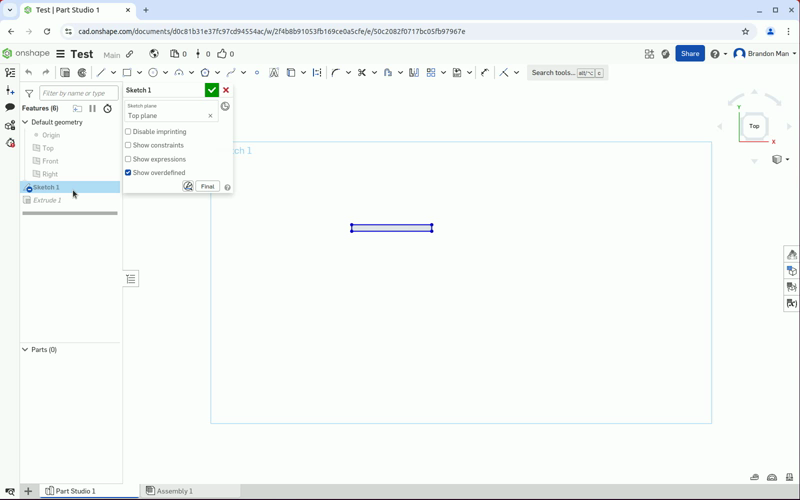
mouse_move(229, 92)
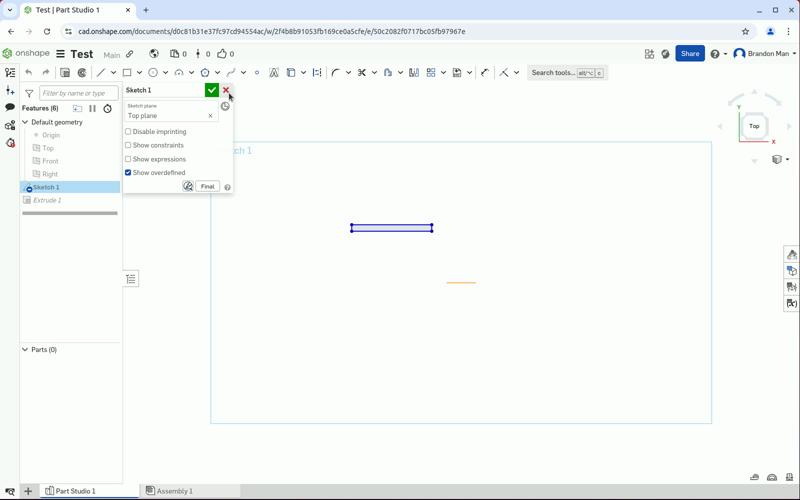
click(229, 92)
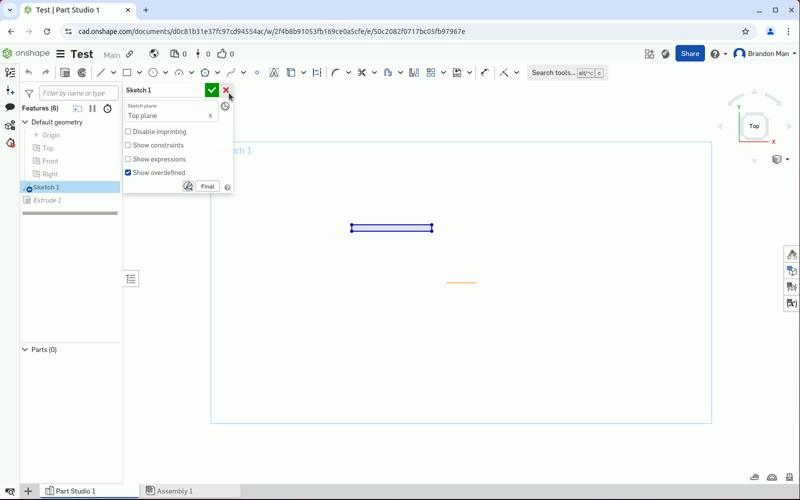
key(shift+s)
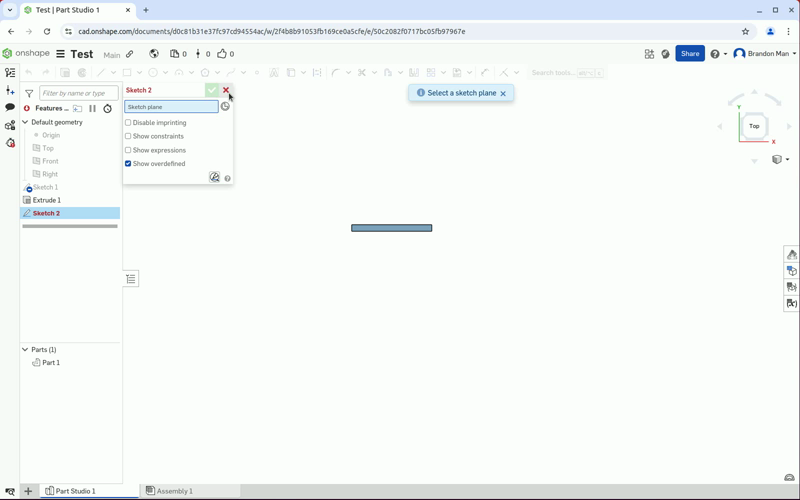
mouse_move(73, 150)
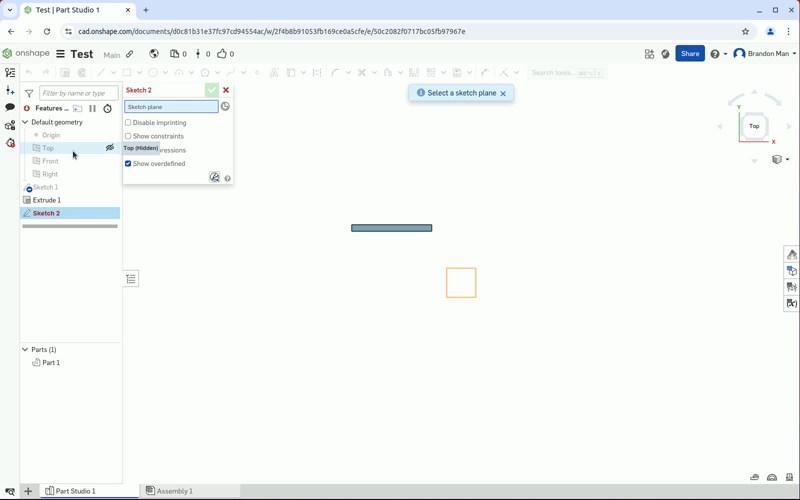
click(73, 150)
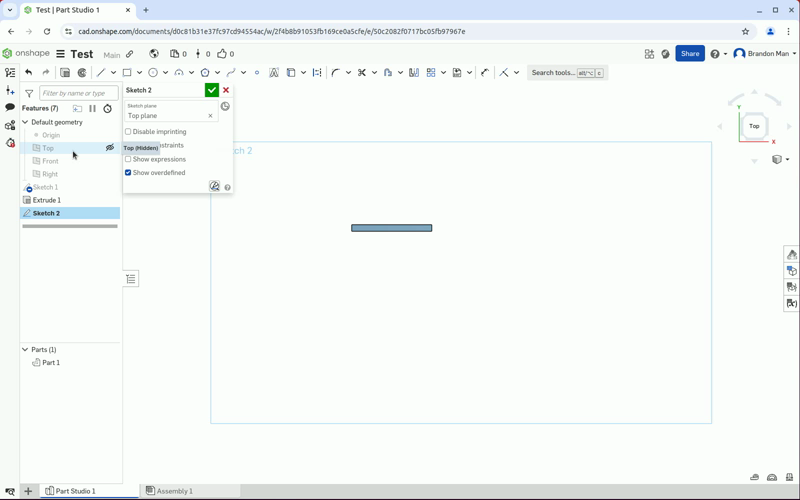
mouse_move(73, 352)
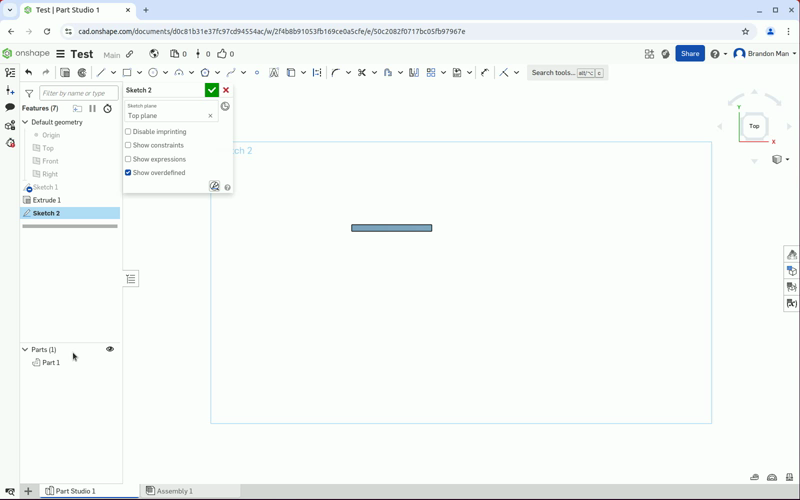
key(y)
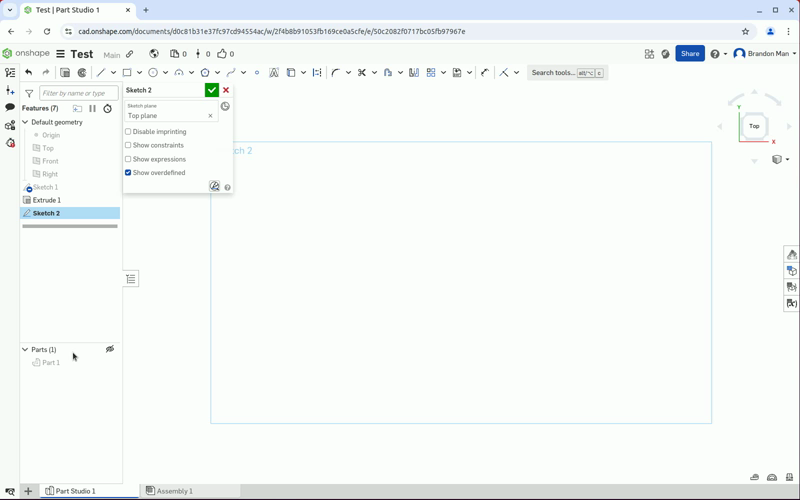
key(l)
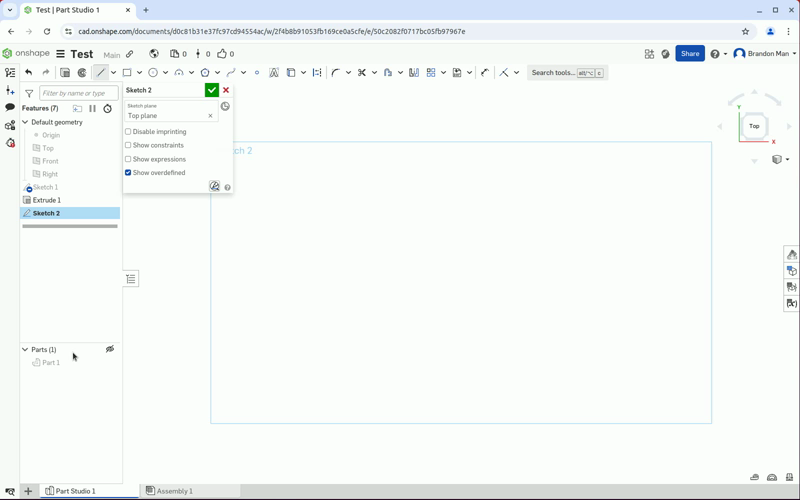
key_down(shift)
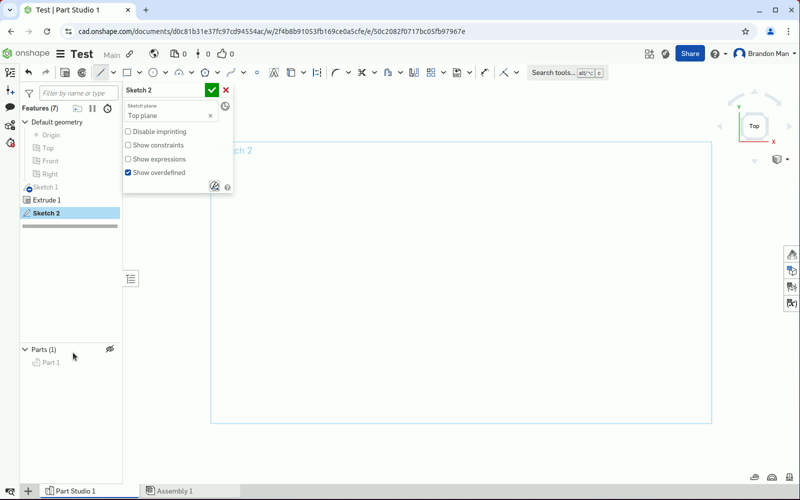
mouse_move(431, 287)
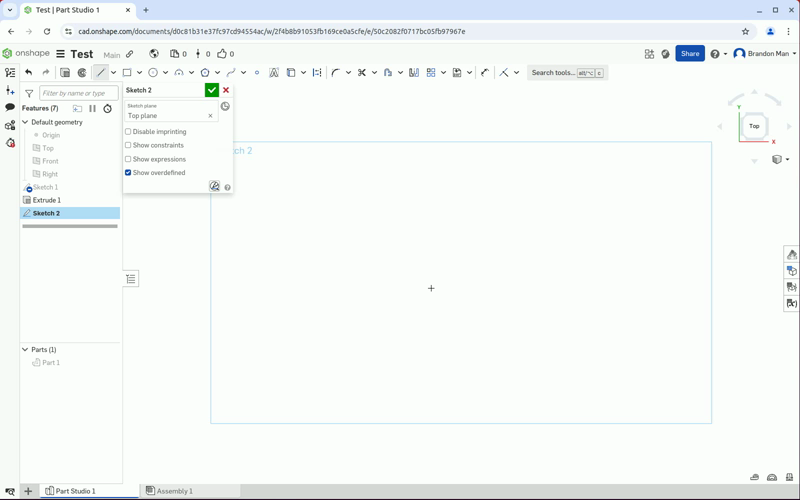
click(431, 287)
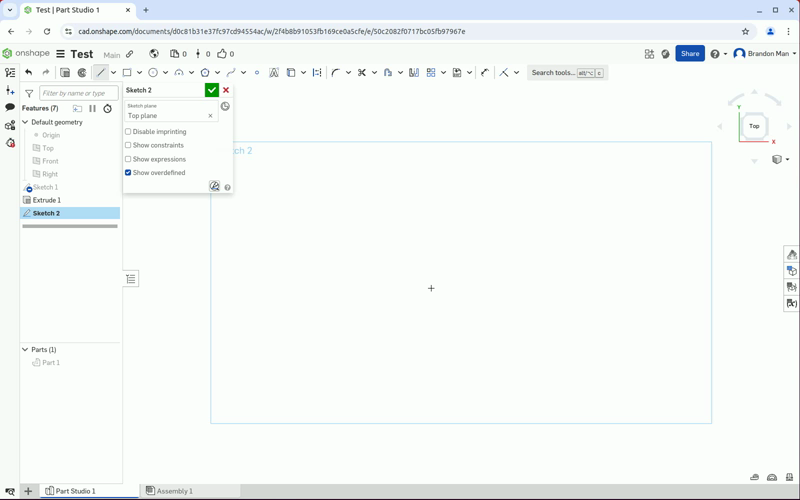
key_up(shift)
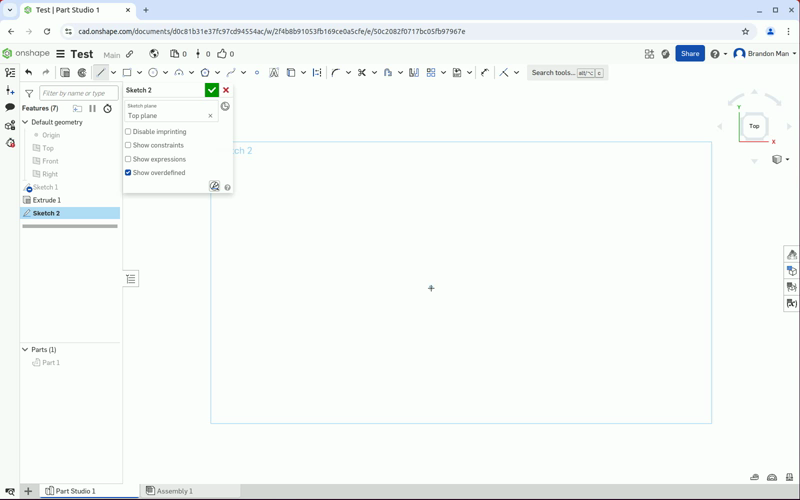
key_down(shift)
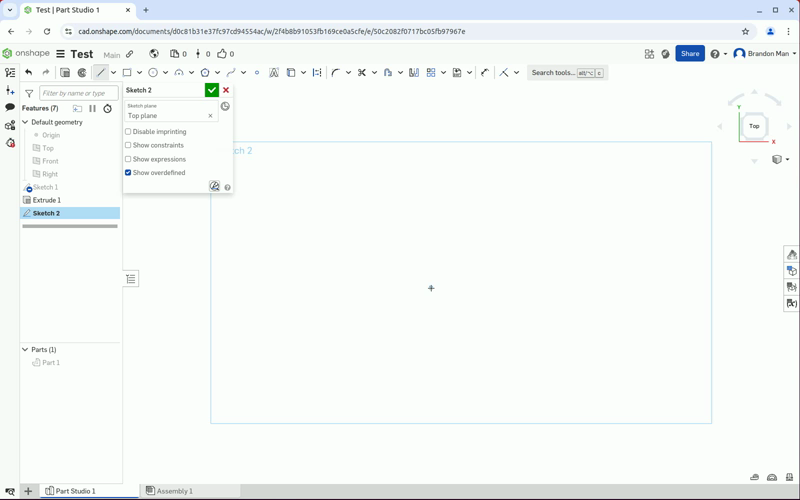
mouse_move(461, 287)
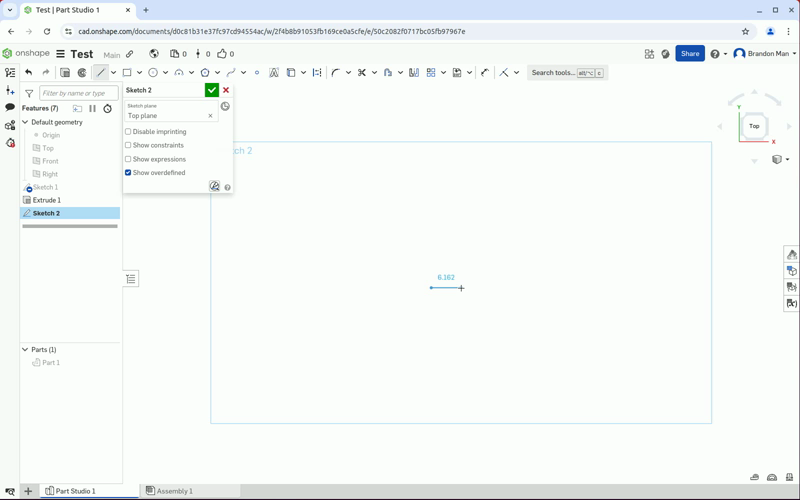
mouse_move(439, 287)
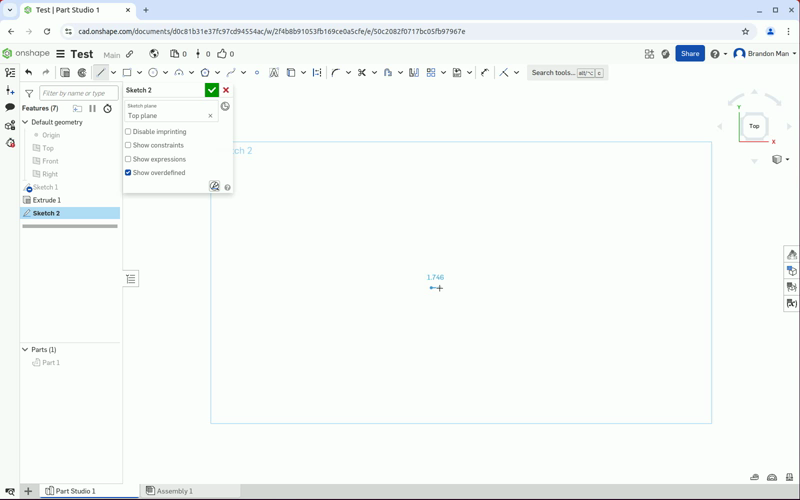
click(439, 287)
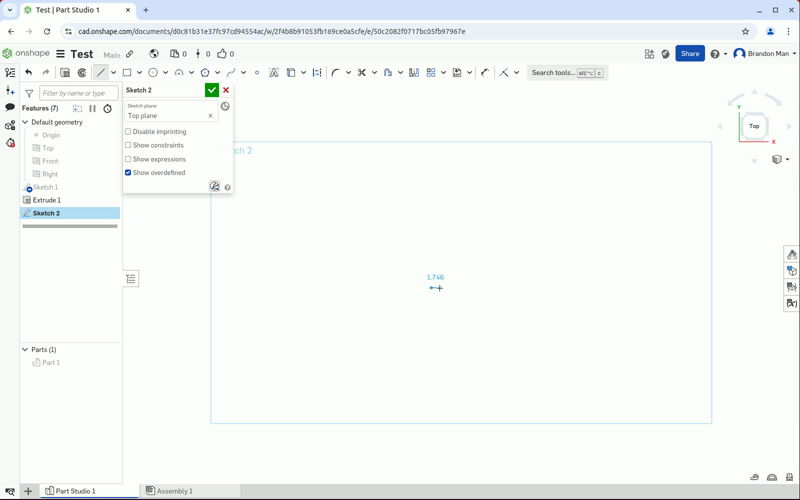
key_up(shift)
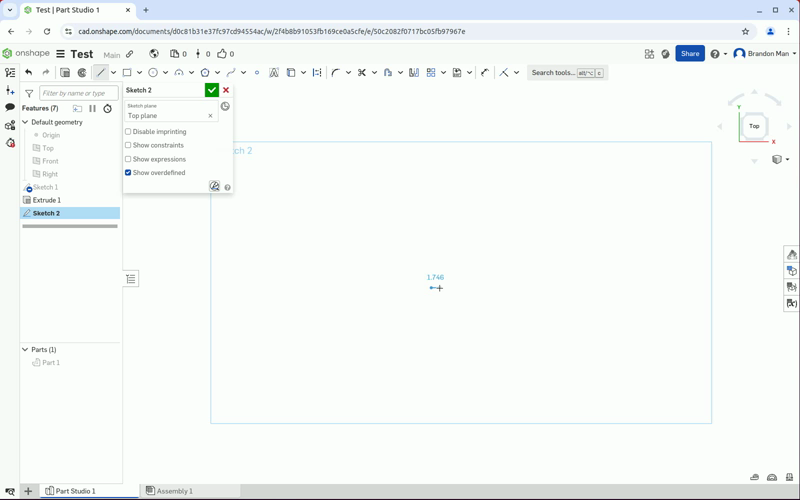
key_down(shift)
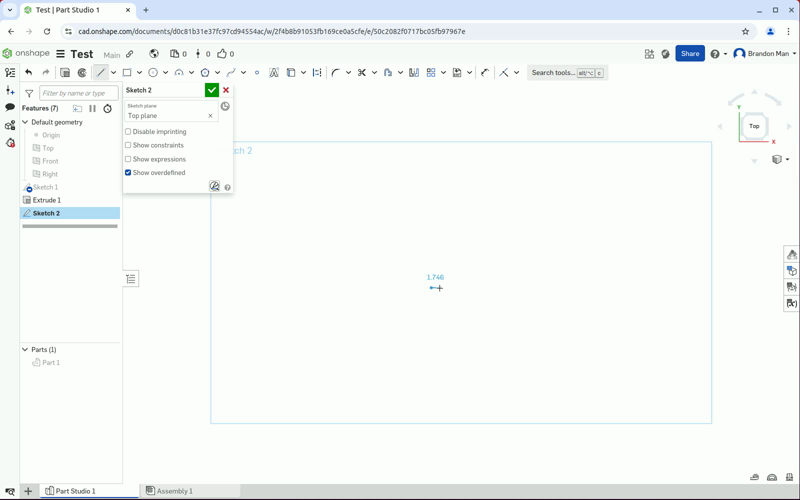
mouse_move(469, 287)
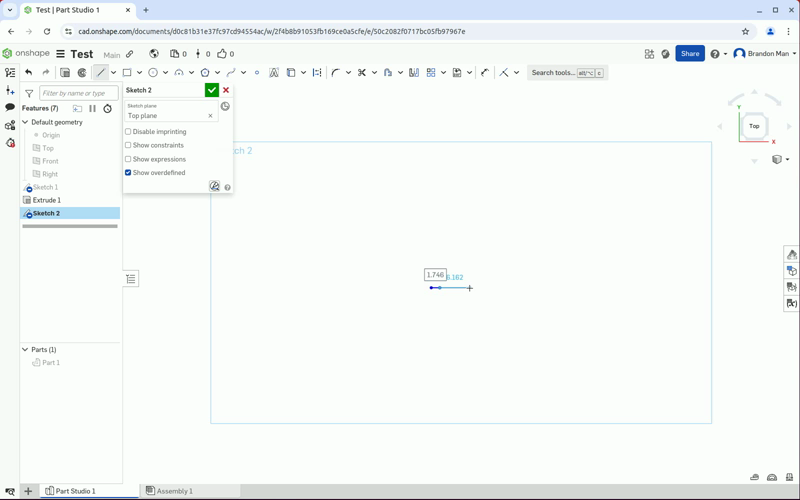
mouse_move(439, 230)
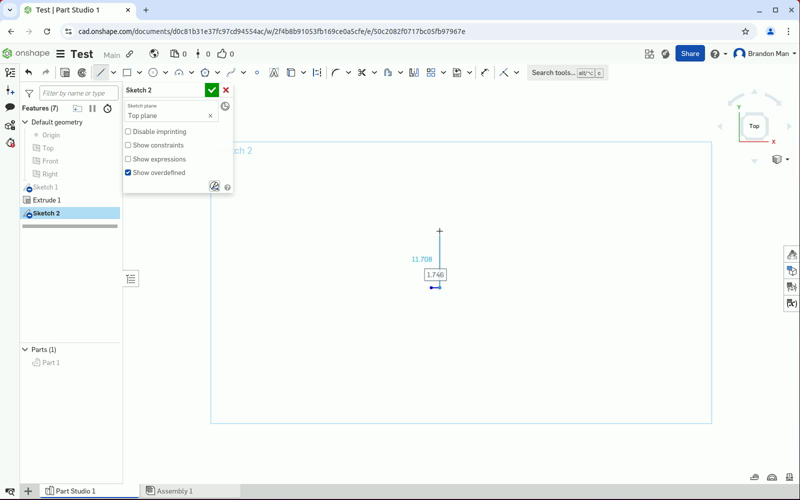
click(439, 230)
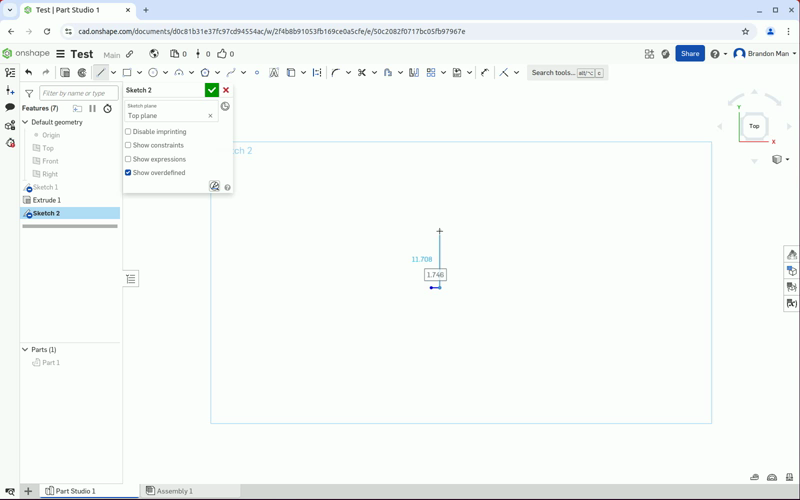
key_up(shift)
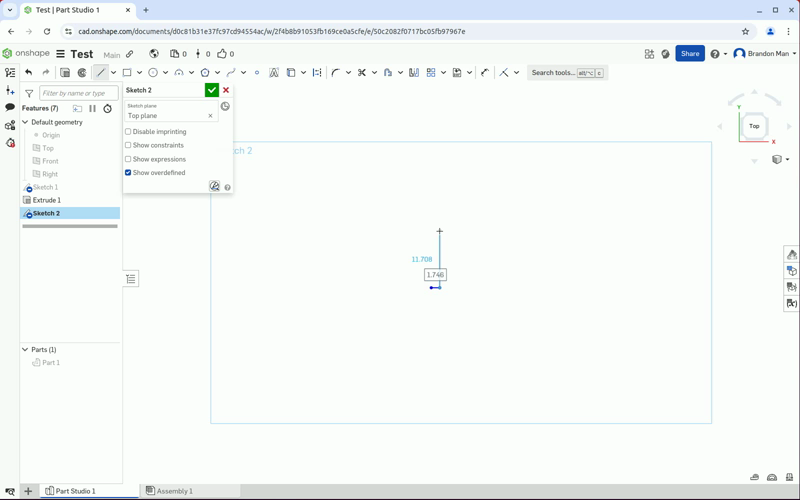
key_down(shift)
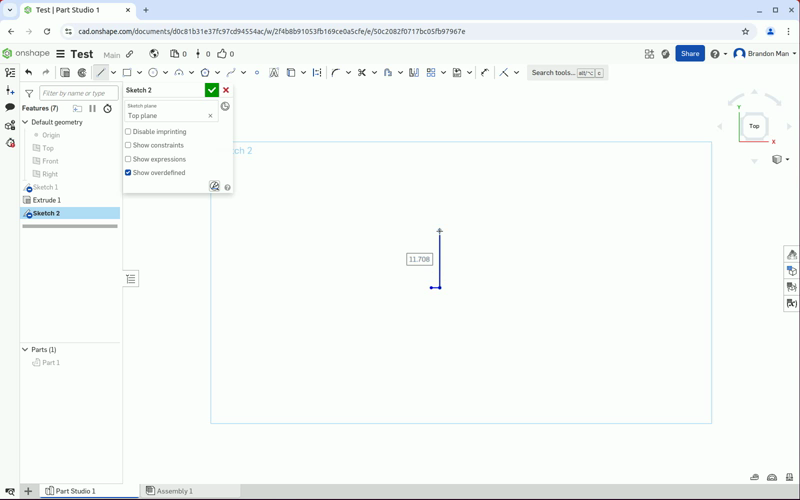
mouse_move(469, 230)
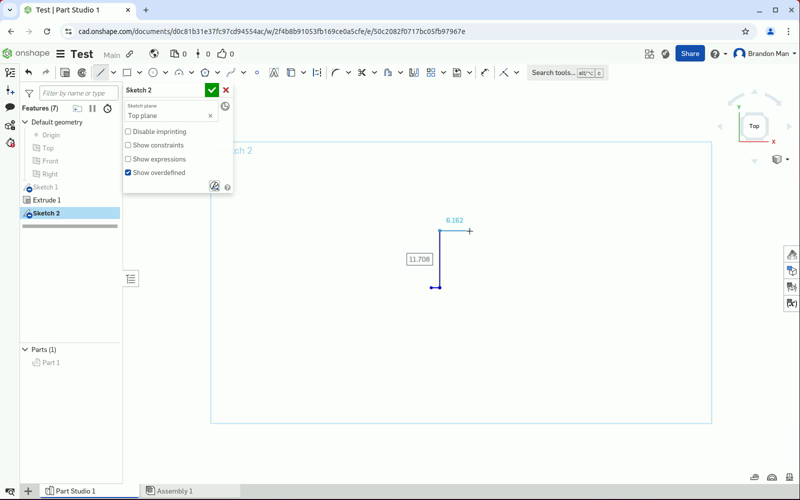
mouse_move(431, 230)
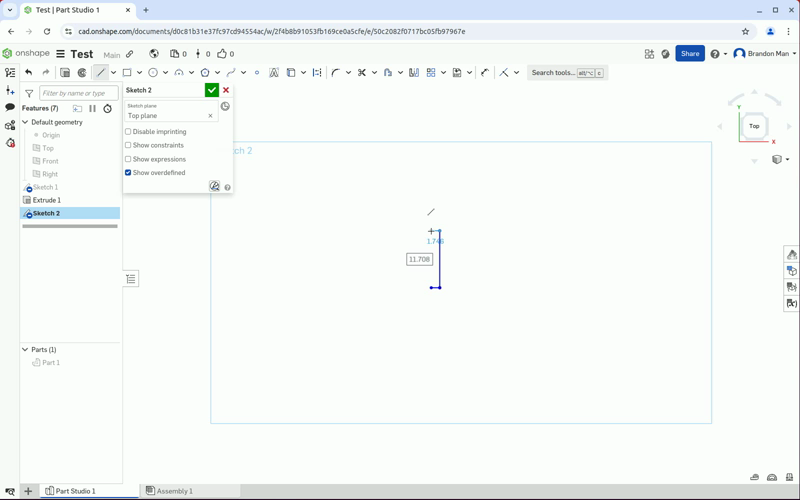
click(431, 230)
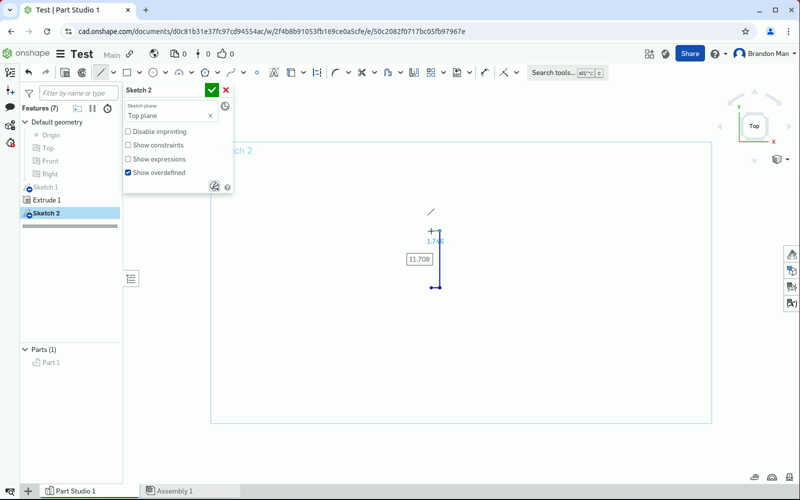
key_up(shift)
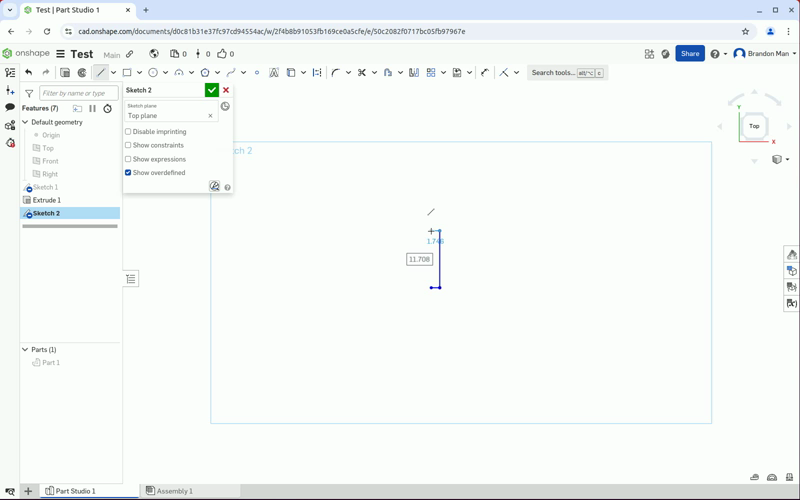
mouse_move(461, 230)
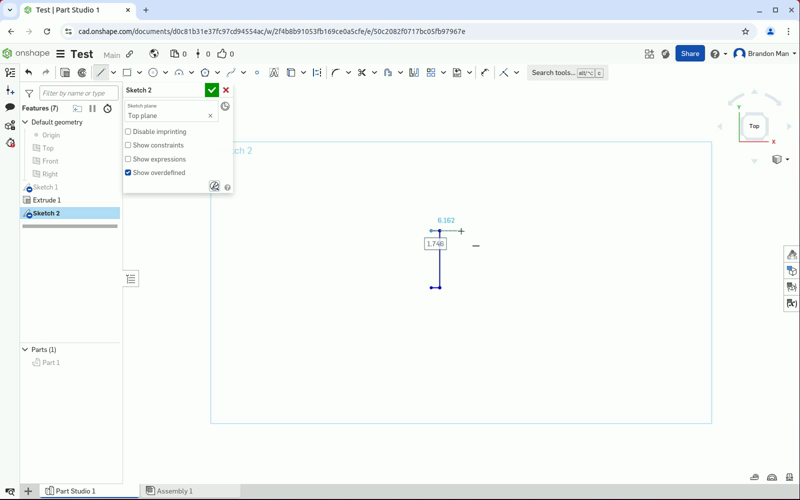
key_down(shift)
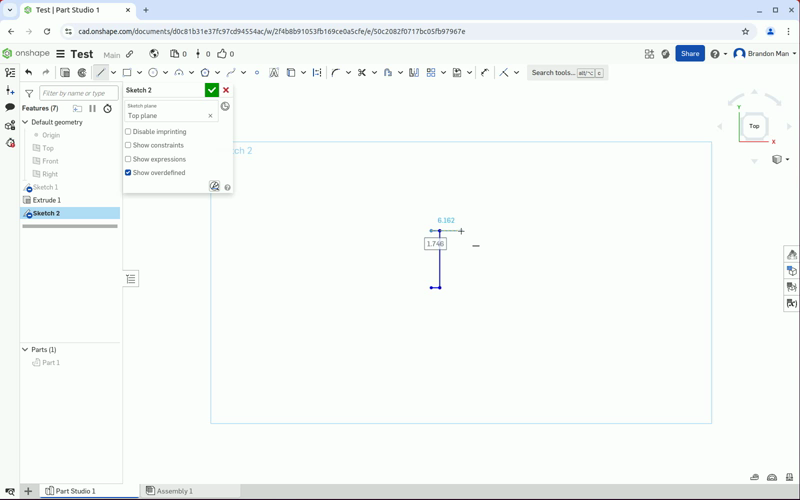
mouse_move(431, 287)
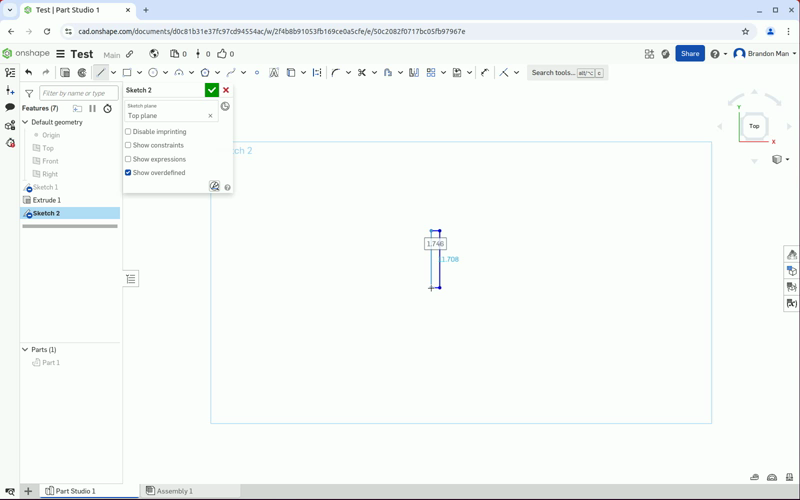
key_up(shift)
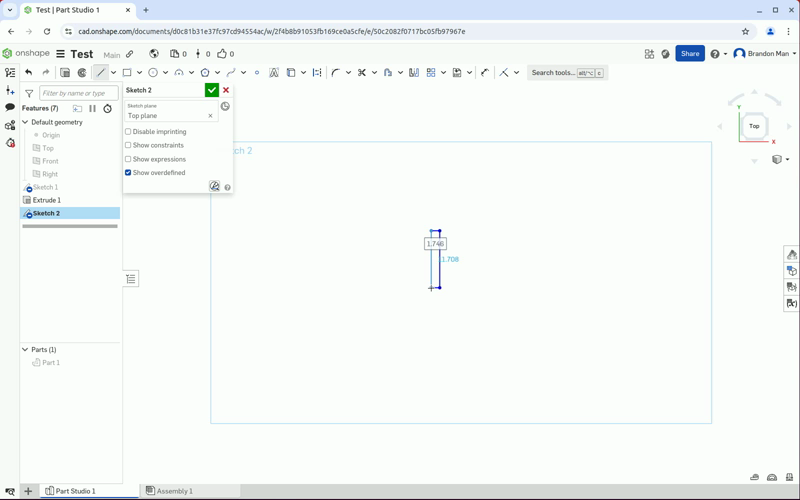
click(431, 287)
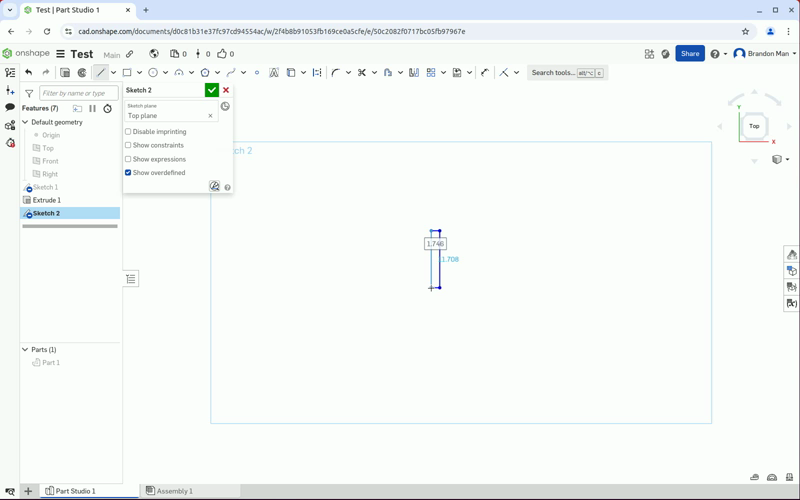
key(esc)
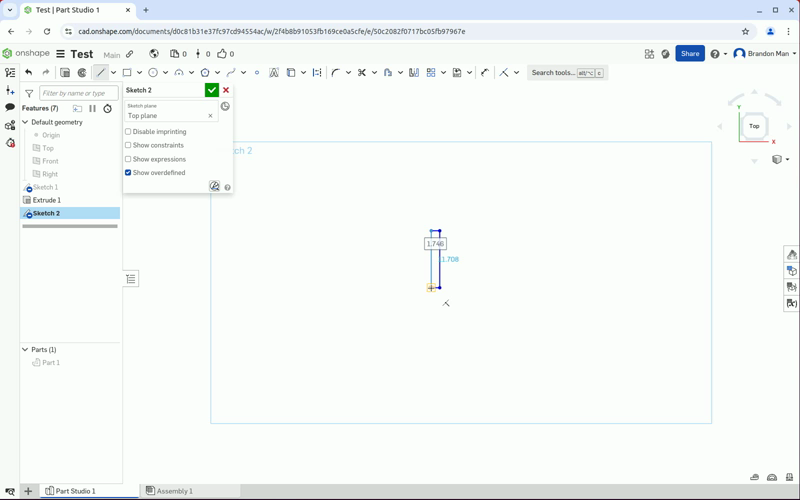
mouse_move(435, 262)
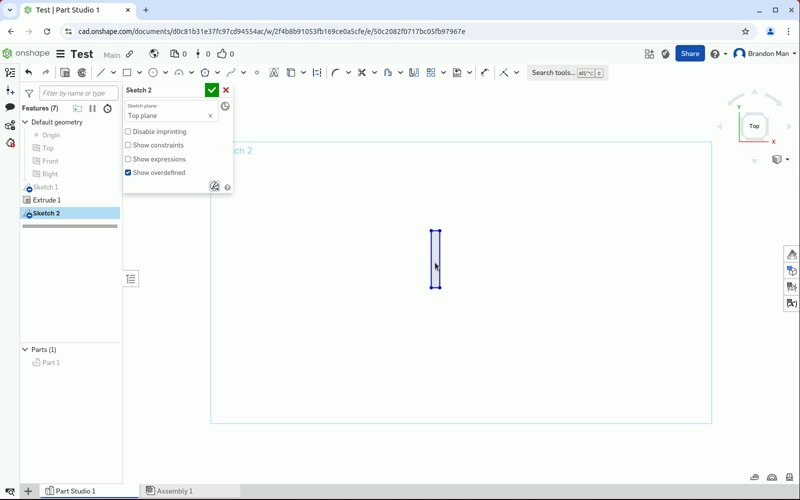
scroll(6)
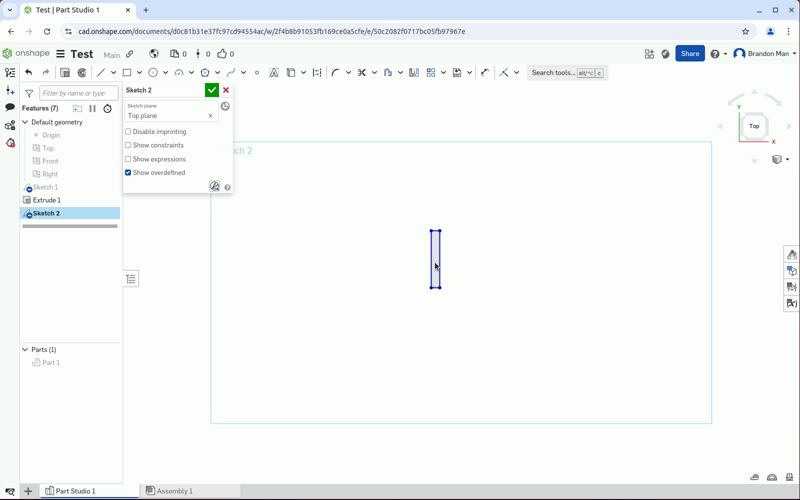
scroll(6)
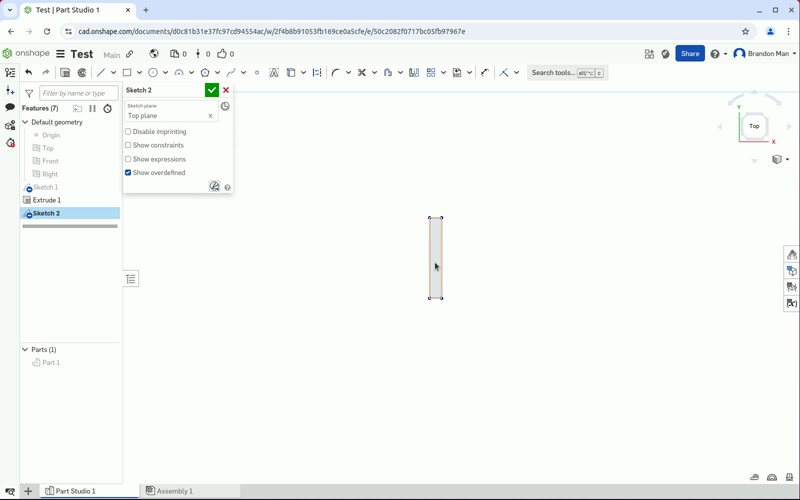
scroll(6)
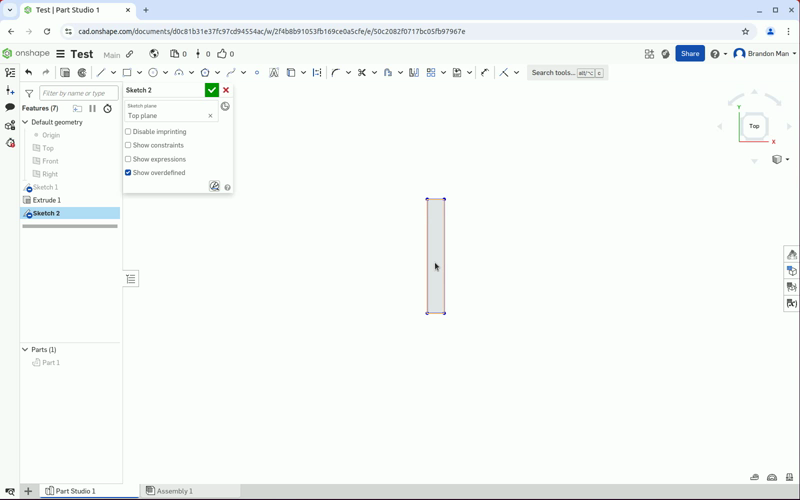
scroll(6)
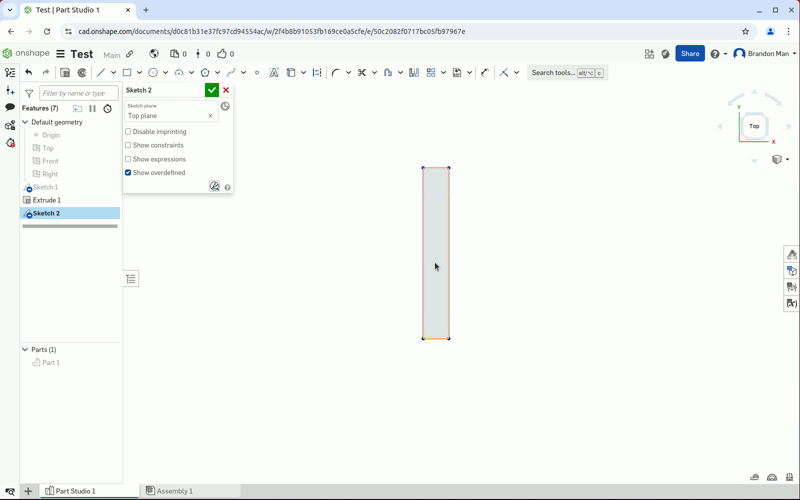
scroll(6)
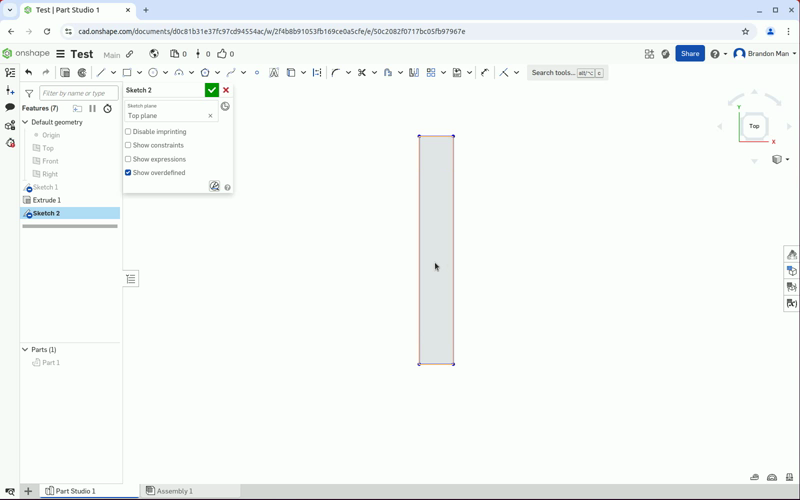
scroll(6)
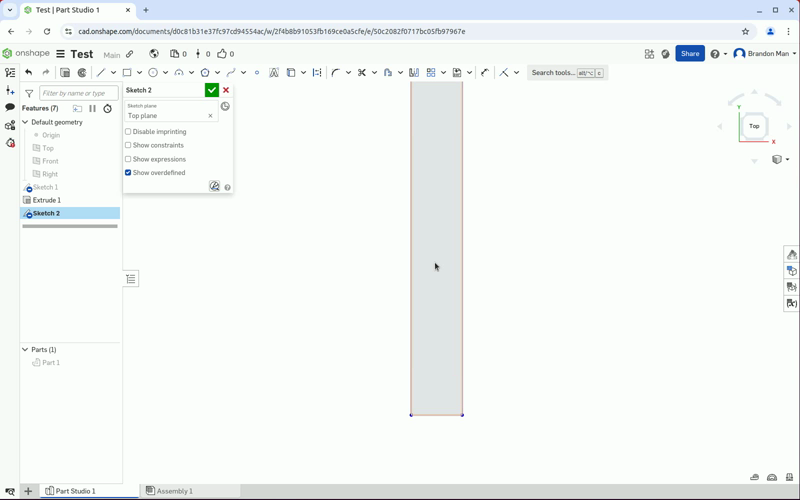
scroll(6)
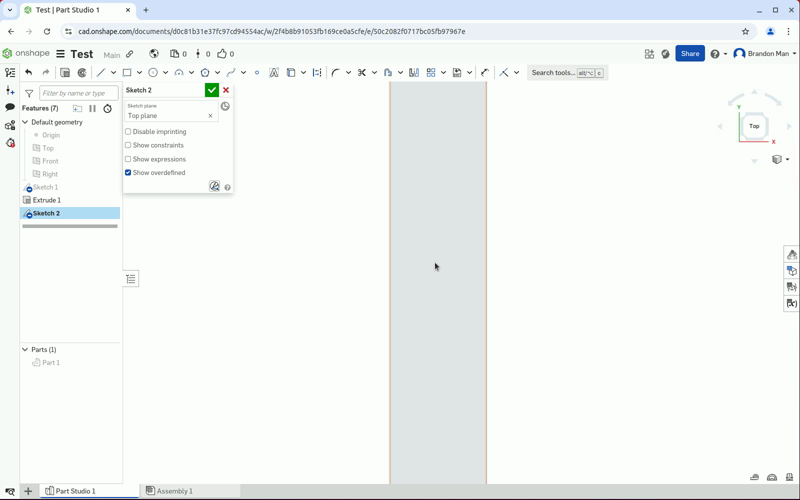
click(435, 262)
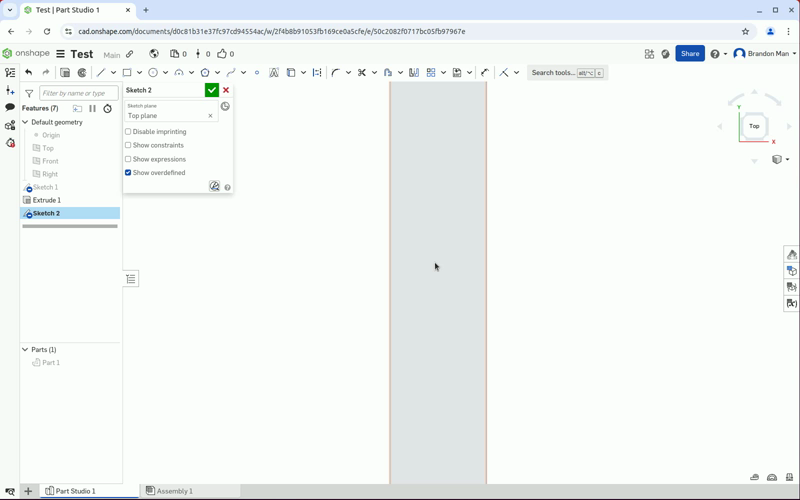
scroll(-6)
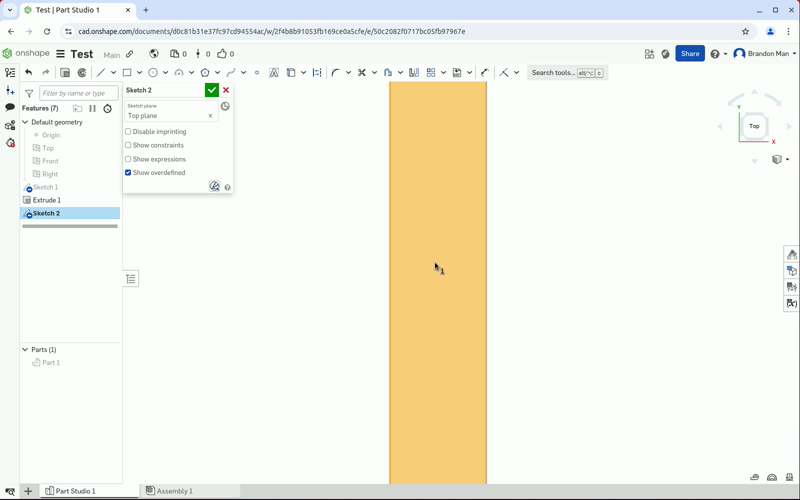
scroll(-6)
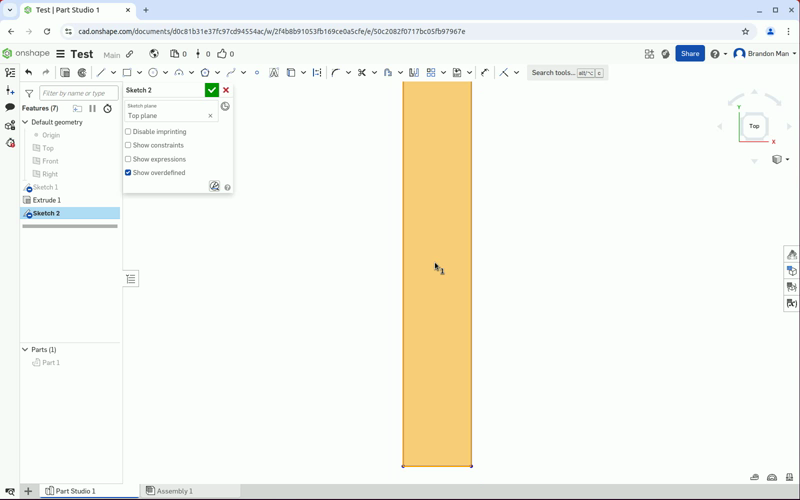
scroll(-6)
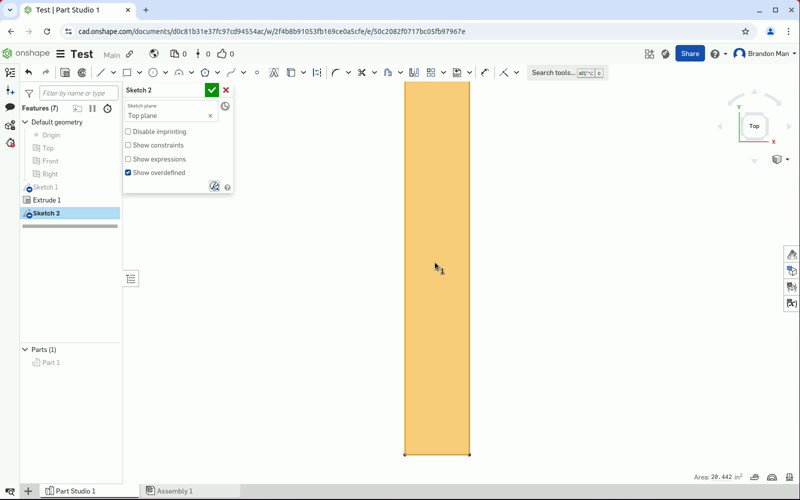
scroll(-6)
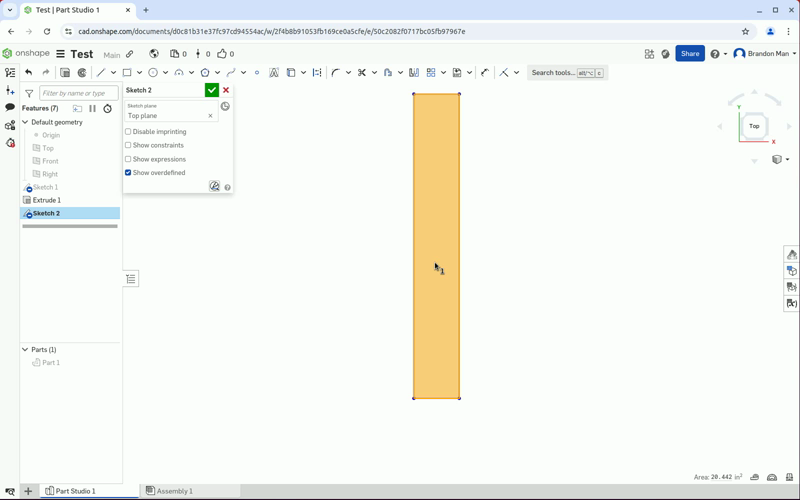
scroll(-6)
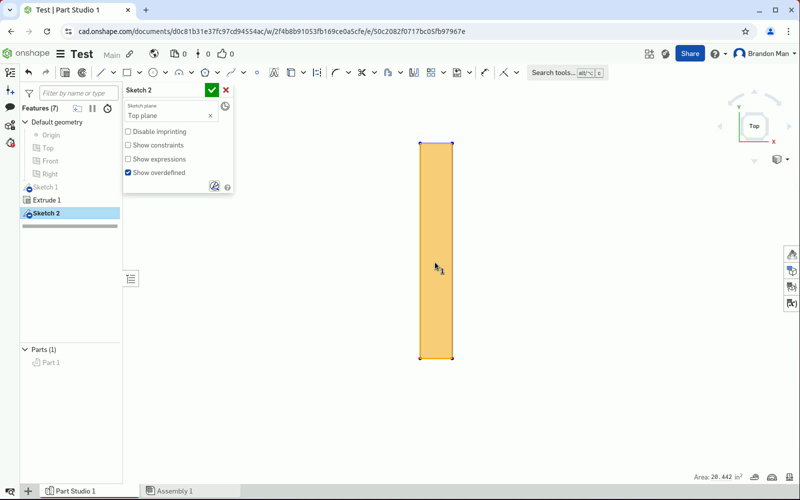
scroll(-6)
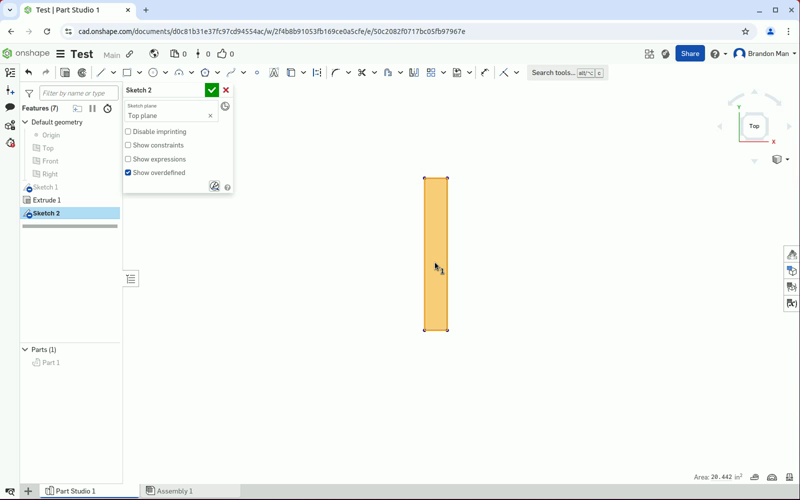
scroll(-6)
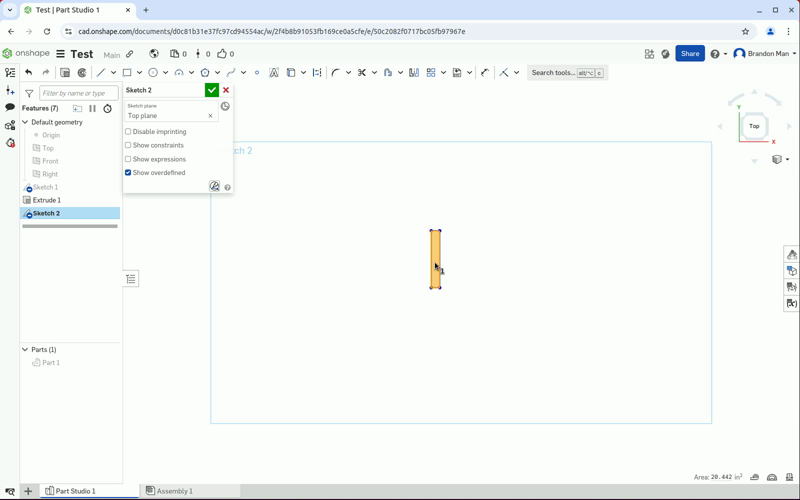
mouse_move(73, 352)
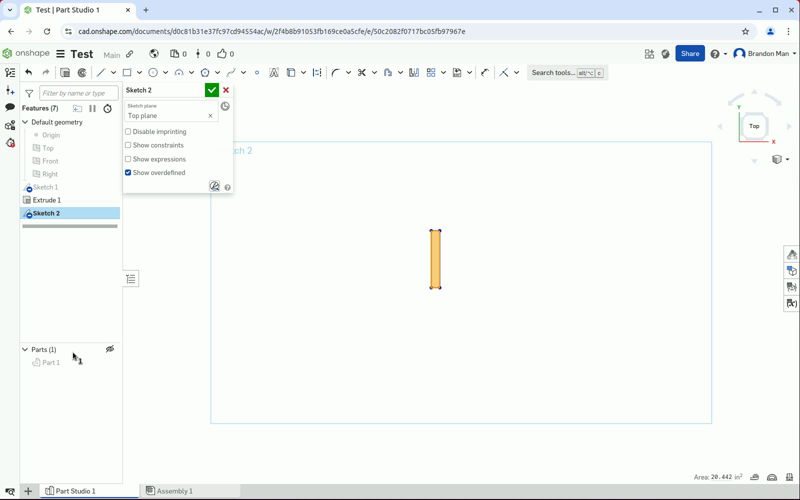
key(shift+y)
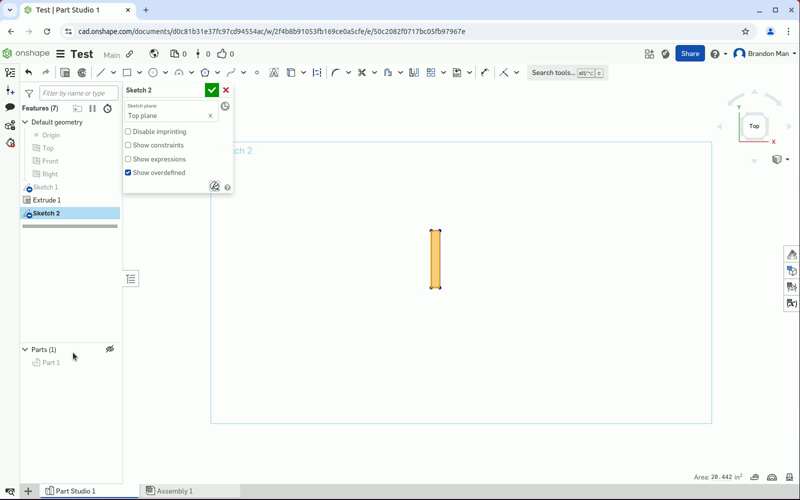
key(shift+e)
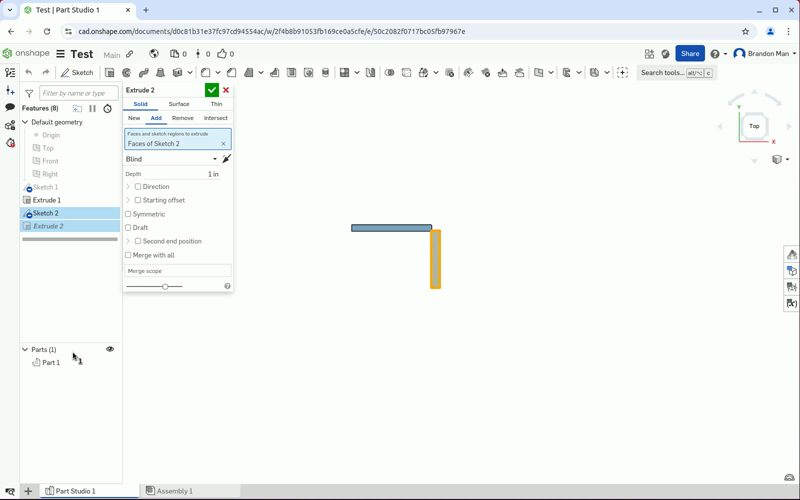
mouse_move(143, 106)
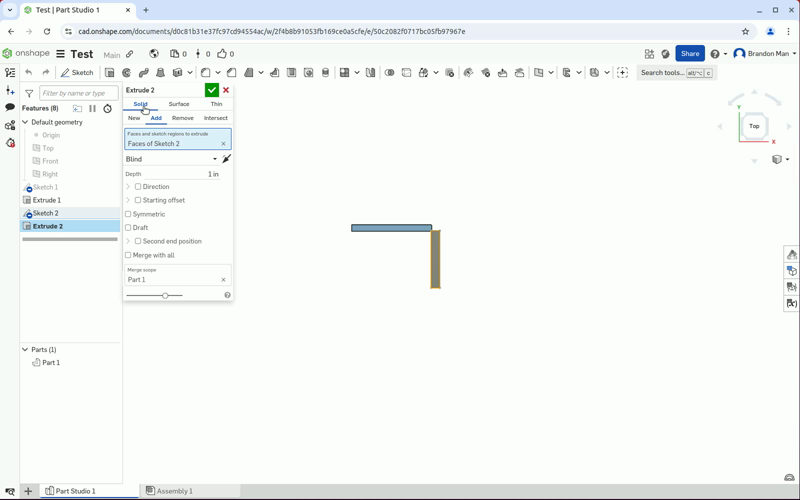
click(143, 106)
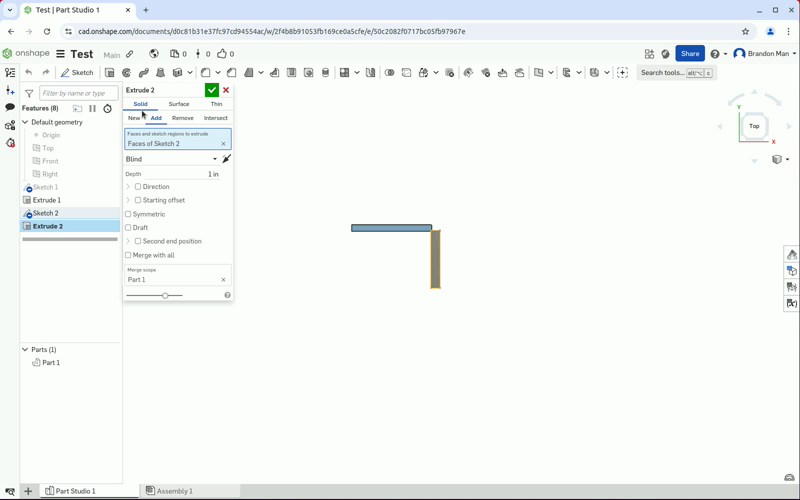
mouse_move(137, 120)
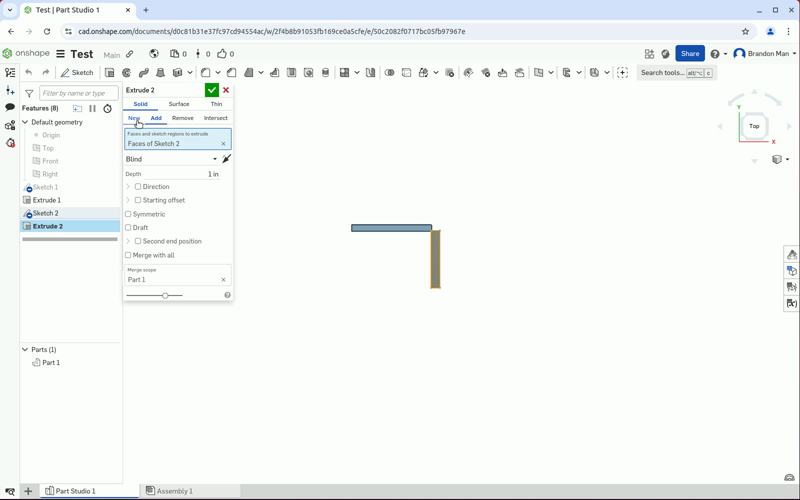
click(137, 120)
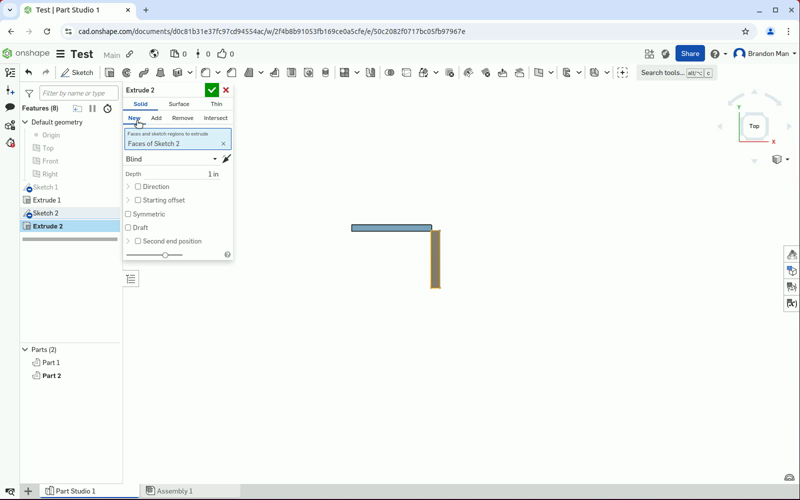
key(tab, 4)
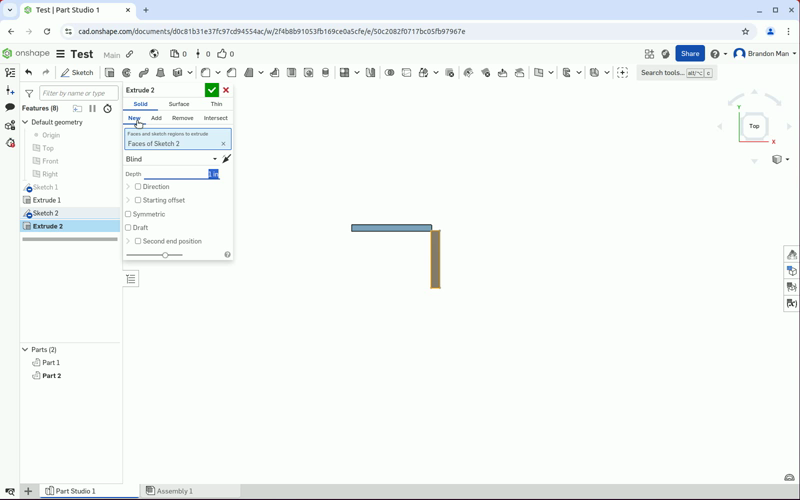
text(23.108)
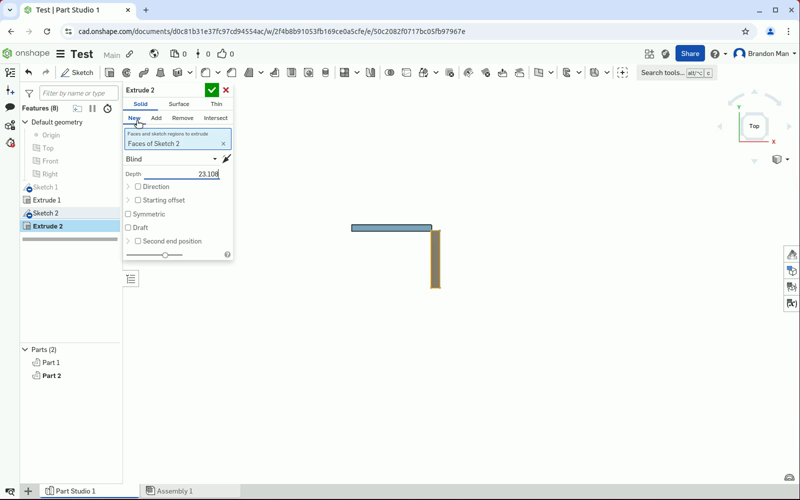
key(enter)
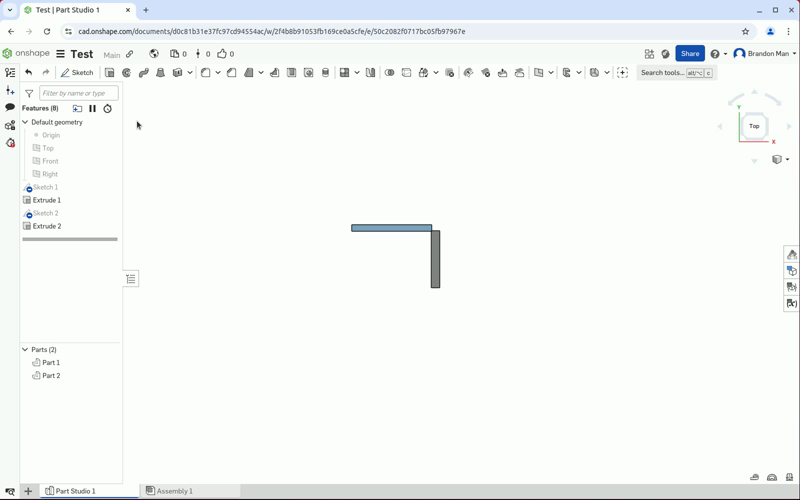
key(shift+h)
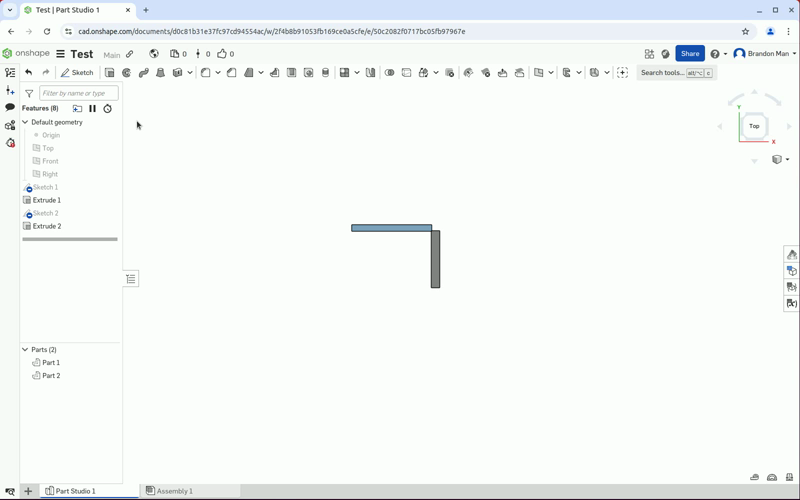
key(shift+h)
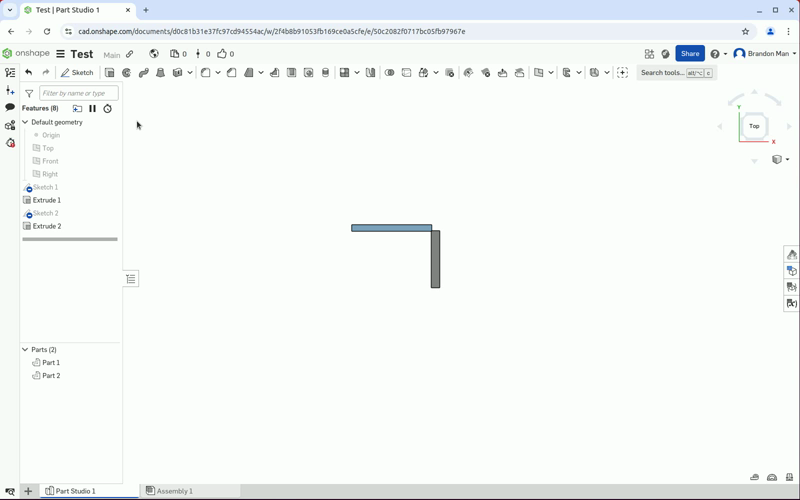
mouse_move(73, 189)
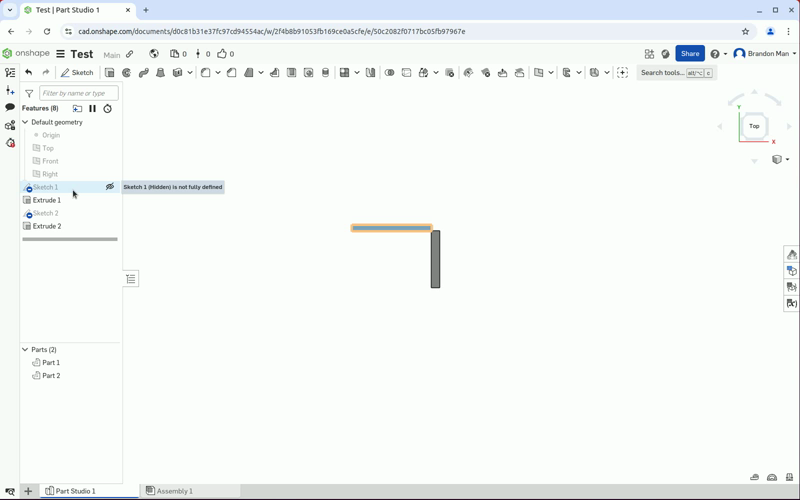
click(73, 189)
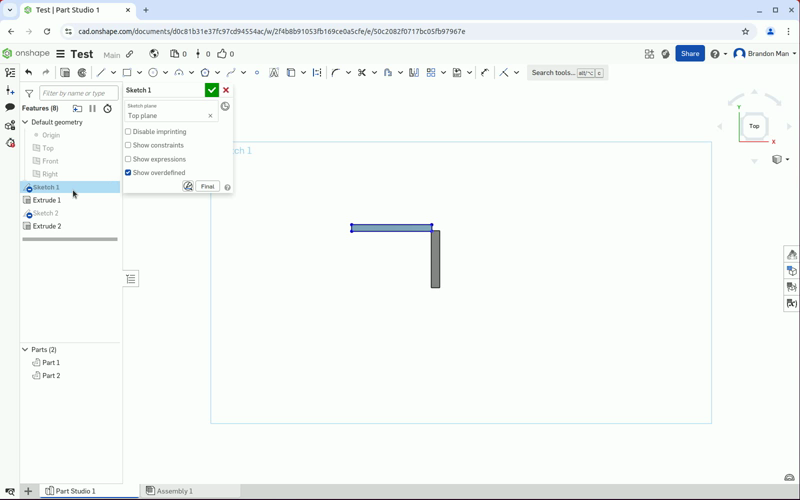
mouse_move(229, 92)
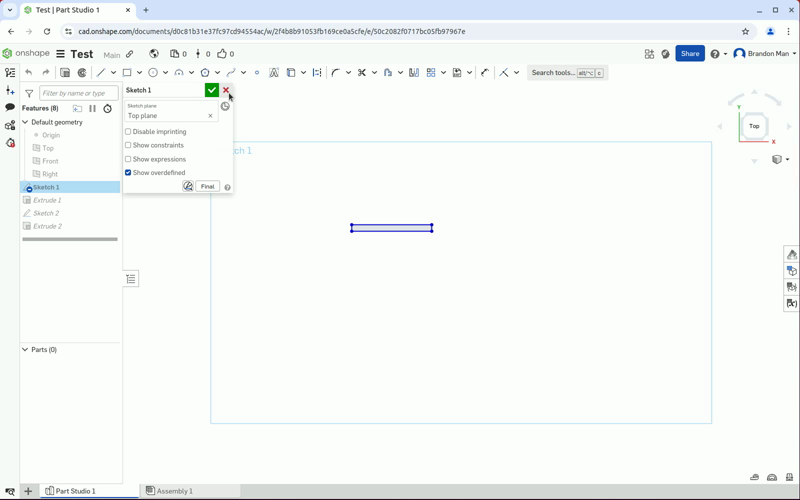
click(229, 92)
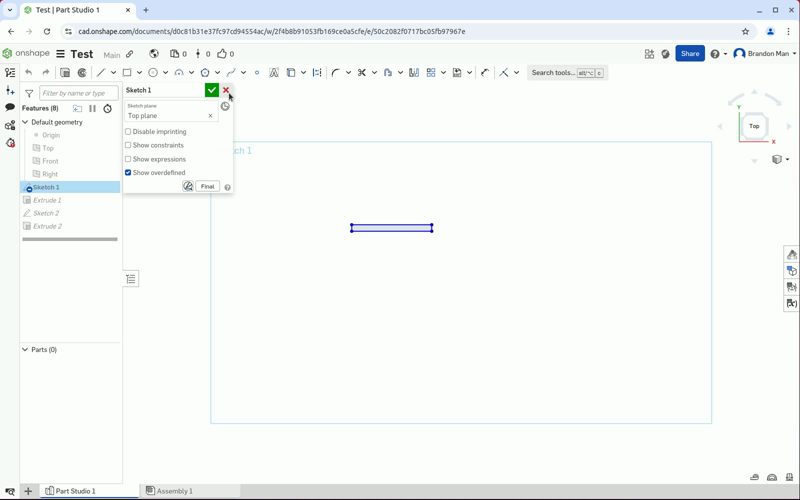
key(shift+s)
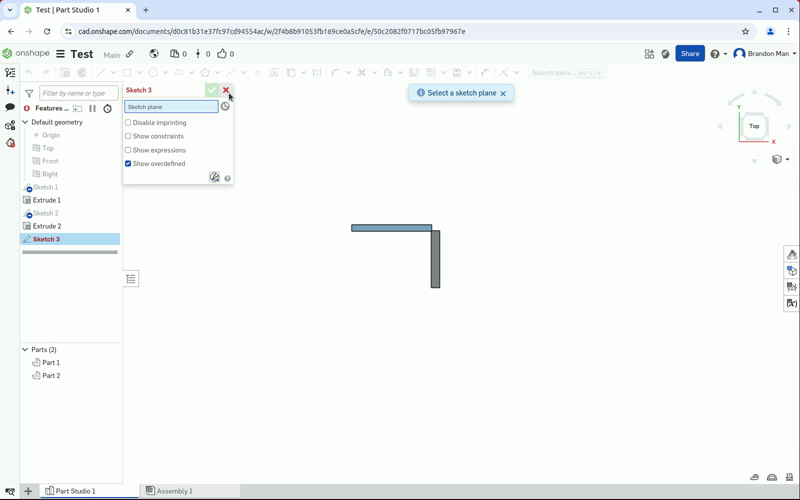
mouse_move(73, 150)
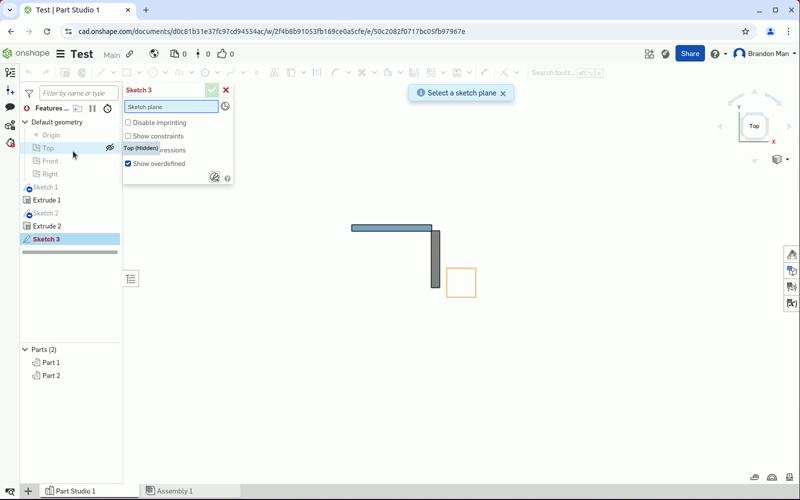
click(73, 150)
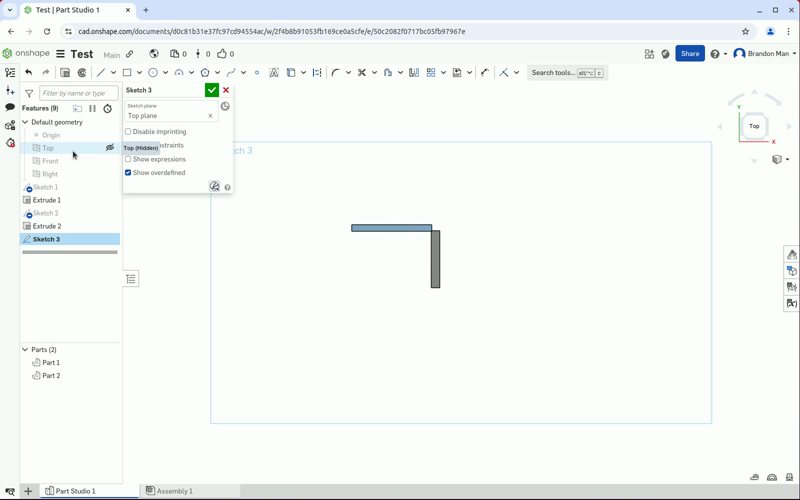
mouse_move(73, 352)
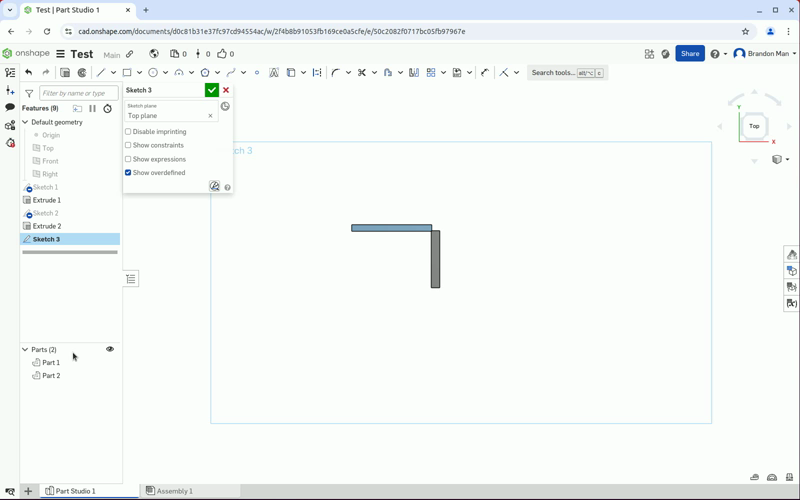
key(y)
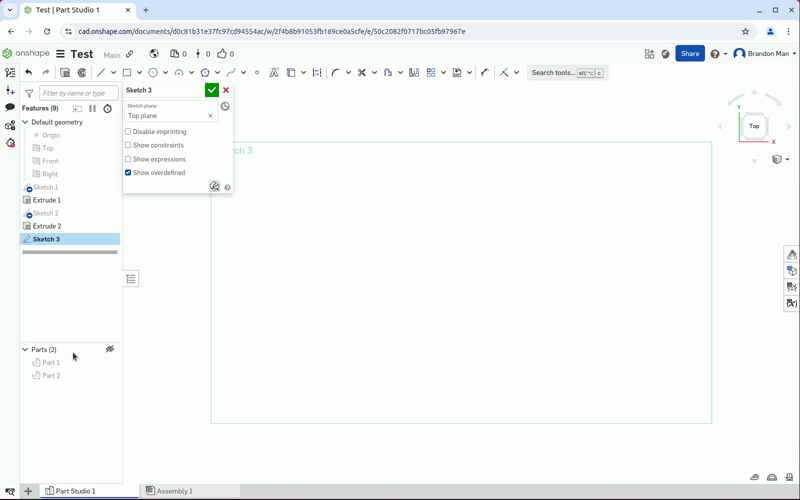
key(l)
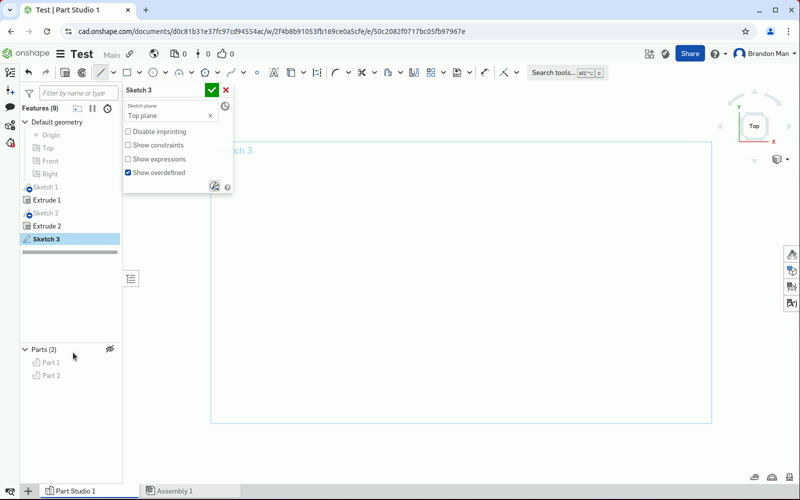
key_down(shift)
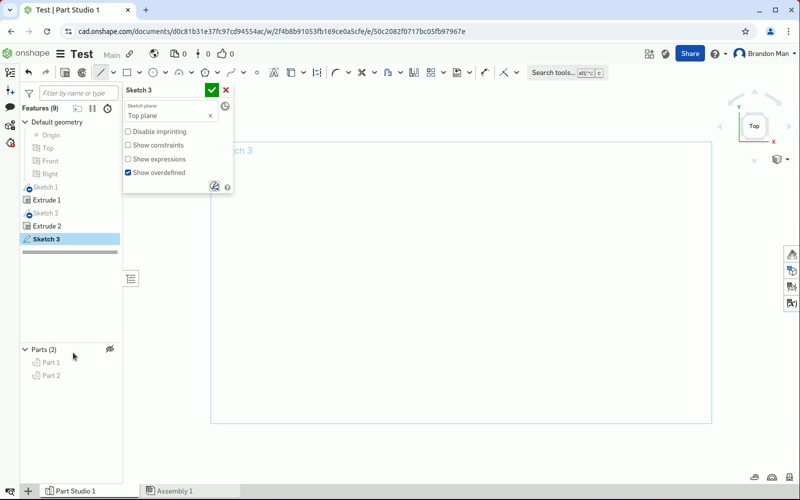
mouse_move(351, 297)
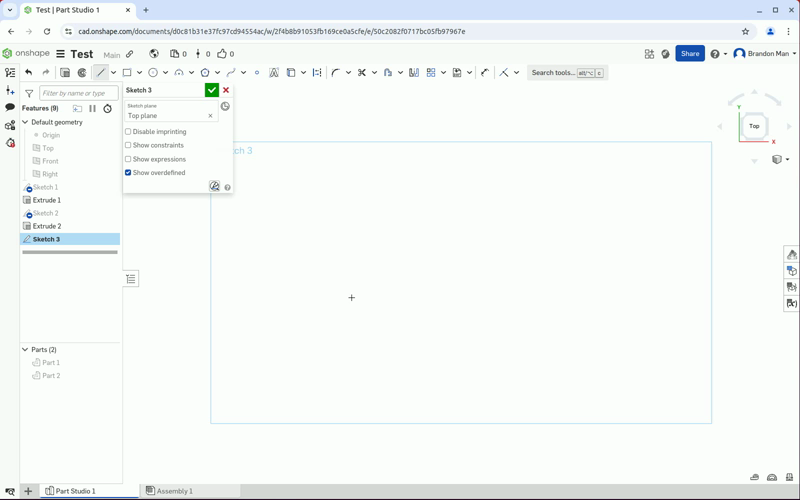
click(351, 297)
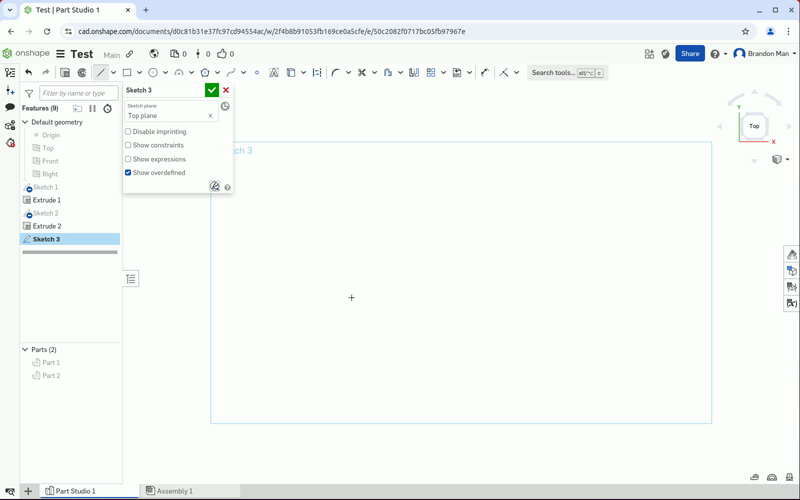
key_up(shift)
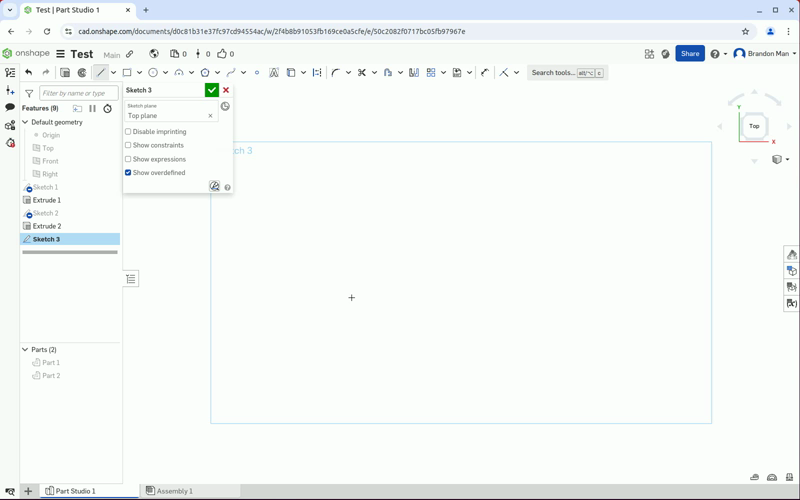
key_down(shift)
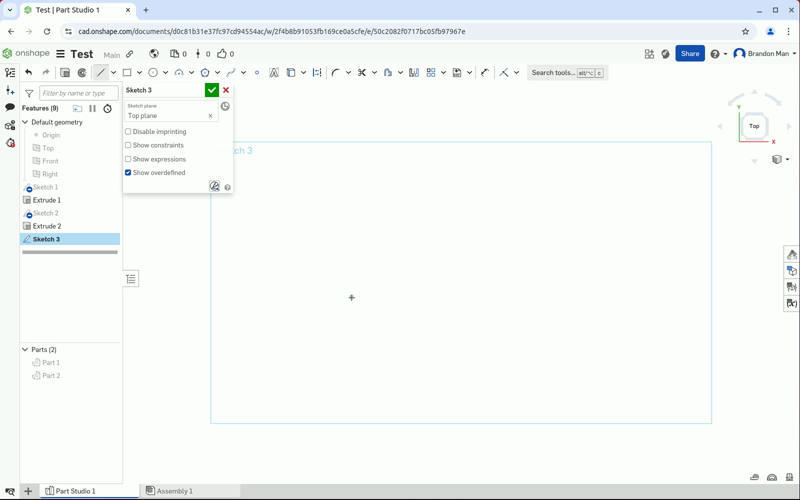
mouse_move(431, 297)
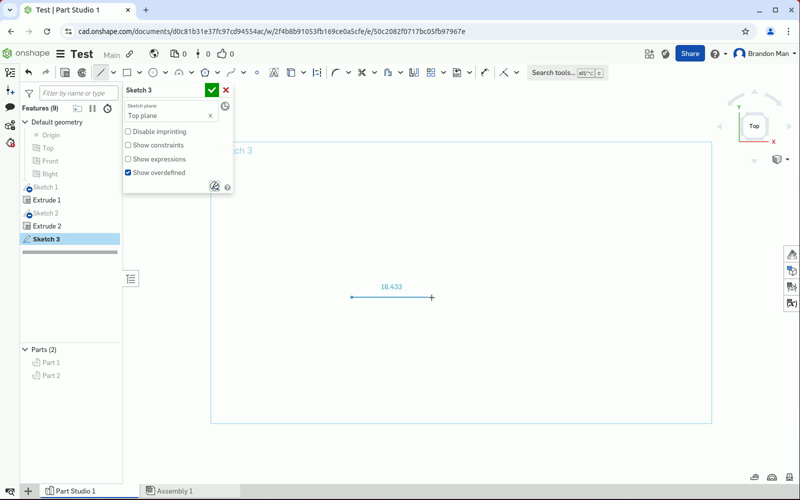
click(431, 297)
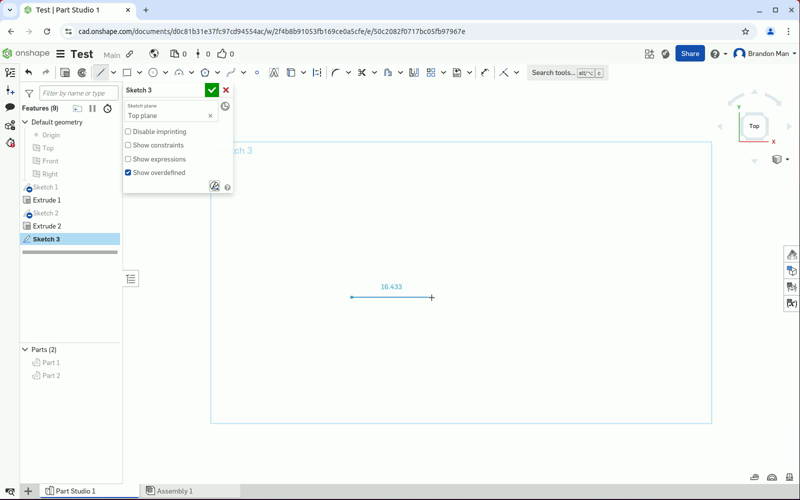
key_up(shift)
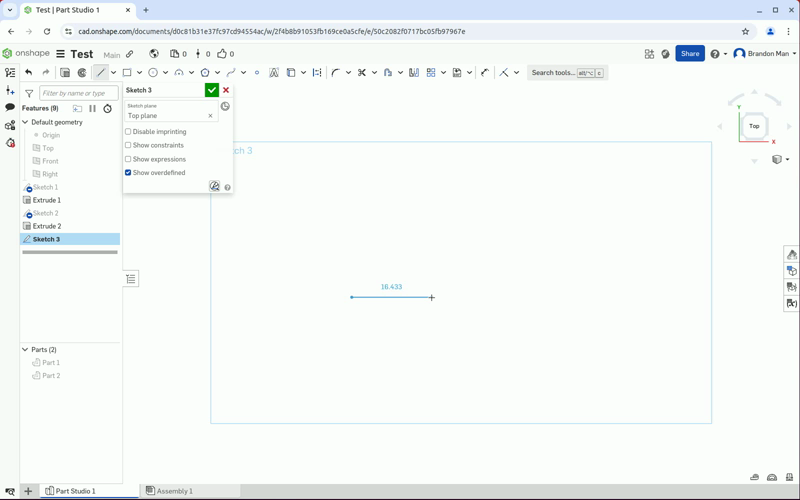
key_down(shift)
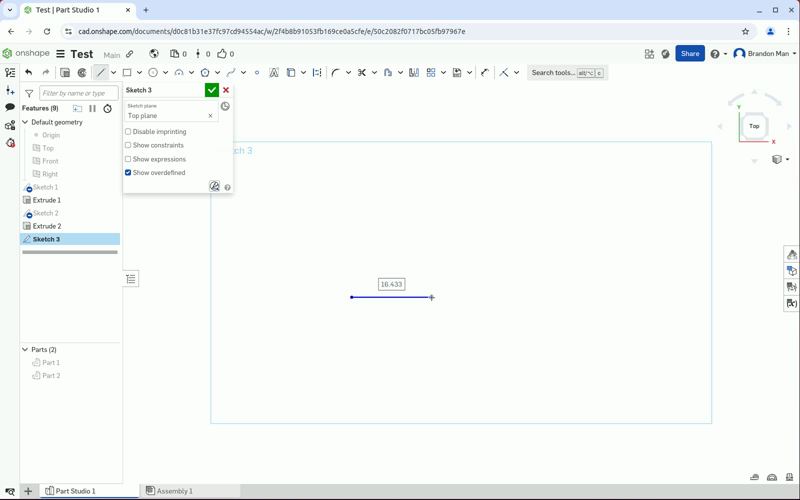
mouse_move(461, 297)
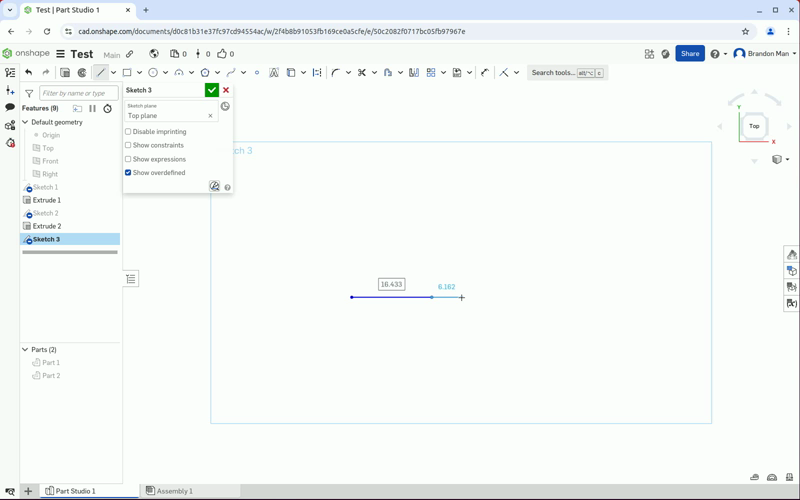
mouse_move(431, 287)
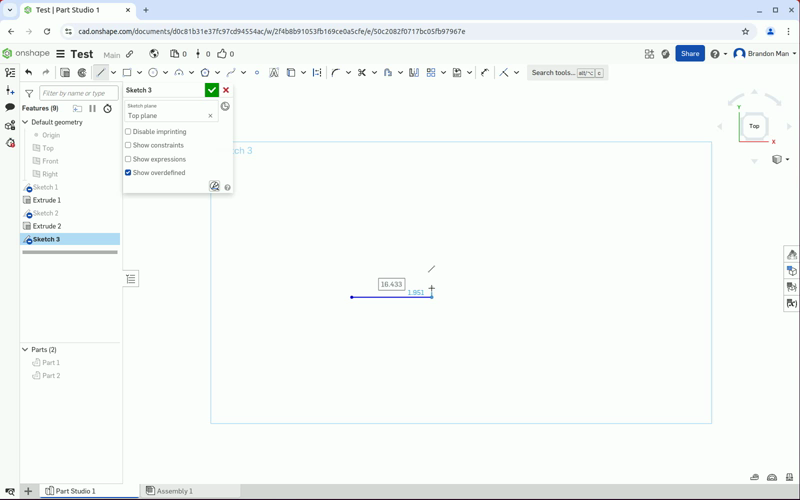
click(431, 287)
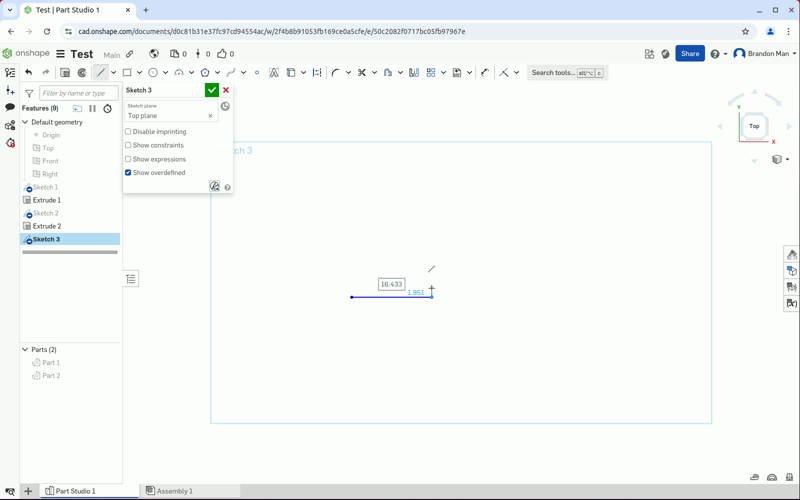
key_up(shift)
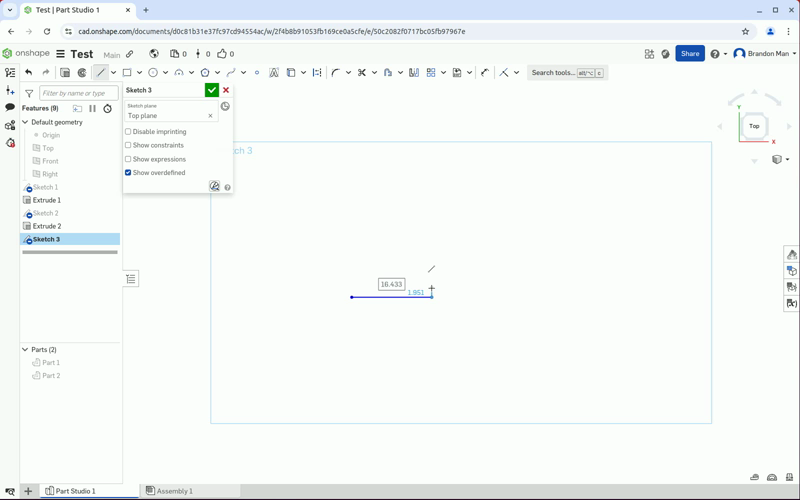
key_down(shift)
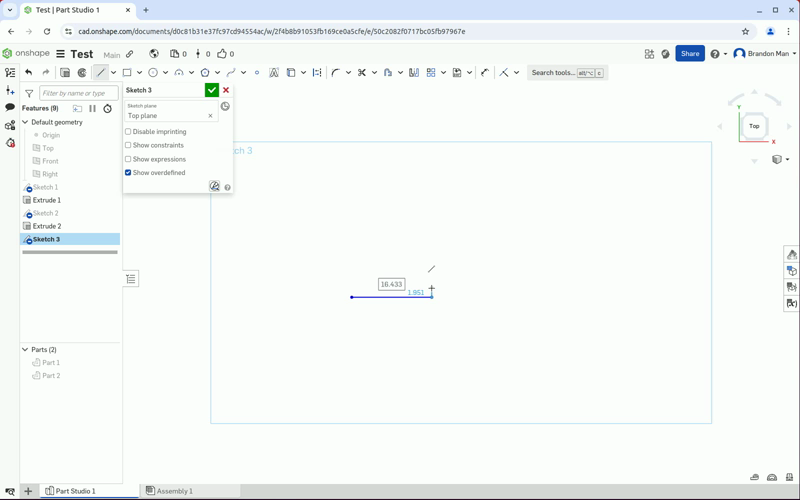
mouse_move(351, 287)
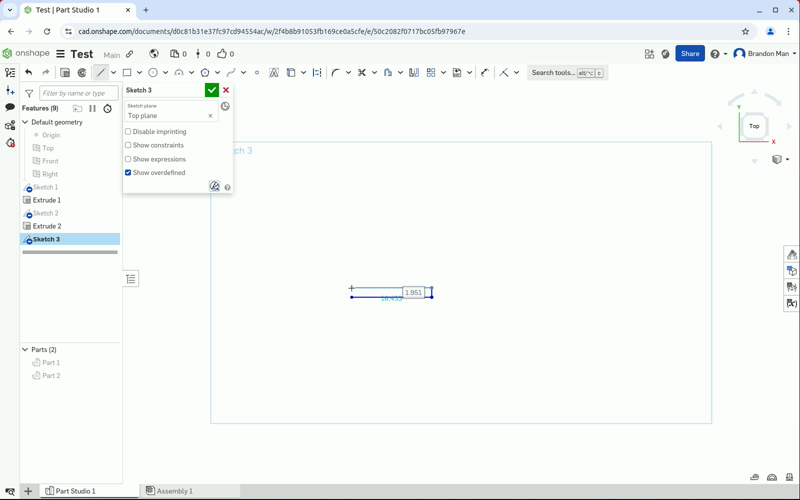
click(351, 287)
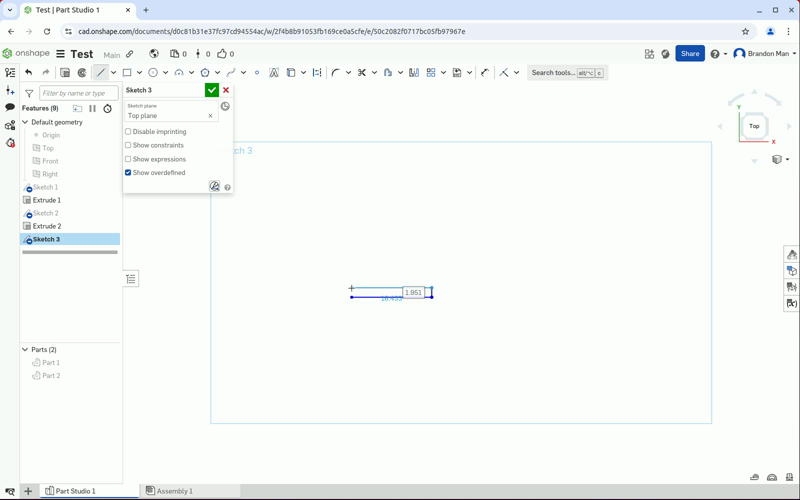
key_up(shift)
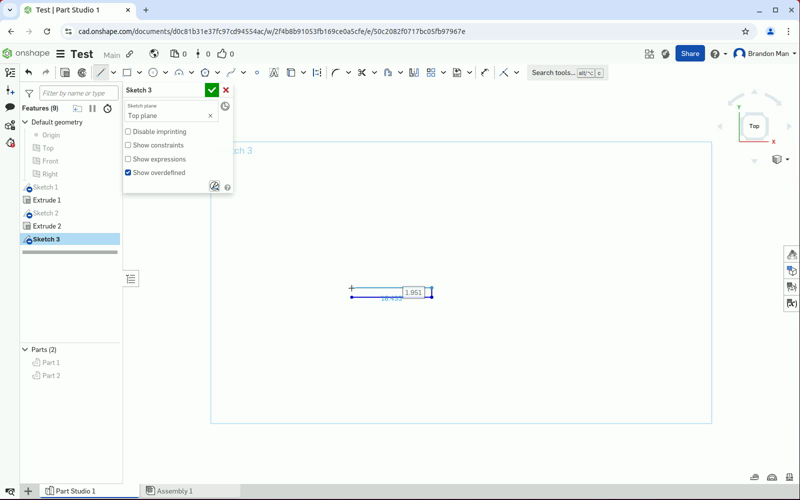
mouse_move(381, 287)
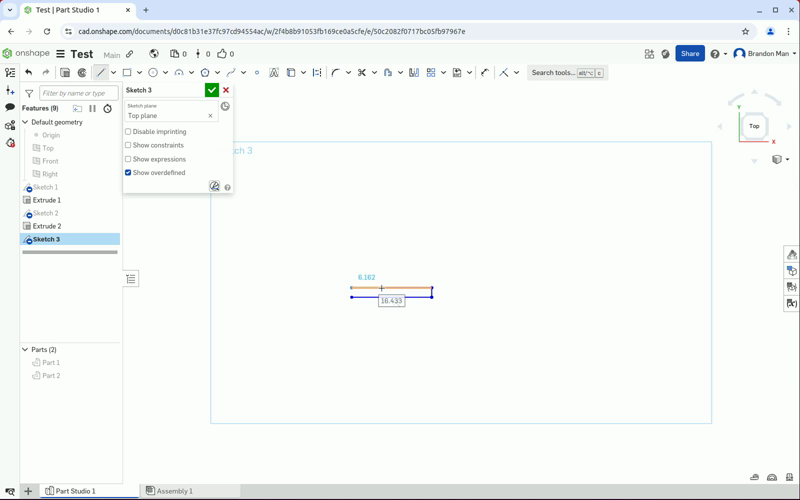
key_down(shift)
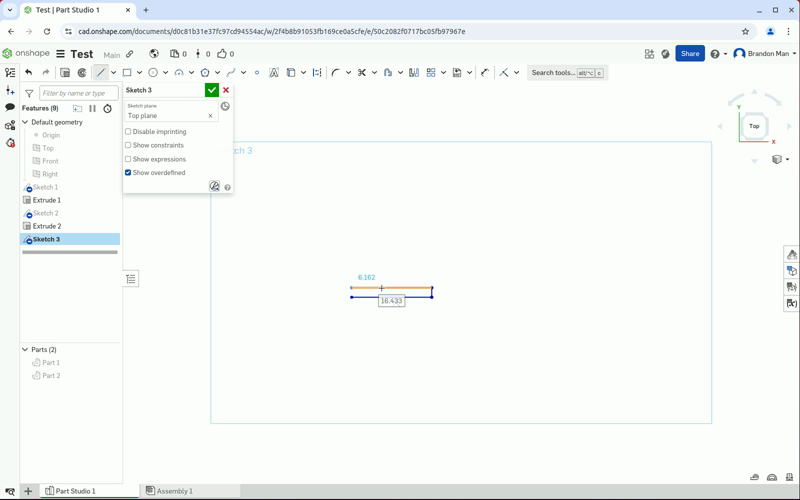
mouse_move(351, 297)
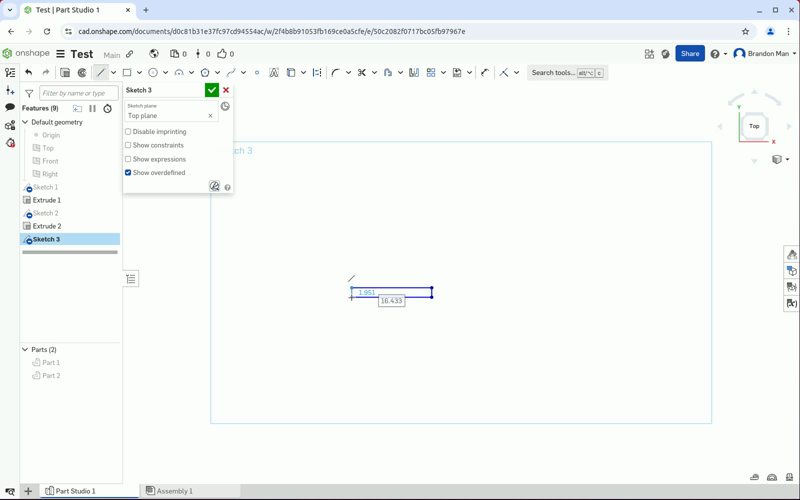
key_up(shift)
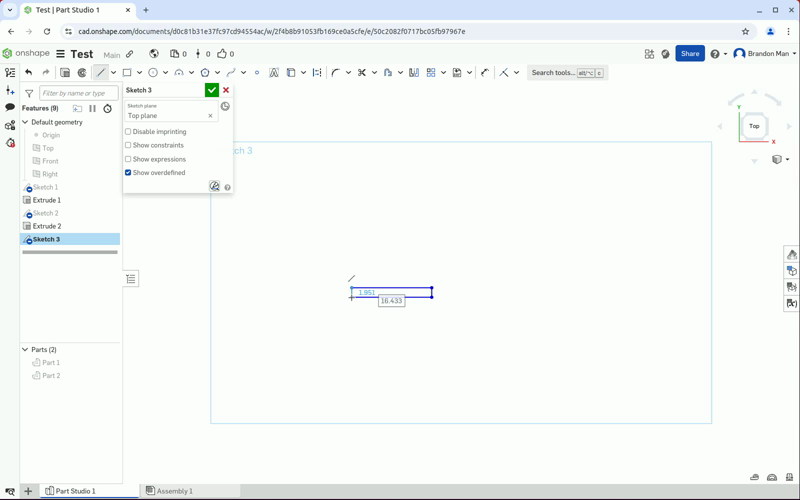
click(351, 297)
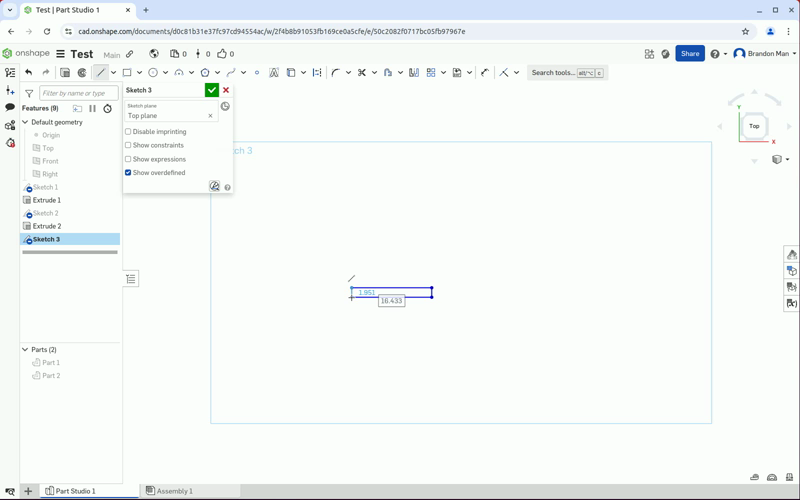
key(esc)
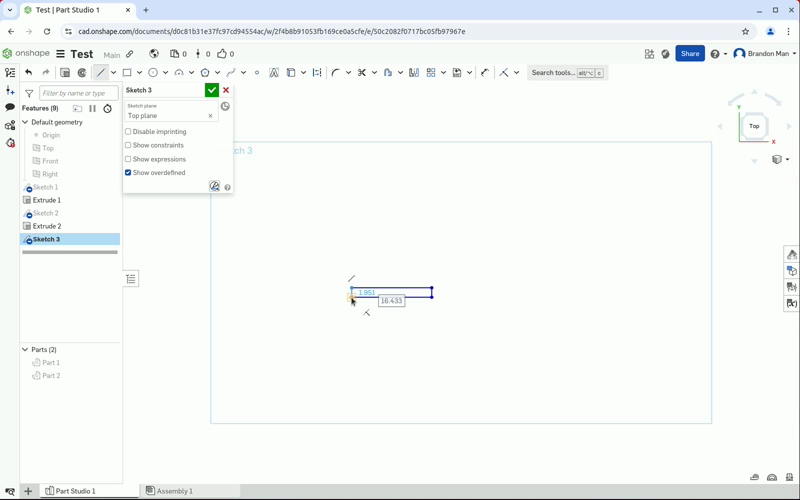
mouse_move(384, 290)
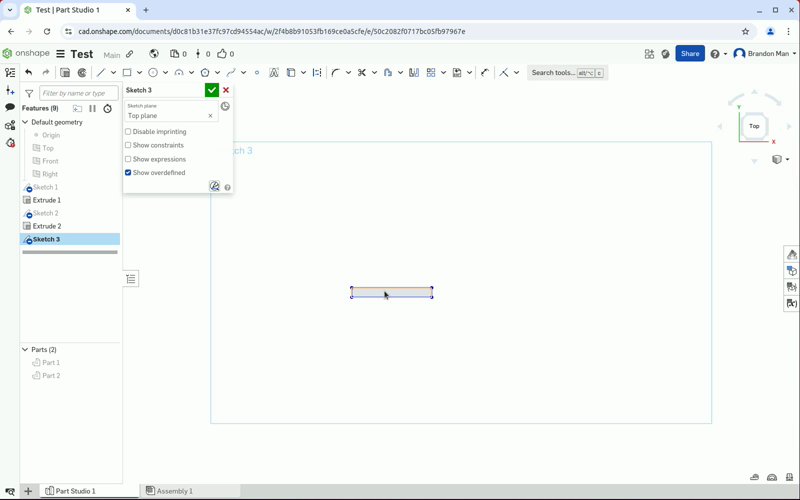
scroll(6)
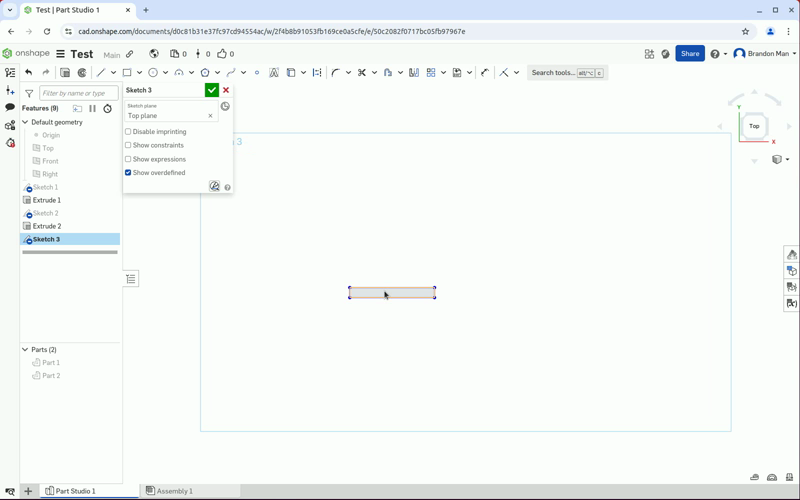
scroll(6)
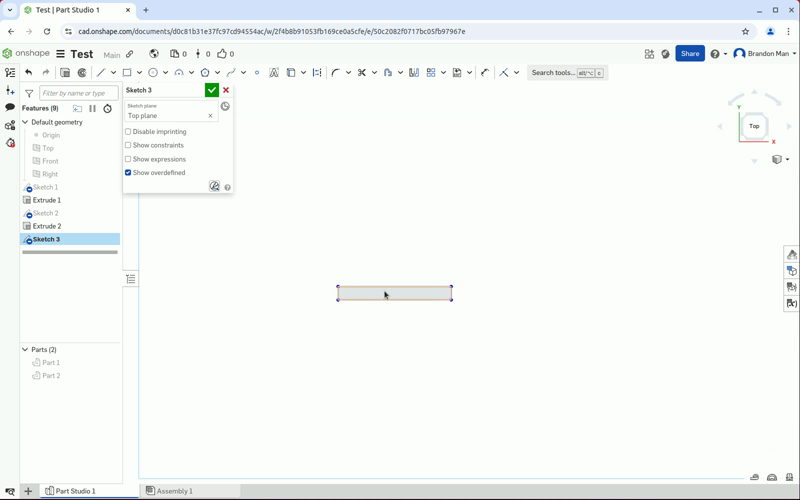
scroll(6)
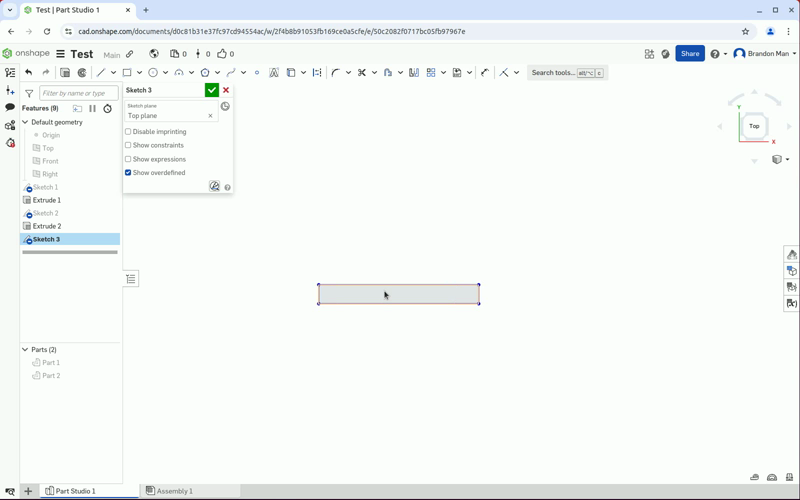
scroll(6)
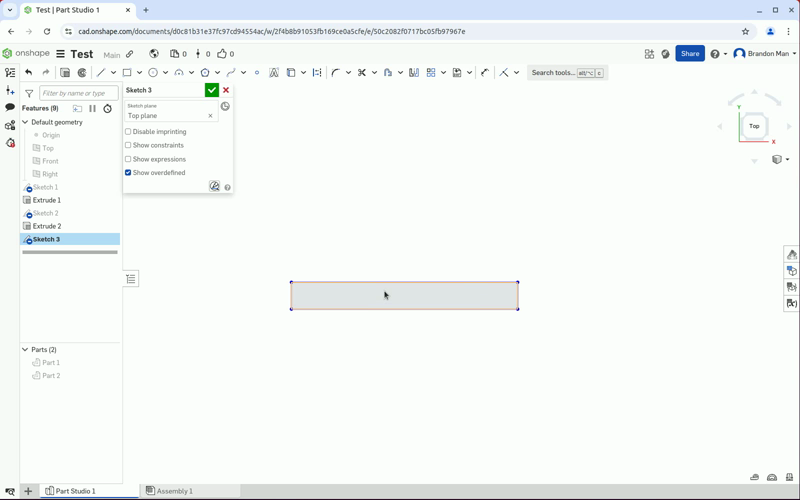
scroll(6)
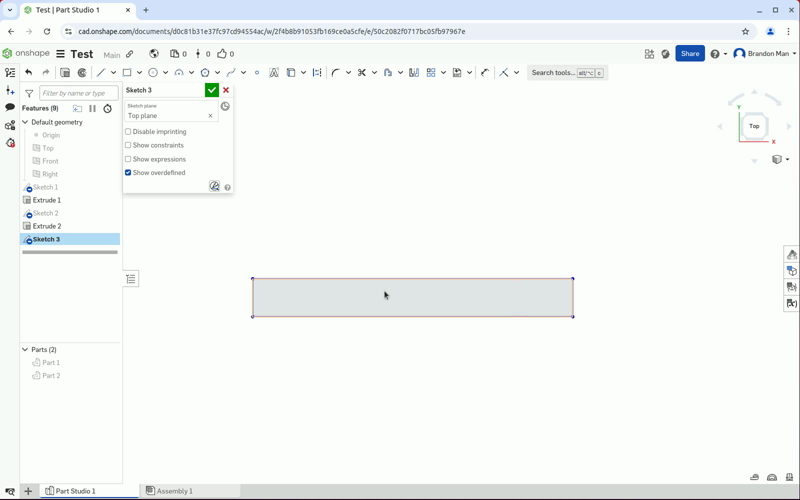
scroll(6)
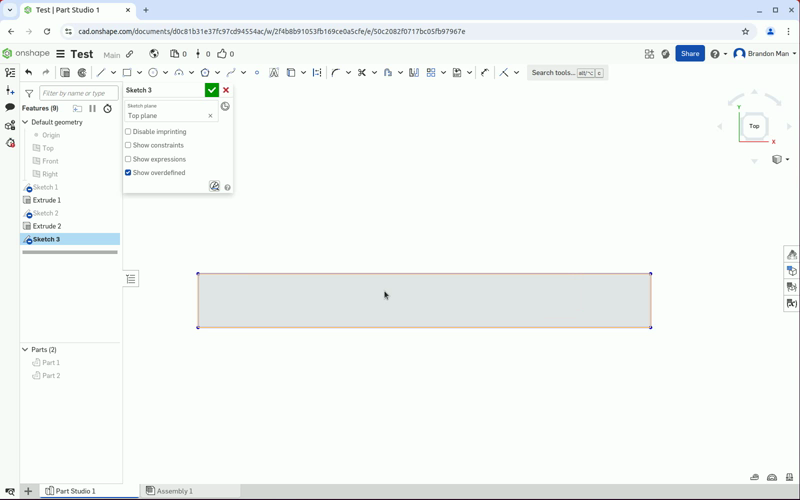
scroll(6)
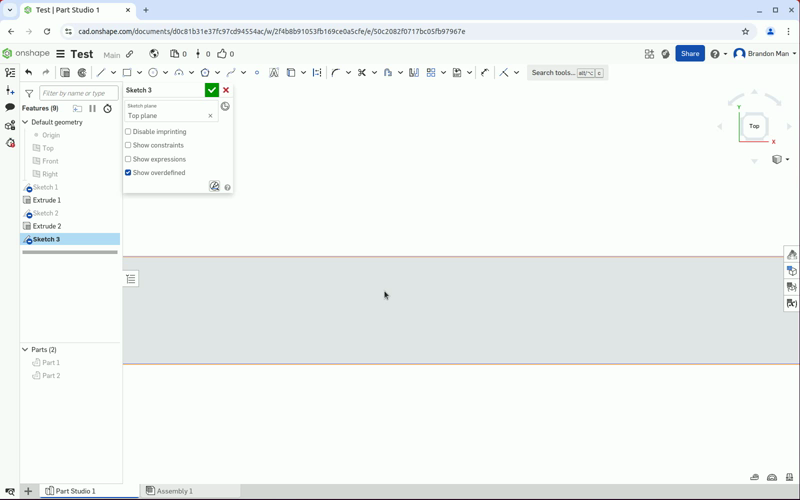
click(384, 290)
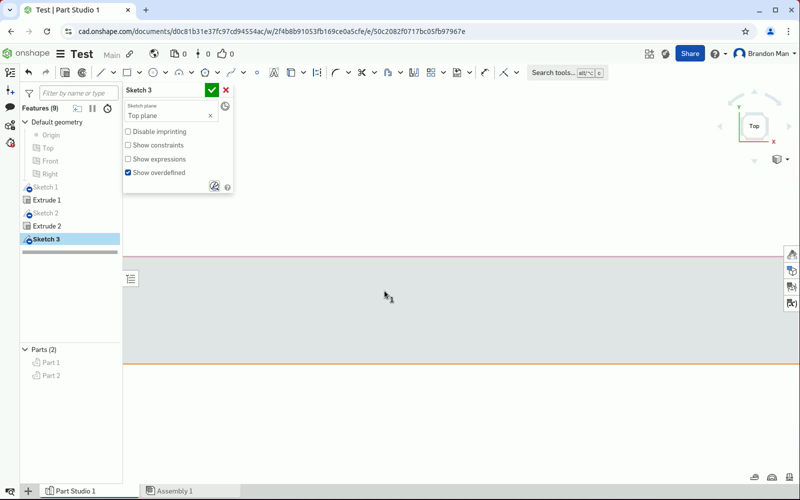
scroll(-6)
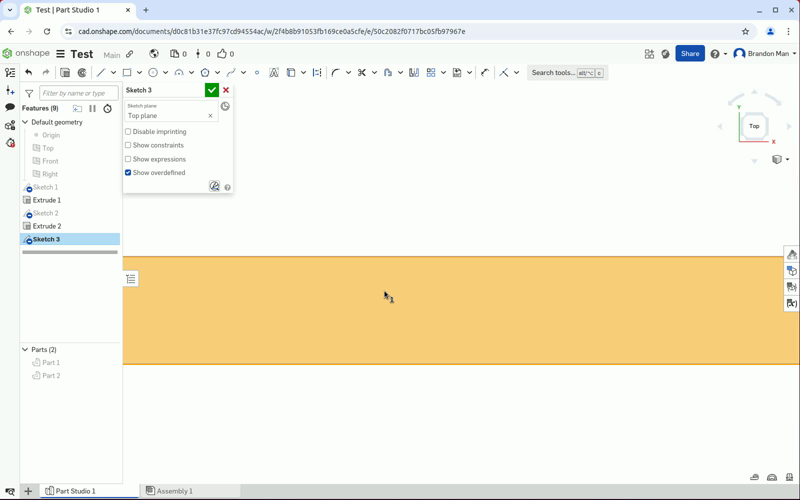
scroll(-6)
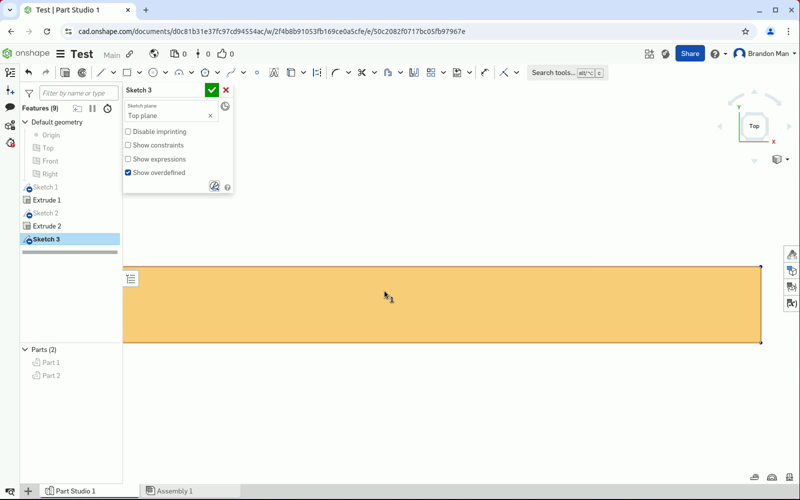
scroll(-6)
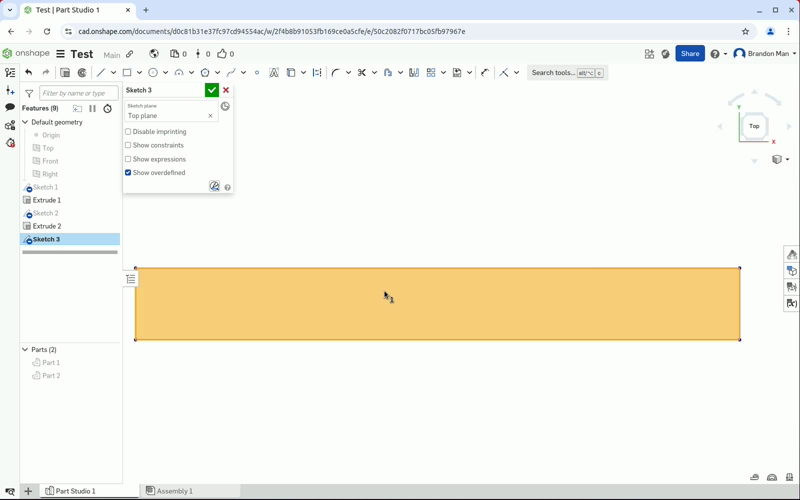
scroll(-6)
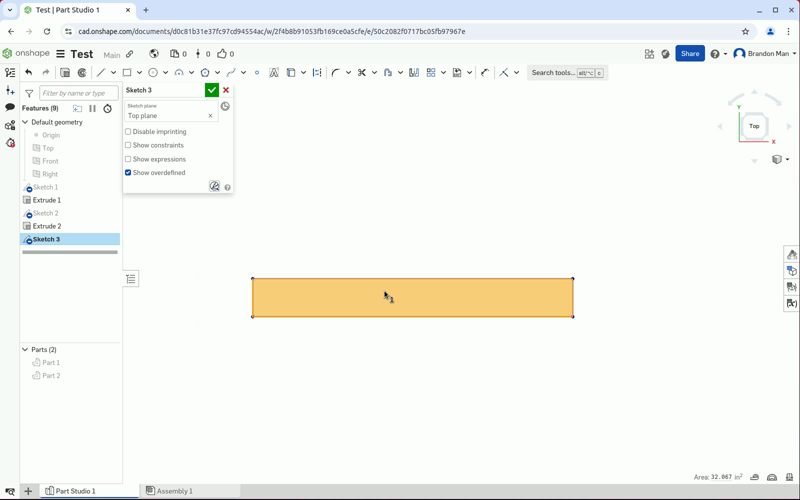
scroll(-6)
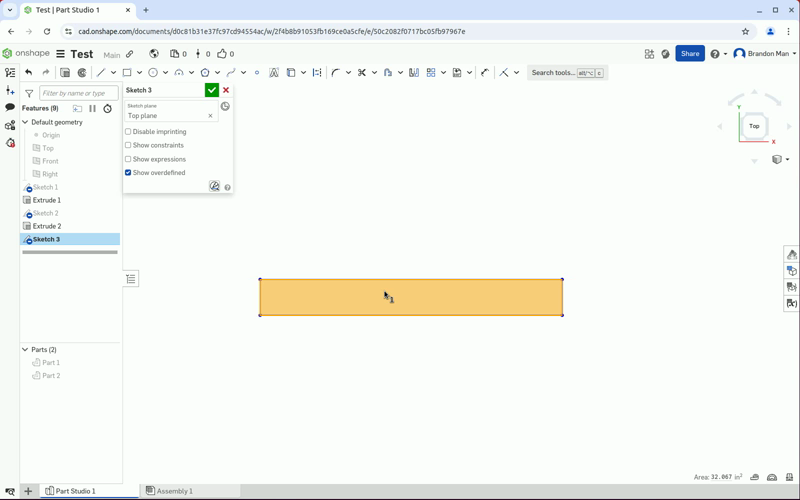
scroll(-6)
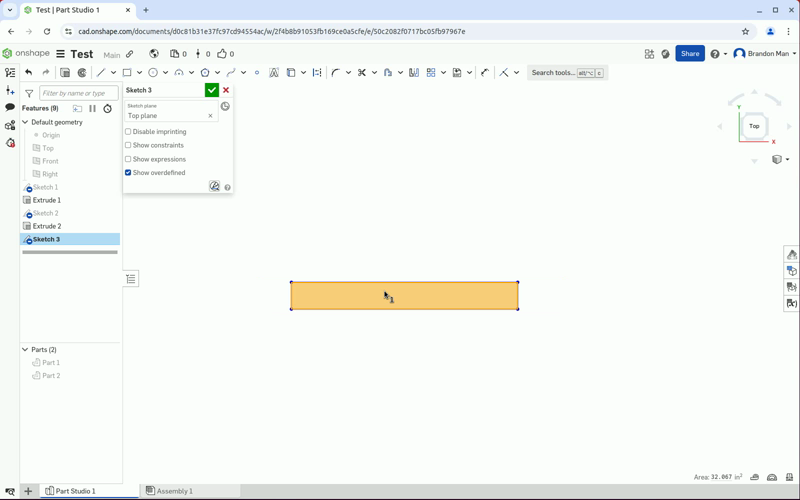
scroll(-6)
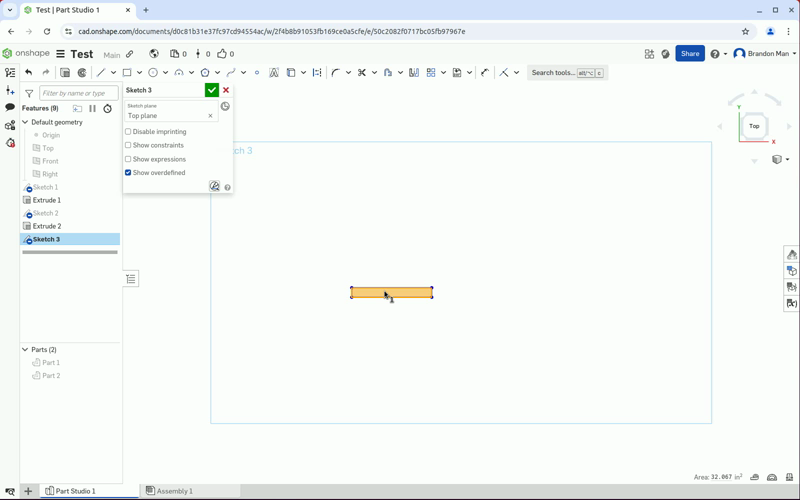
mouse_move(73, 352)
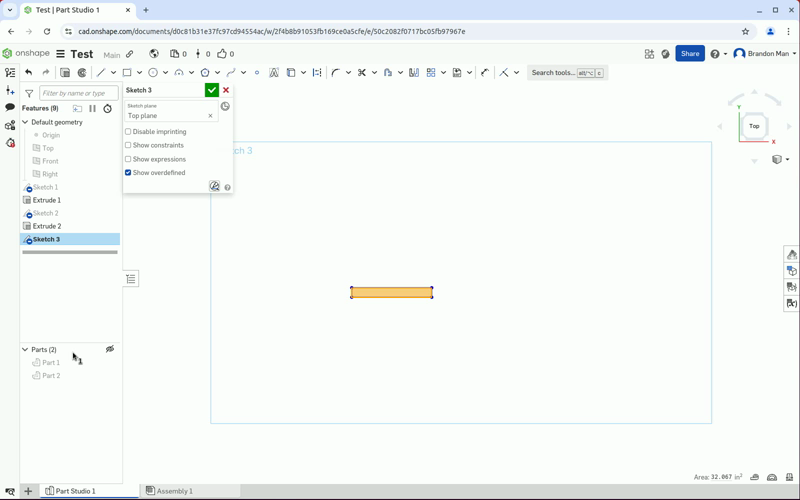
key(shift+y)
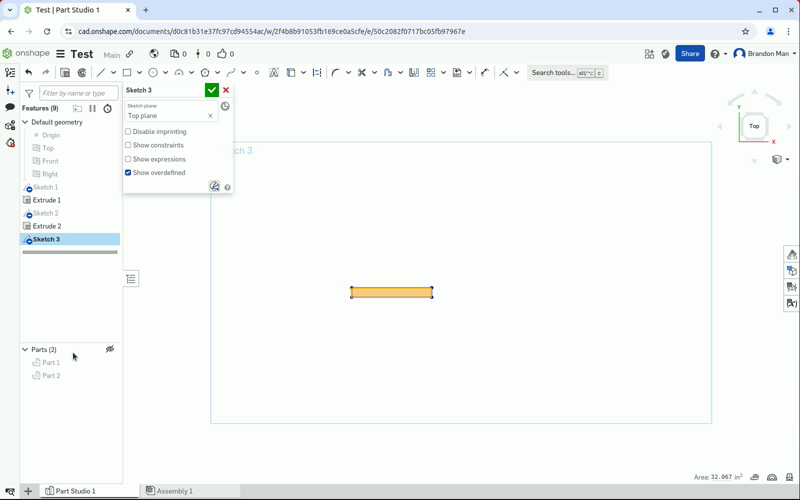
key(shift+e)
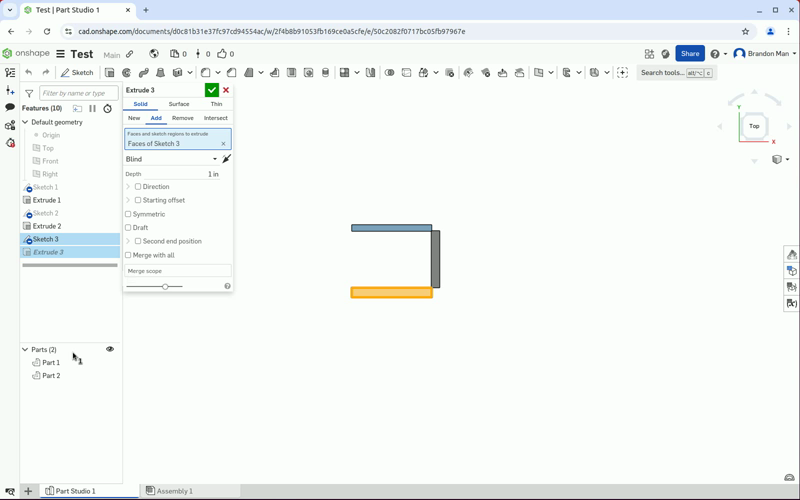
mouse_move(143, 106)
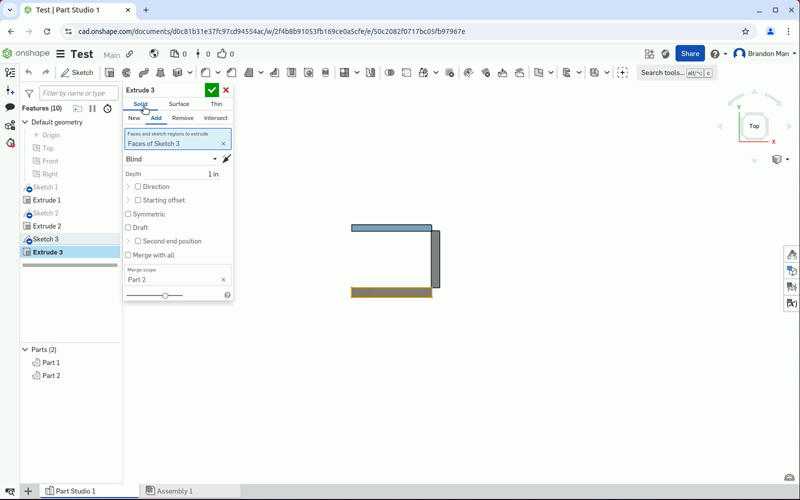
click(143, 106)
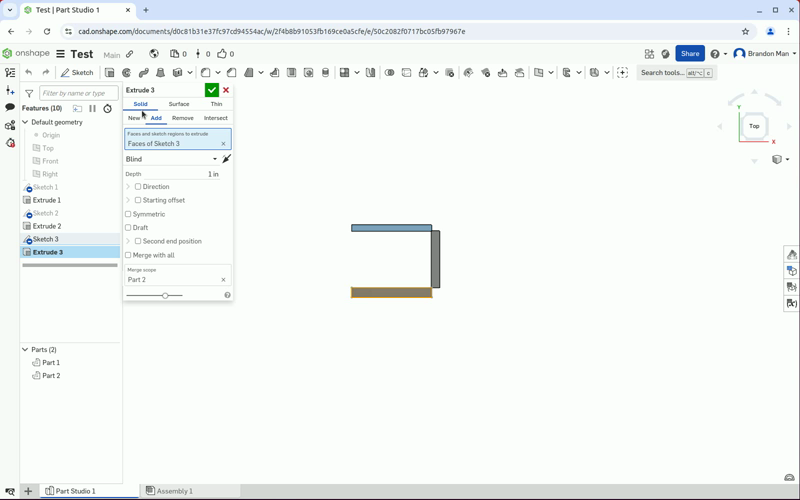
mouse_move(137, 120)
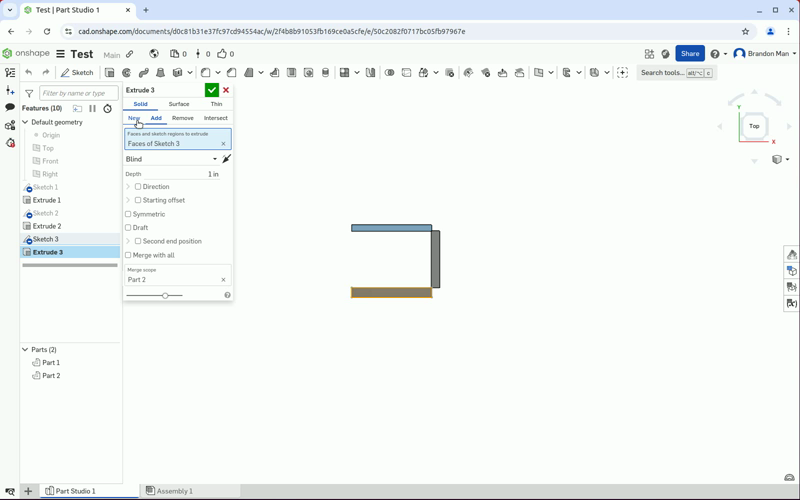
click(137, 120)
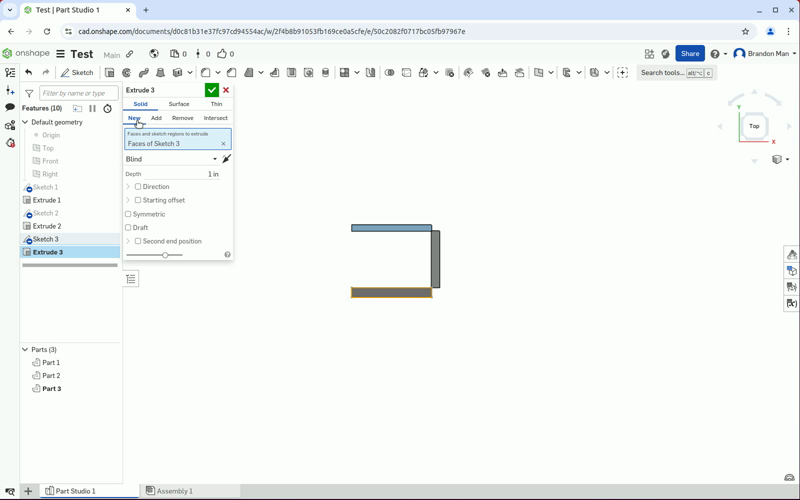
key(tab, 4)
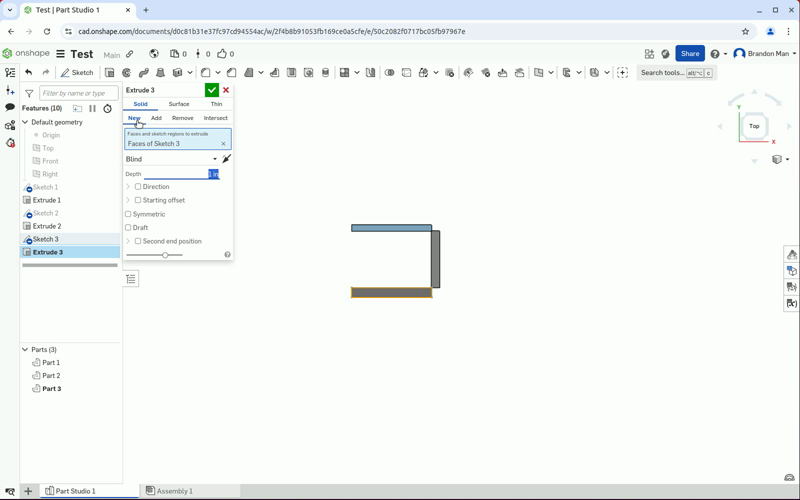
text(23.108)
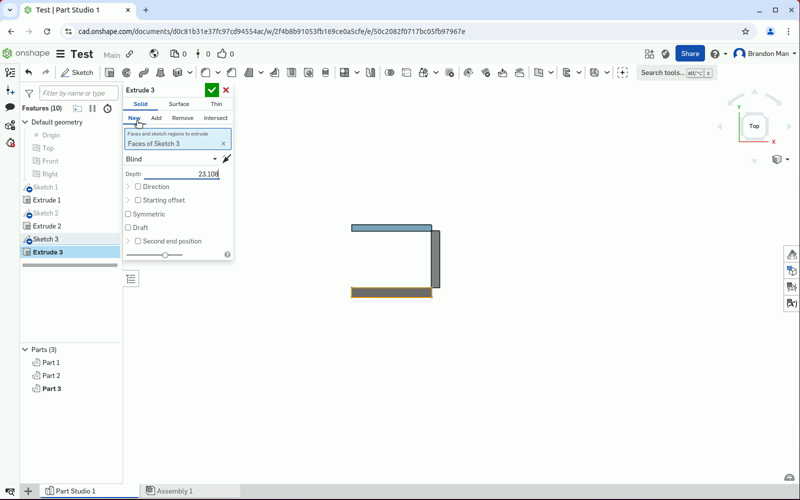
key(enter)
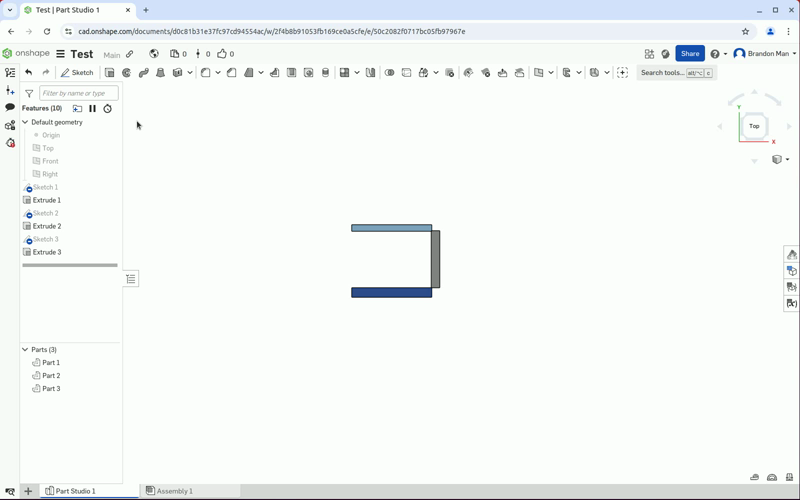
key(shift+h)
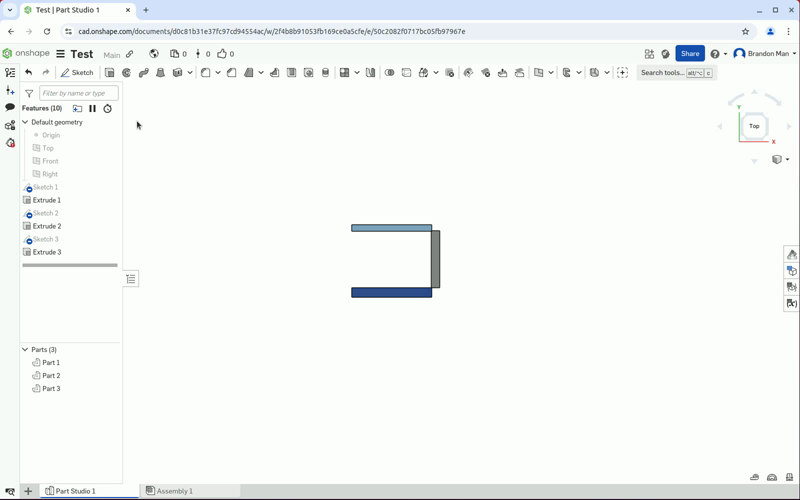
key(shift+h)
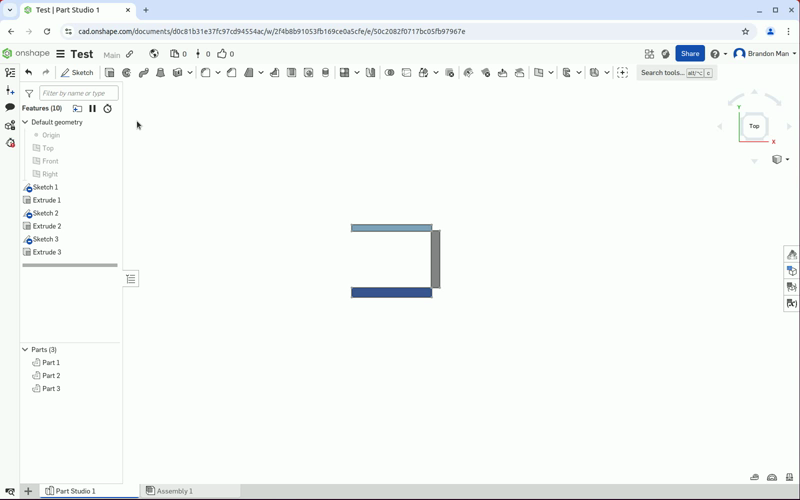
key(shift+7)
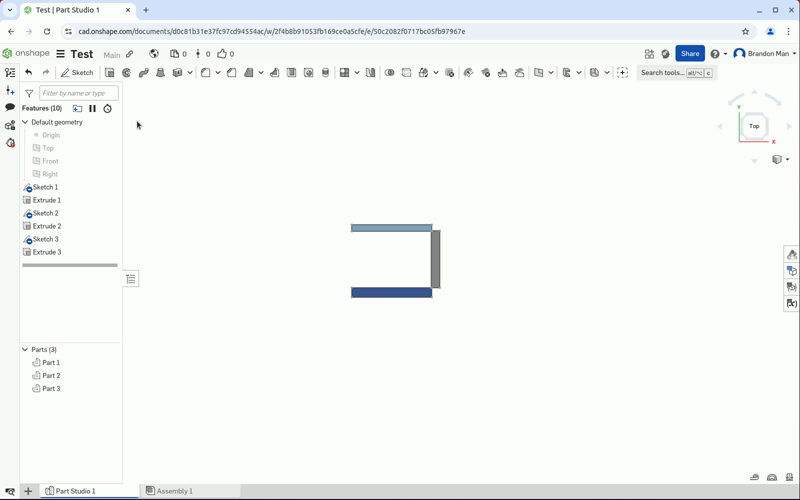
key(up, 3)
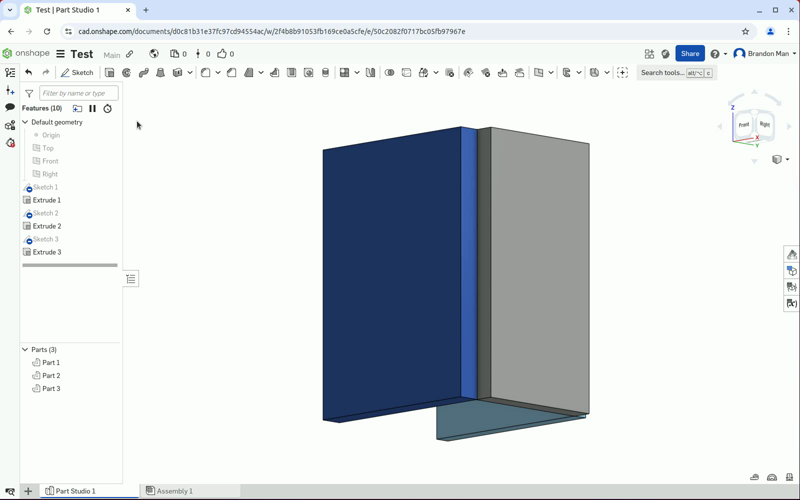
key(left, 3)
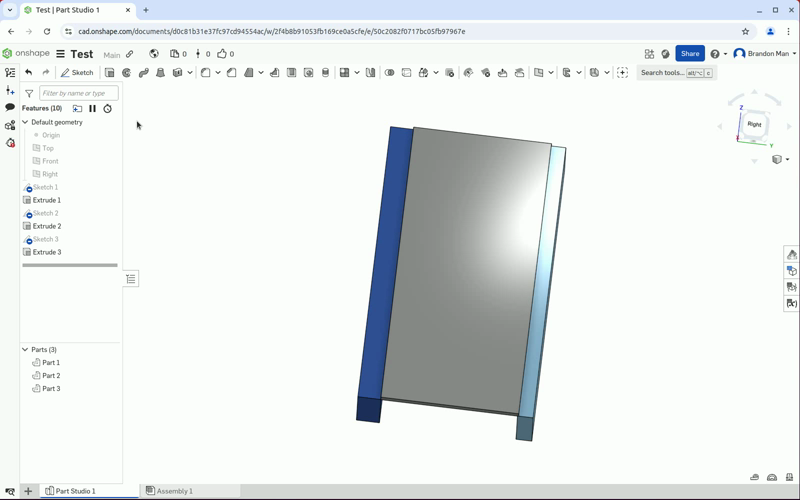
key(right, 3)
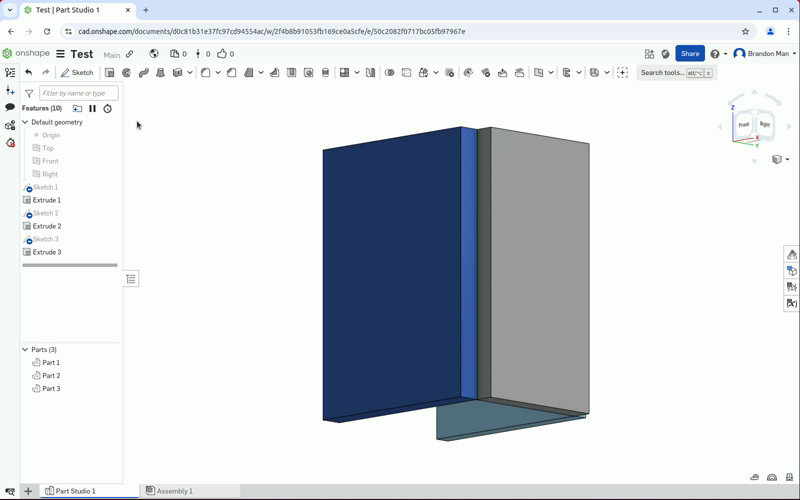
key(down, 3)
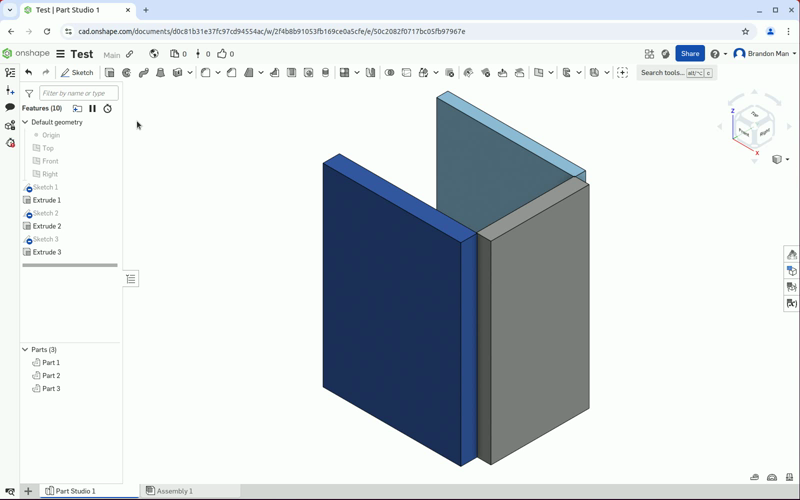
mouse_move(73, 189)
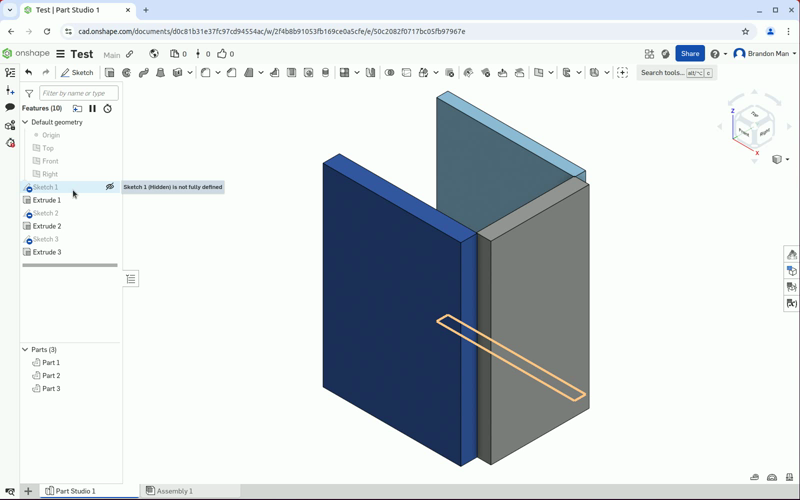
click(73, 189)